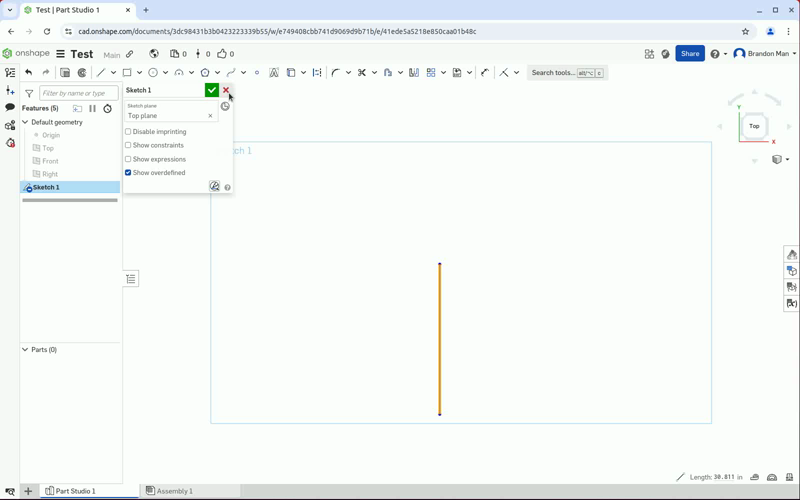
key(shift+h)
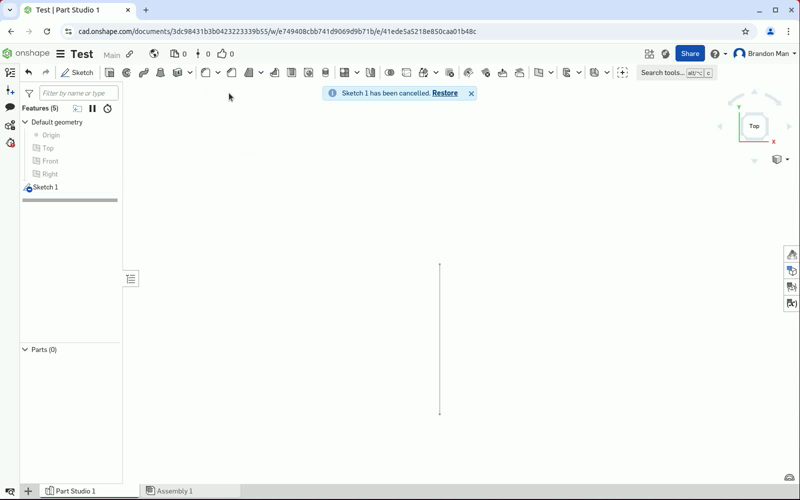
key(shift+s)
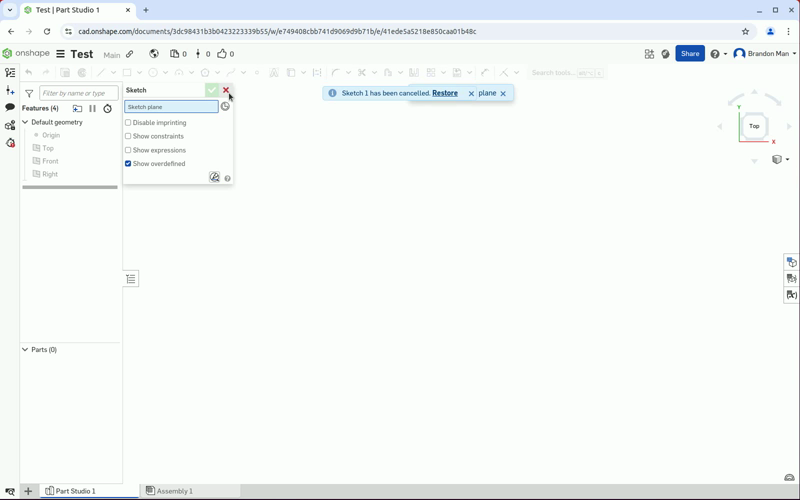
mouse_move(73, 150)
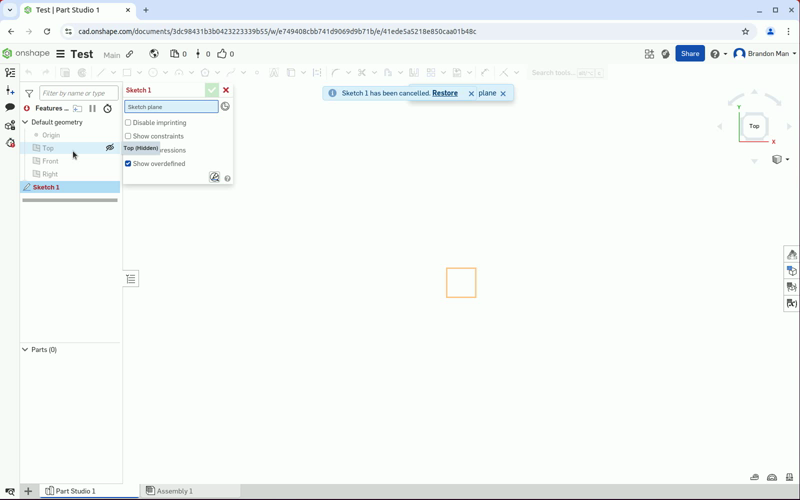
click(73, 150)
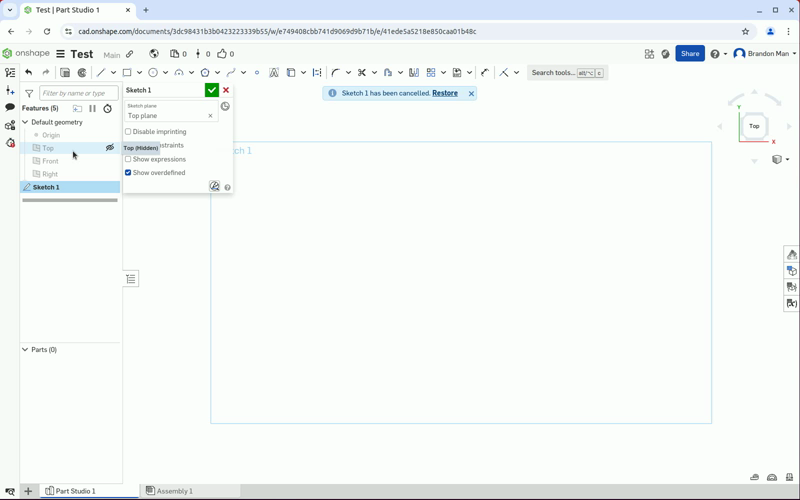
mouse_move(73, 352)
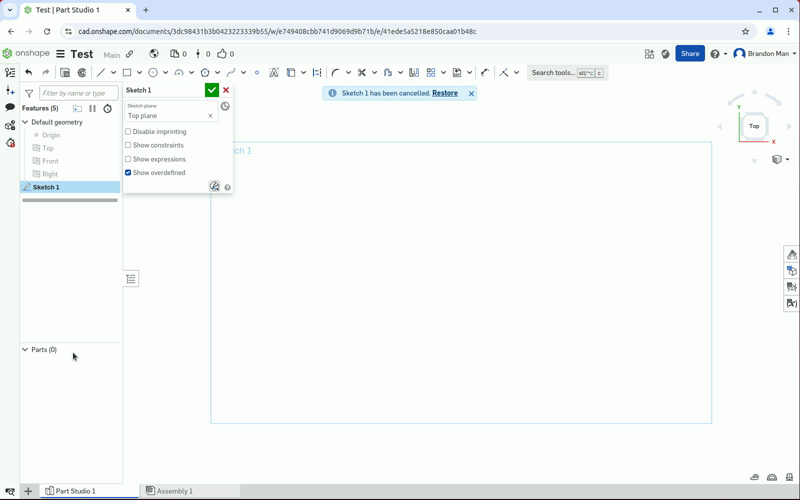
key(y)
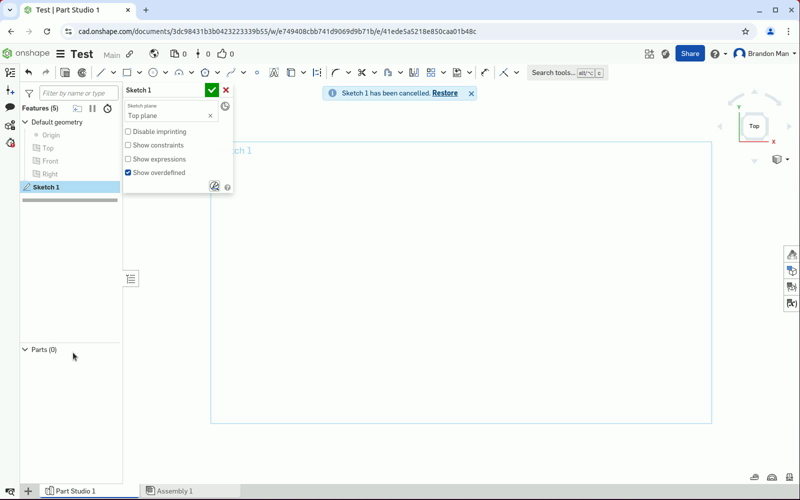
key(l)
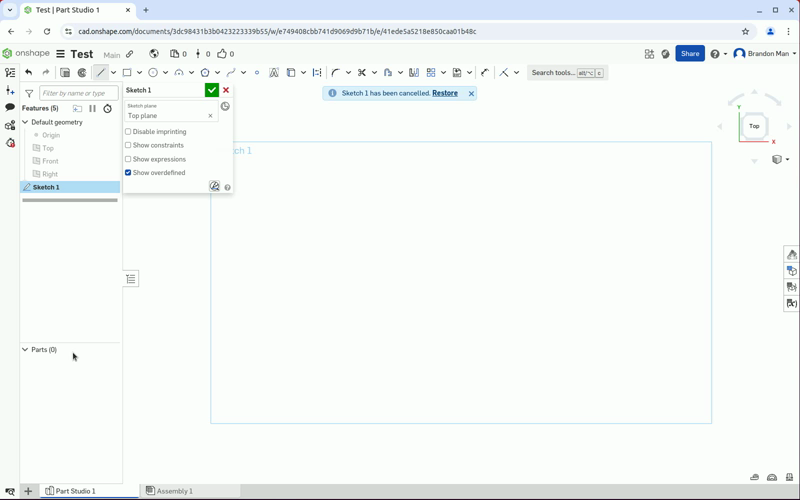
key_down(shift)
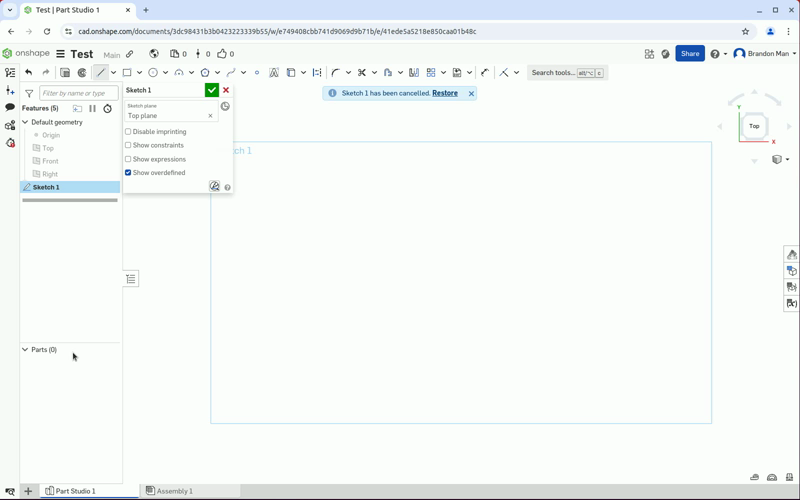
mouse_move(379, 290)
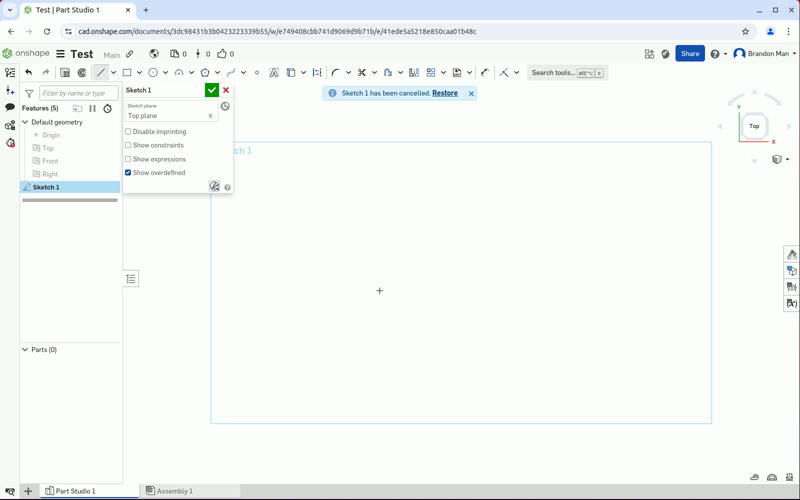
click(379, 290)
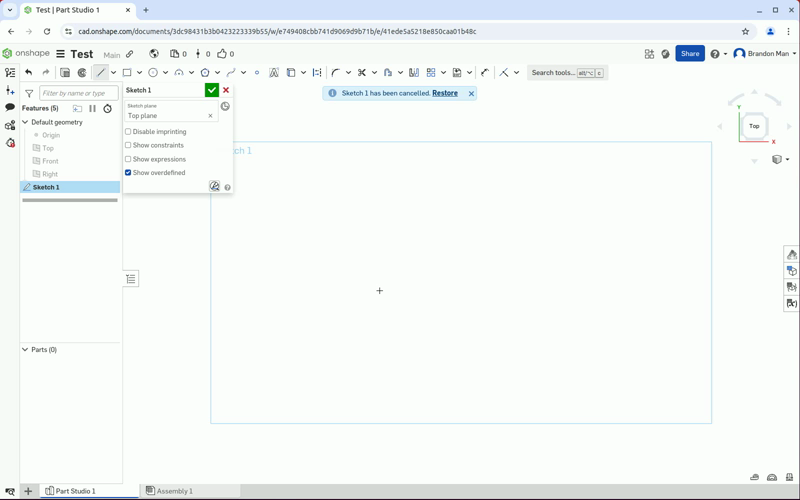
key_up(shift)
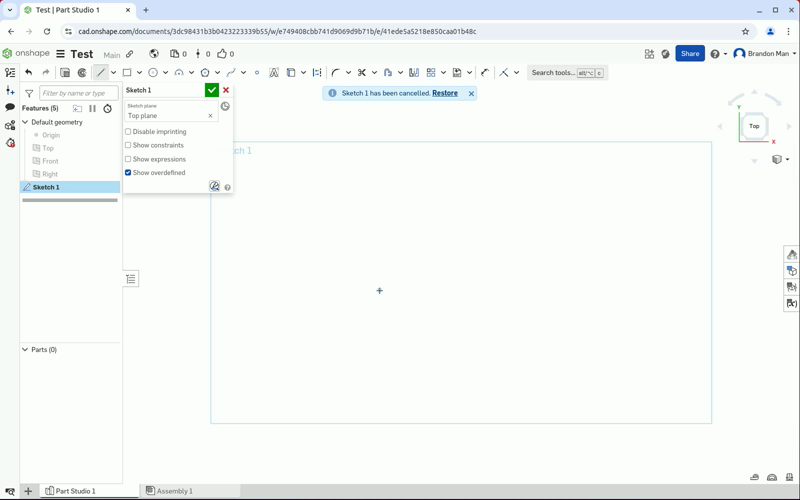
key_down(shift)
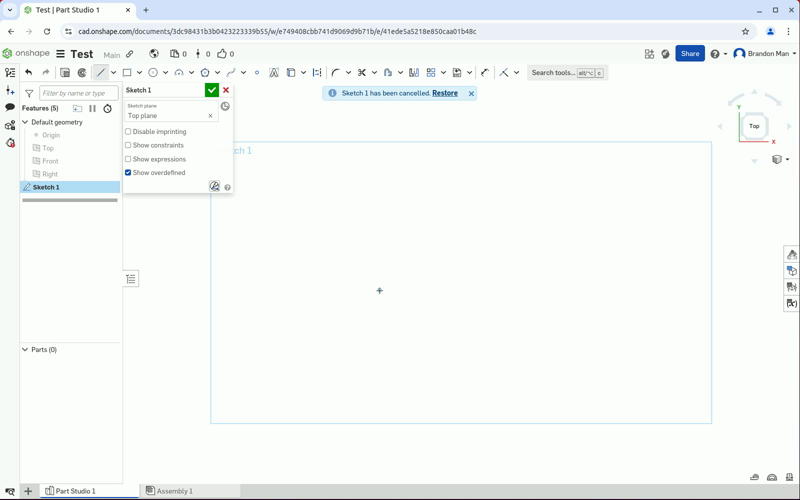
mouse_move(409, 290)
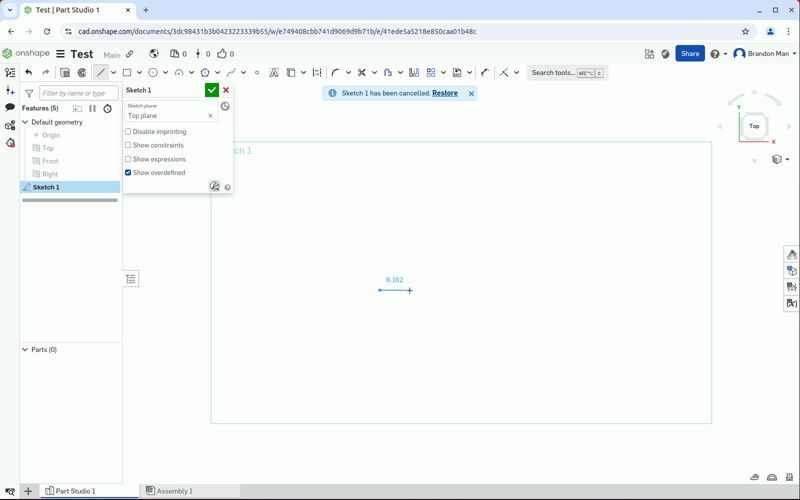
mouse_move(382, 290)
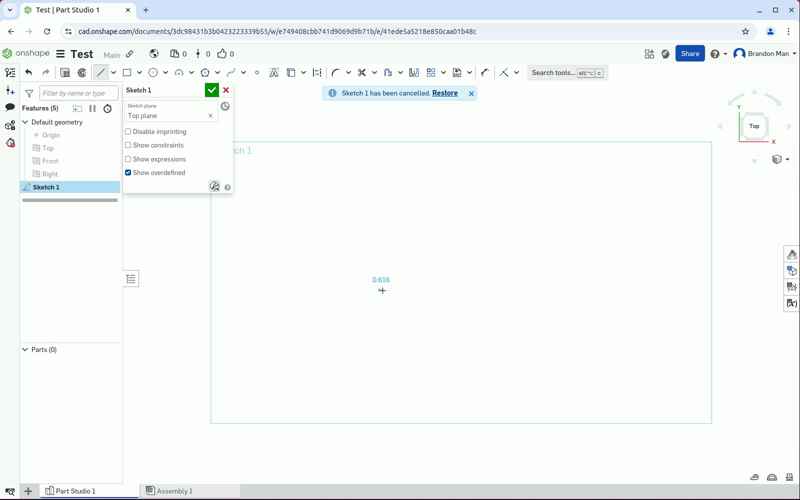
scroll(6)
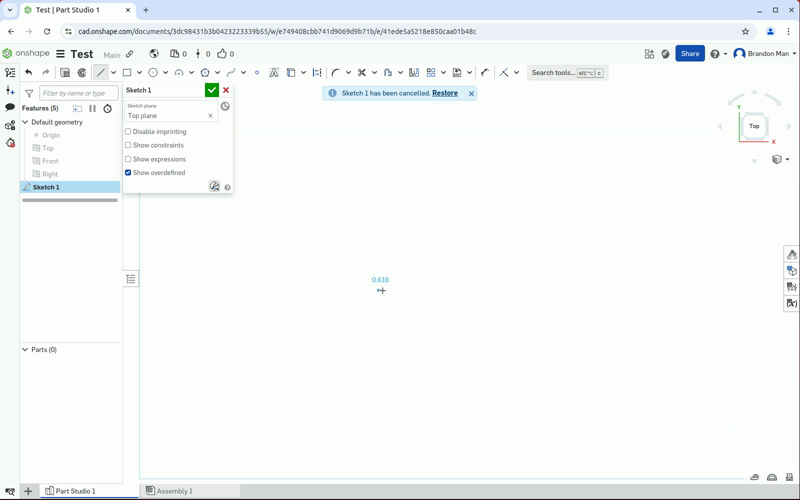
scroll(6)
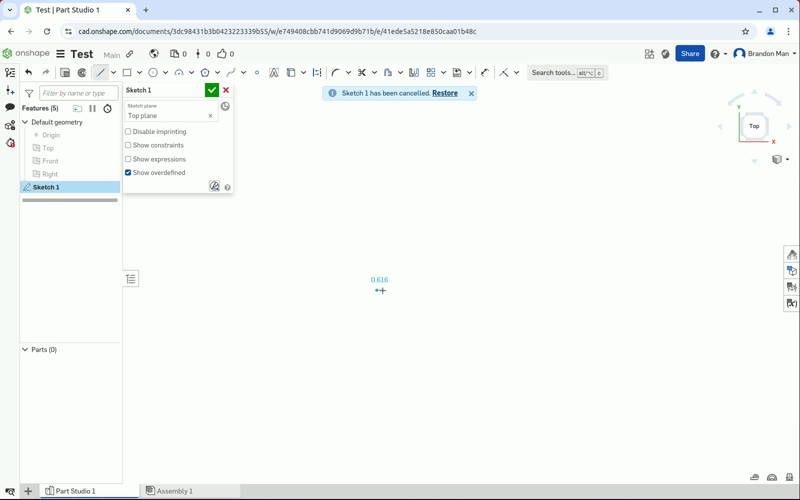
scroll(6)
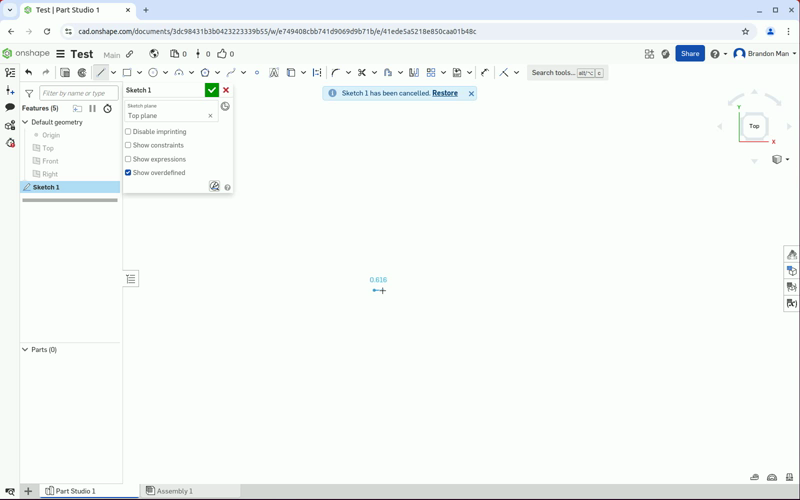
scroll(6)
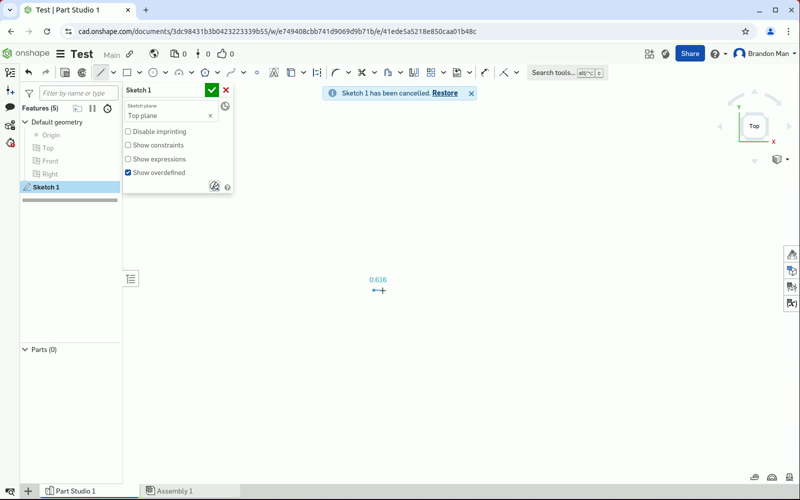
scroll(6)
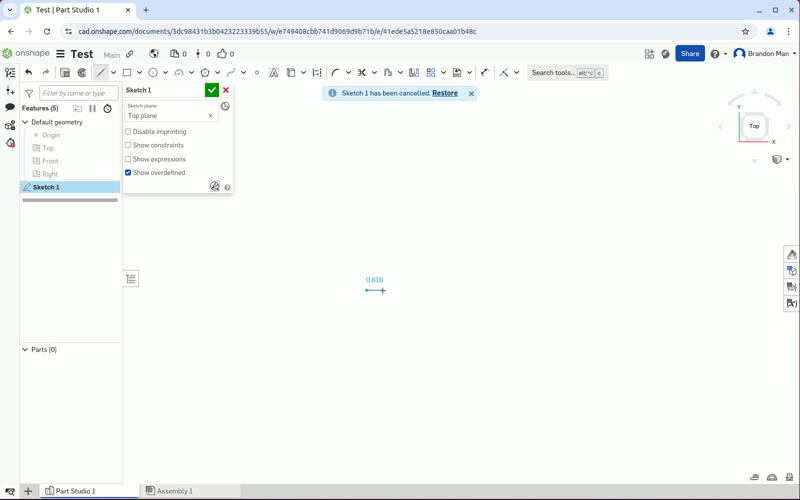
scroll(6)
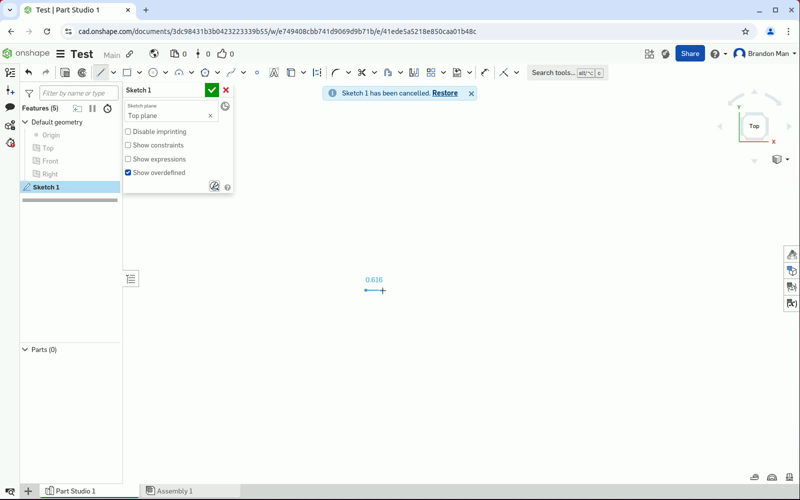
scroll(6)
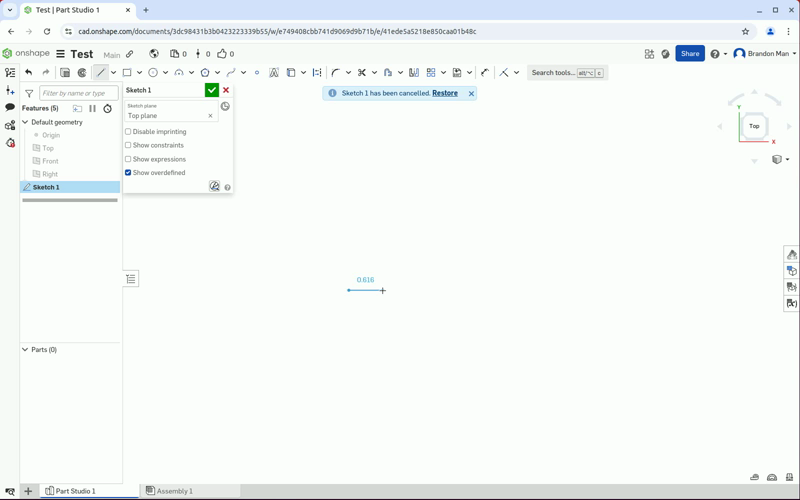
click(382, 290)
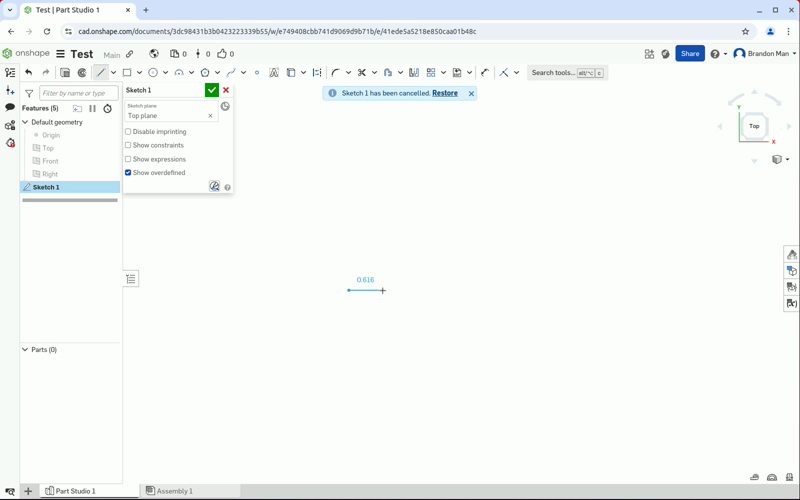
scroll(-6)
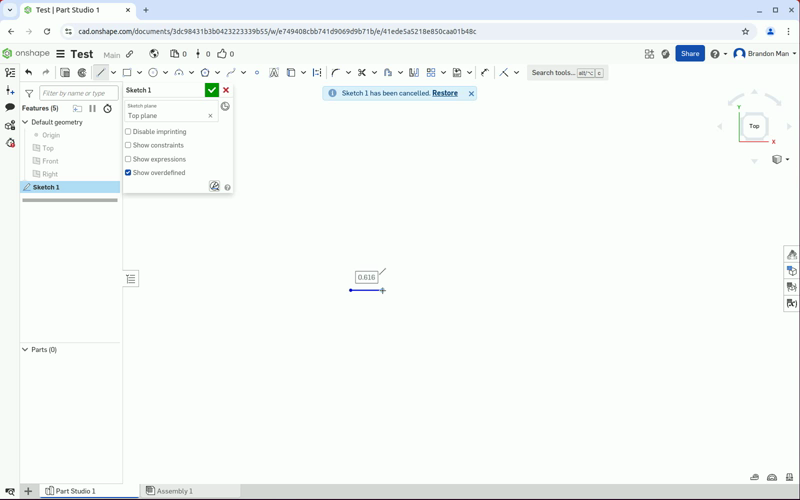
scroll(-6)
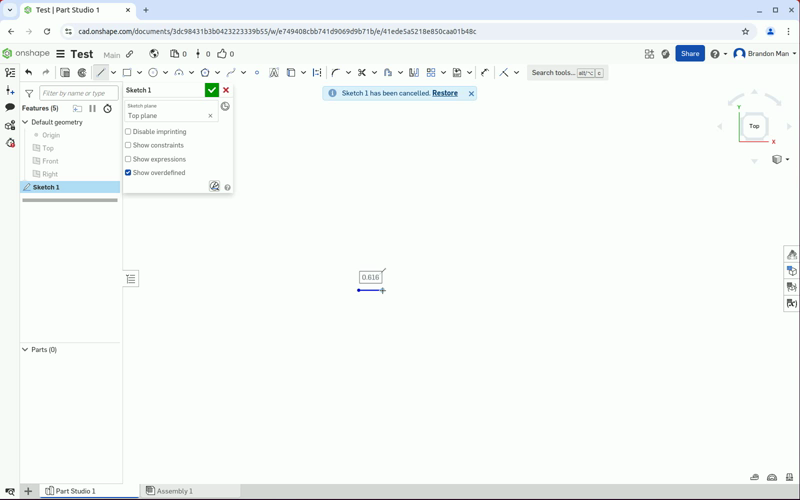
scroll(-6)
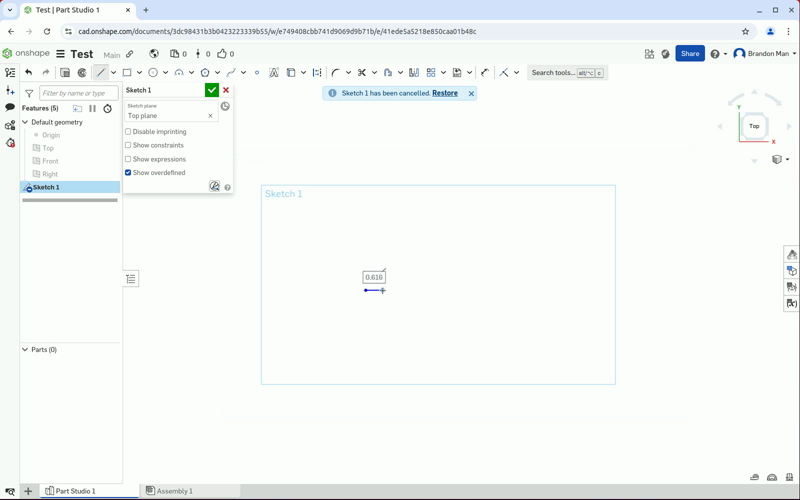
scroll(-6)
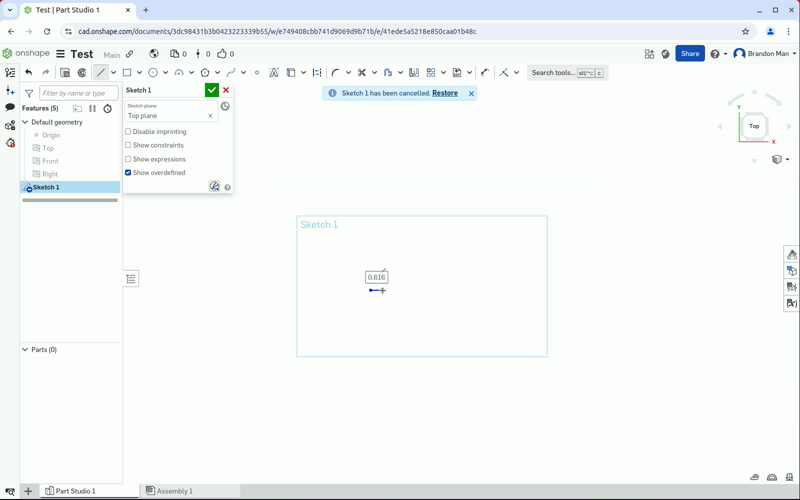
scroll(-6)
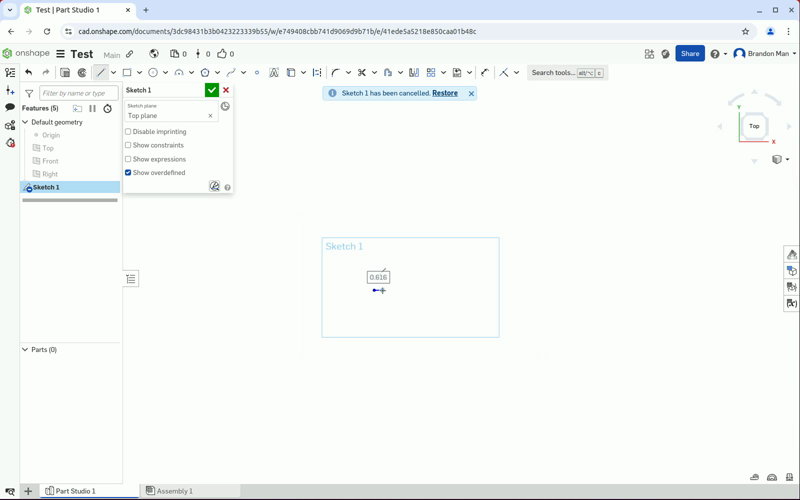
scroll(-6)
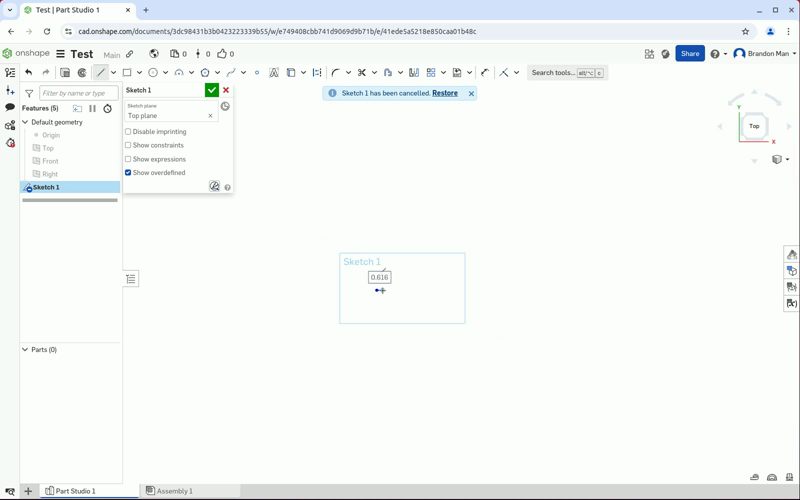
scroll(-6)
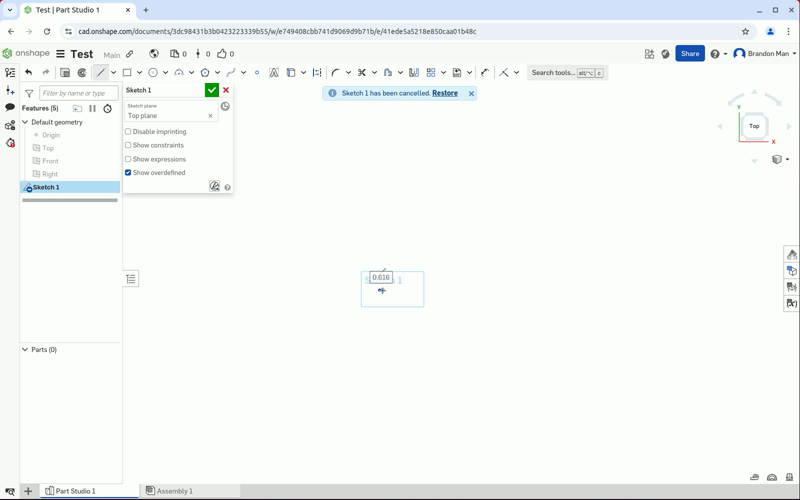
key_up(shift)
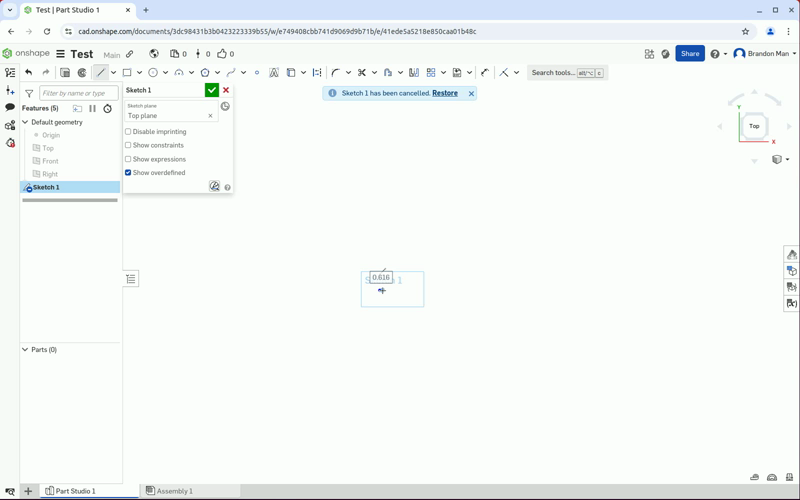
key_down(shift)
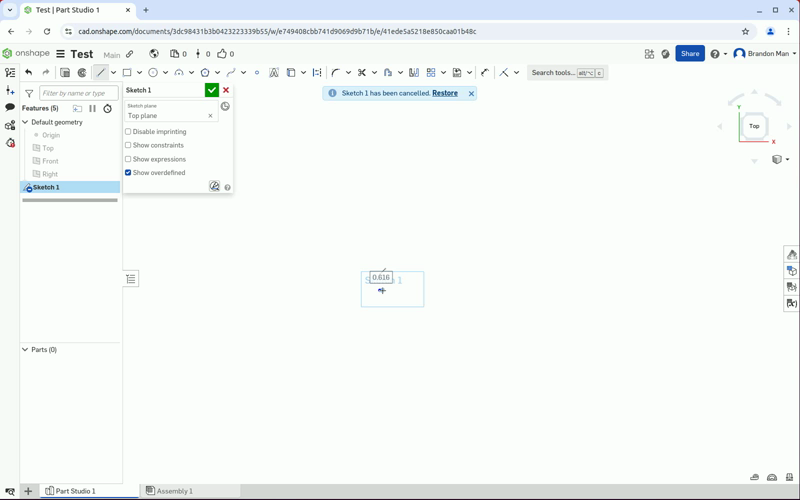
mouse_move(382, 204)
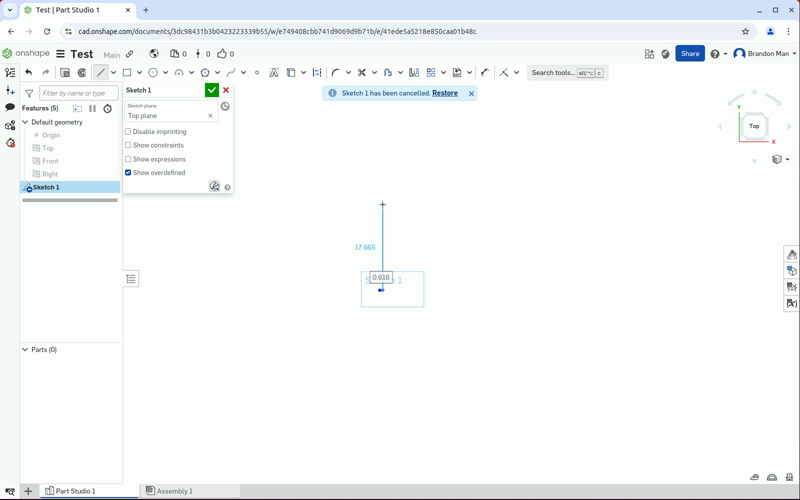
click(382, 204)
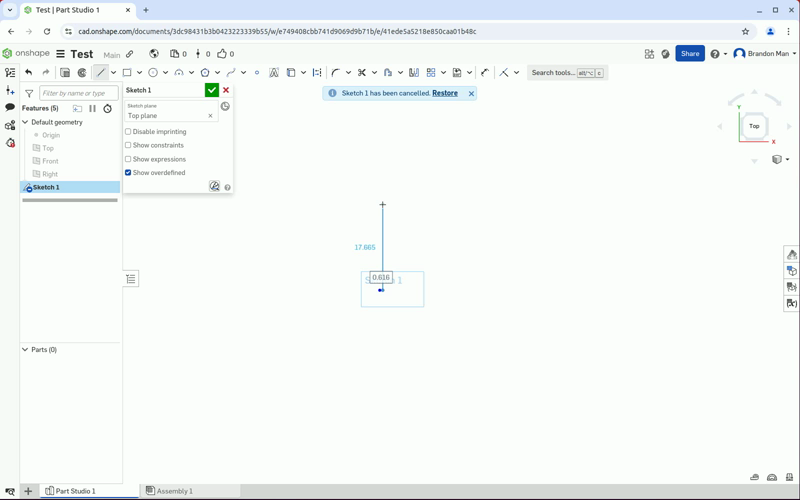
key_up(shift)
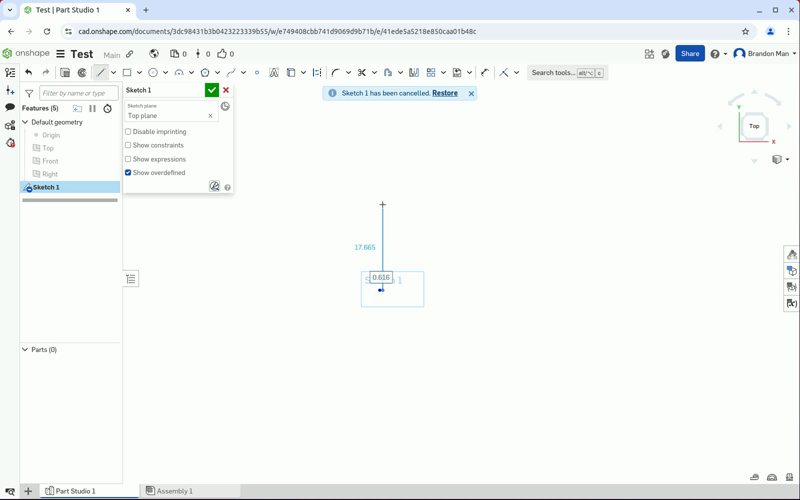
key_down(shift)
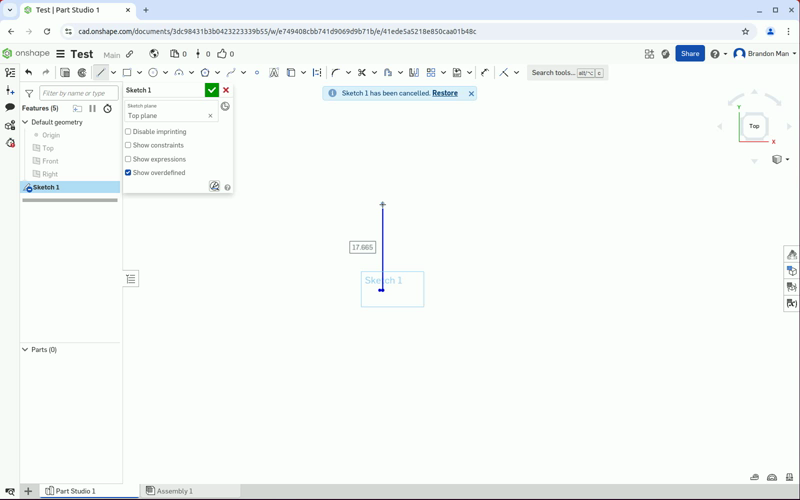
mouse_move(470, 204)
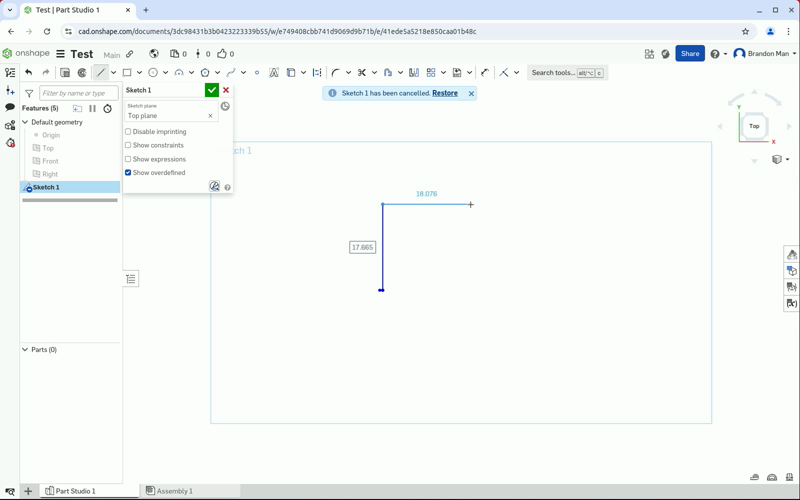
click(470, 204)
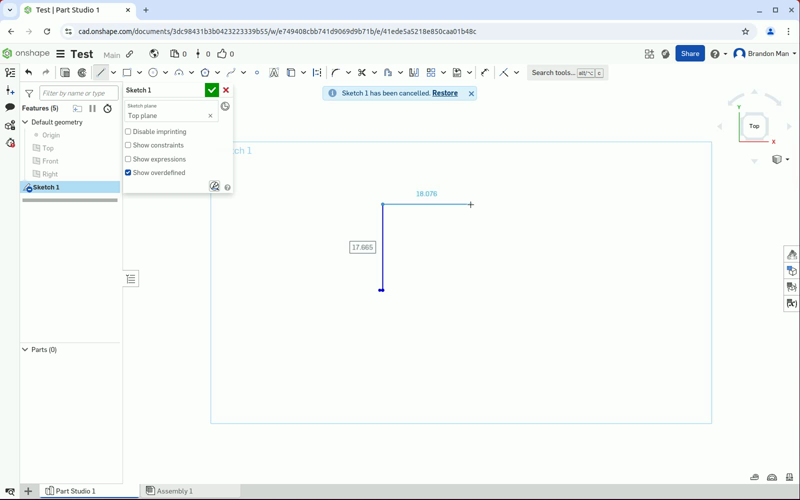
key_up(shift)
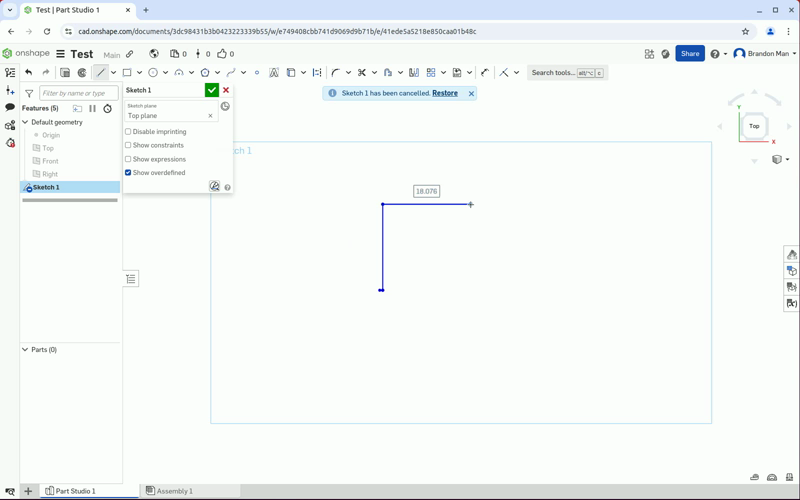
key_down(shift)
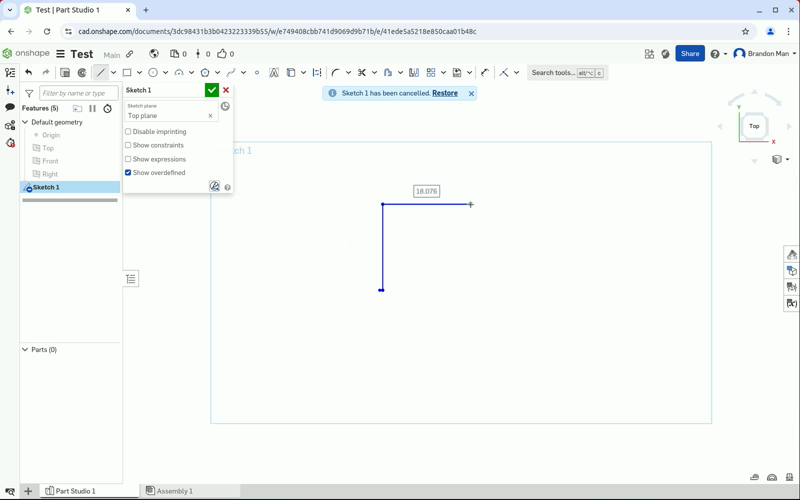
mouse_move(470, 290)
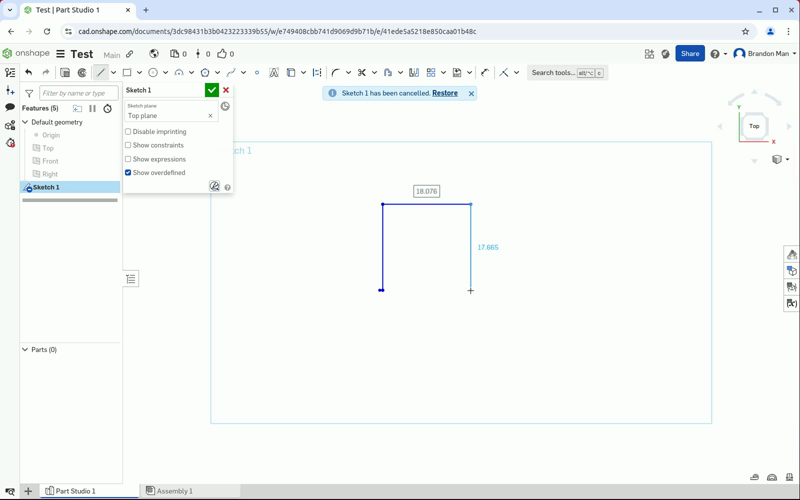
click(470, 290)
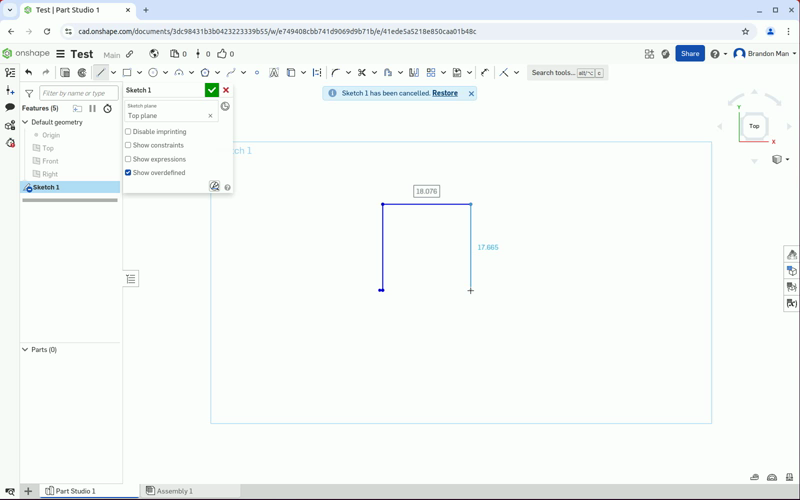
key_up(shift)
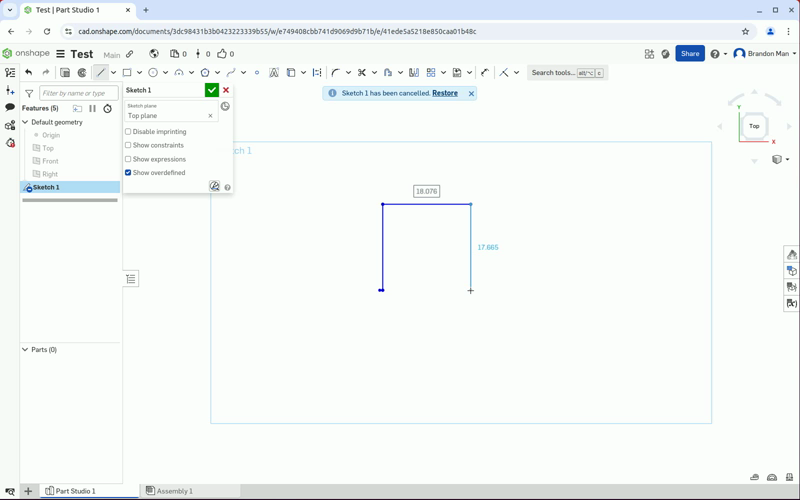
key_down(shift)
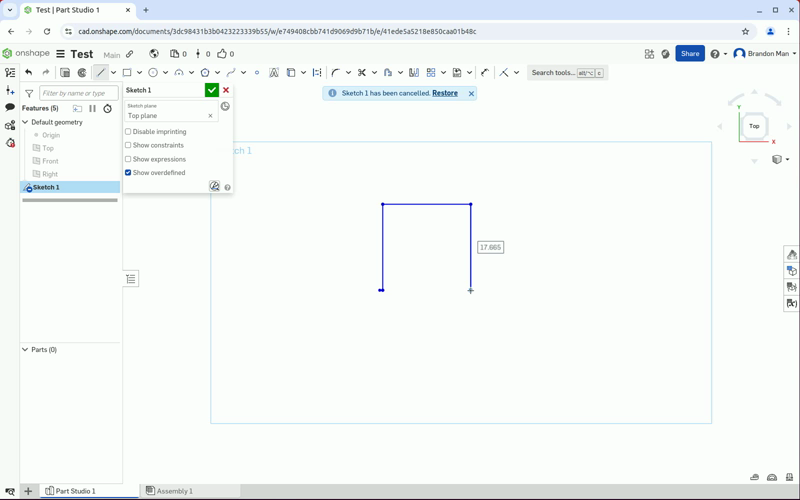
mouse_move(501, 290)
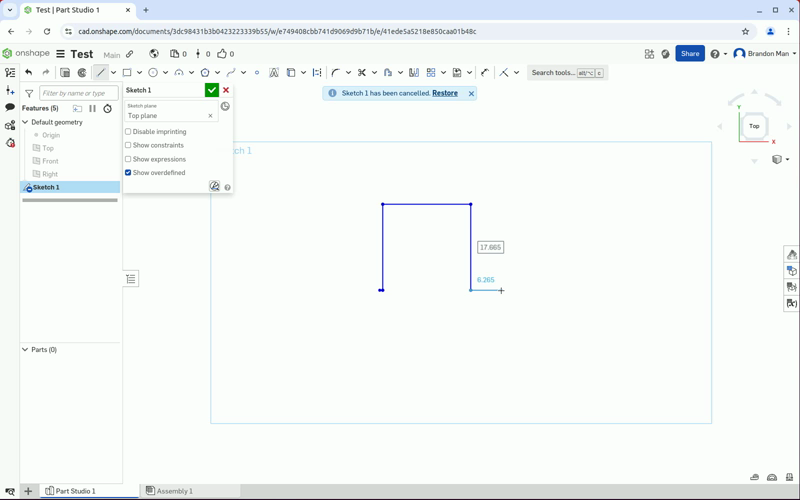
mouse_move(474, 290)
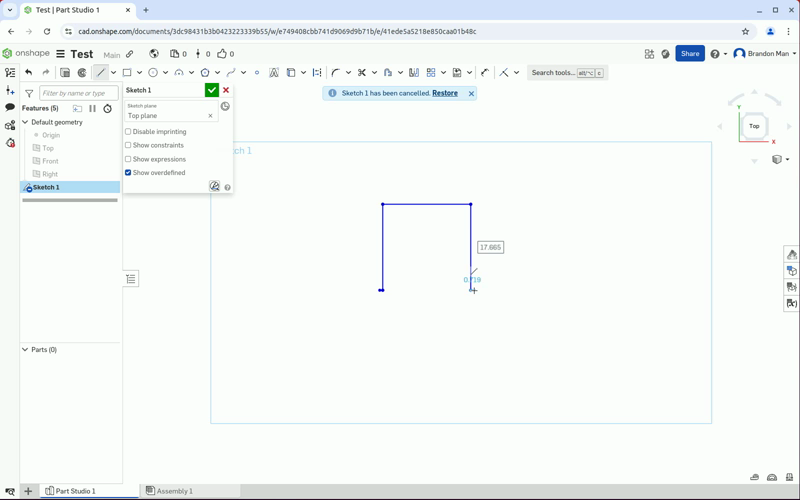
scroll(6)
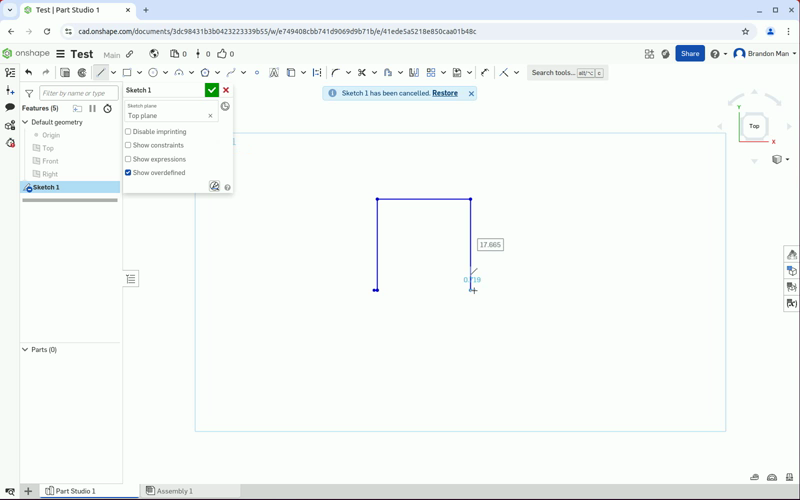
scroll(6)
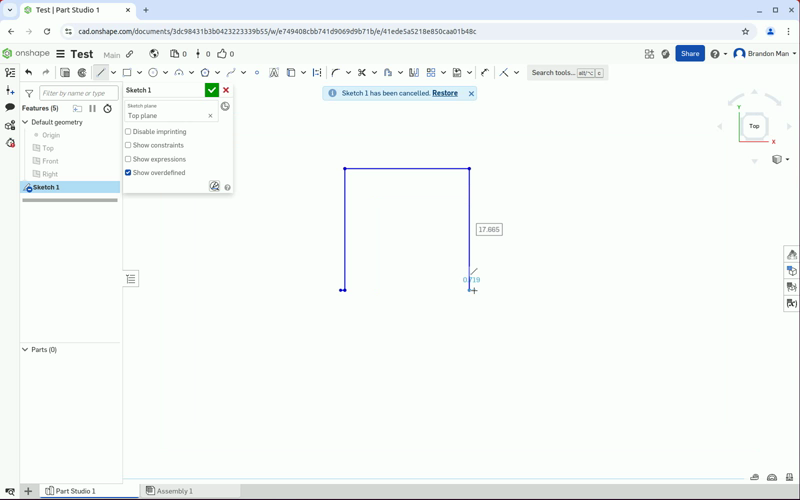
scroll(6)
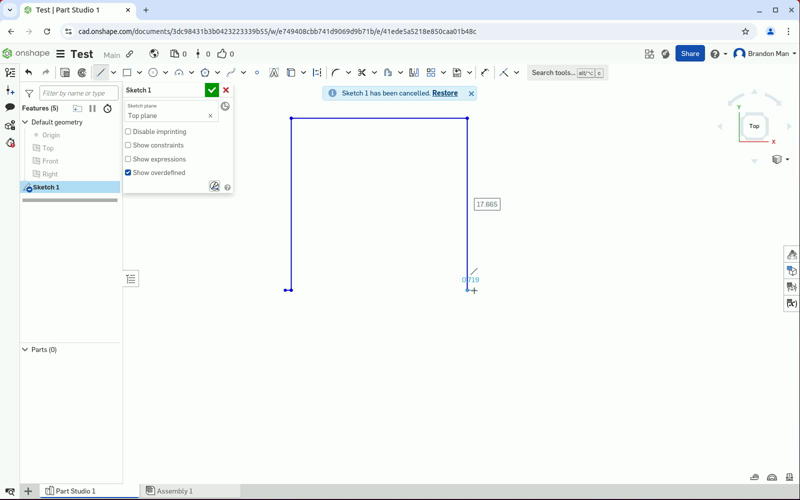
scroll(6)
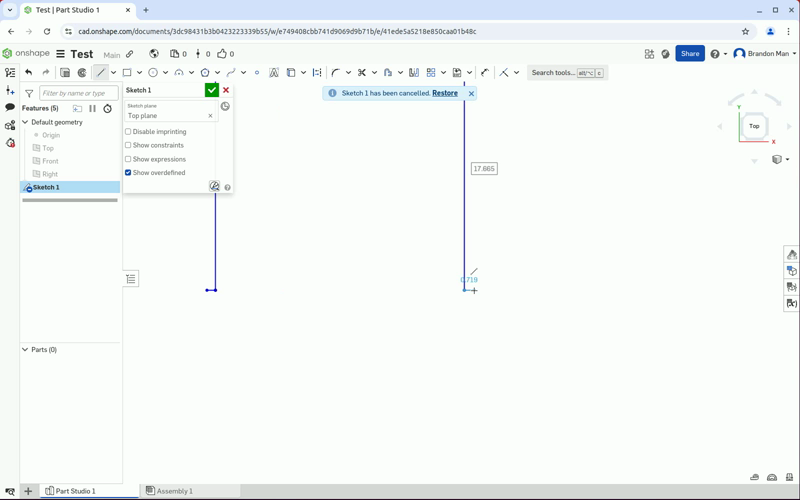
scroll(6)
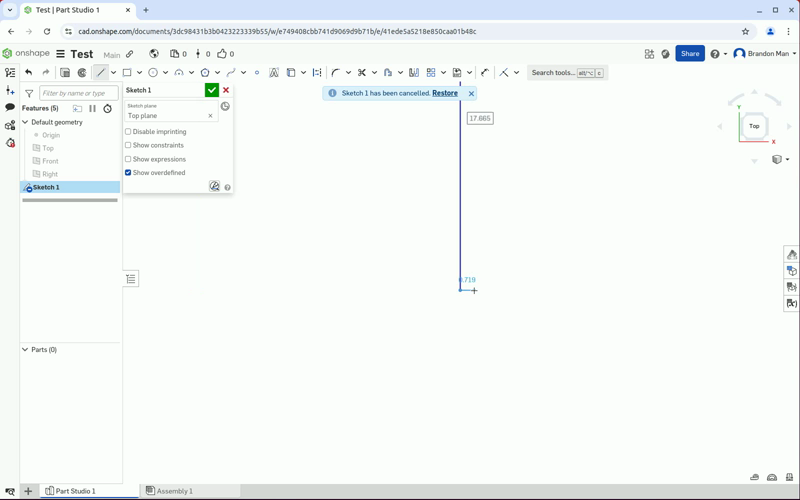
scroll(6)
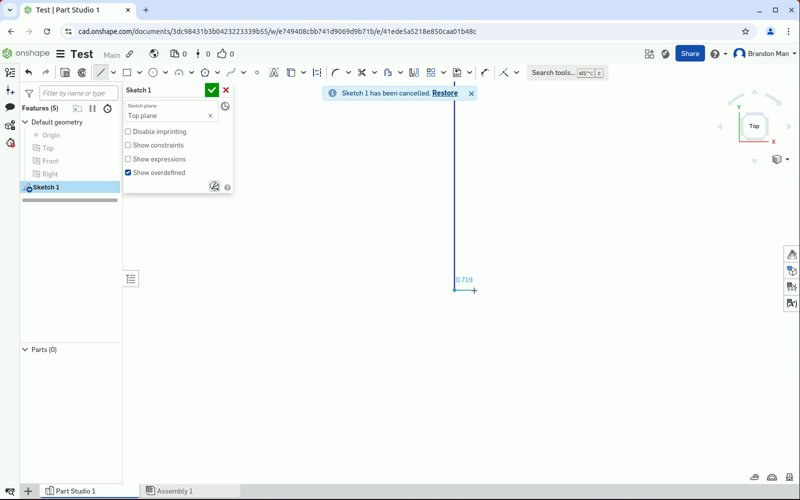
scroll(6)
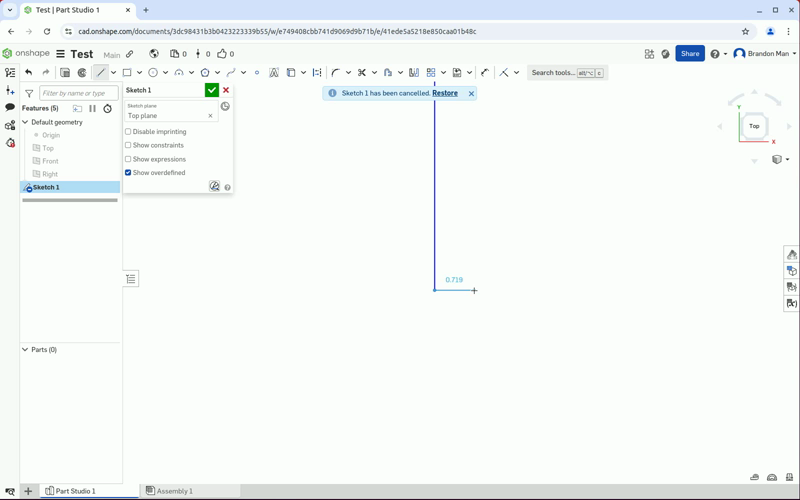
click(474, 290)
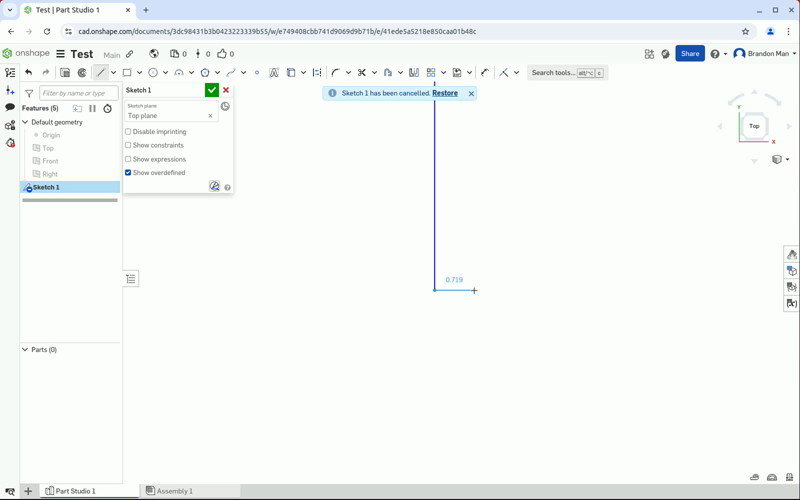
scroll(-6)
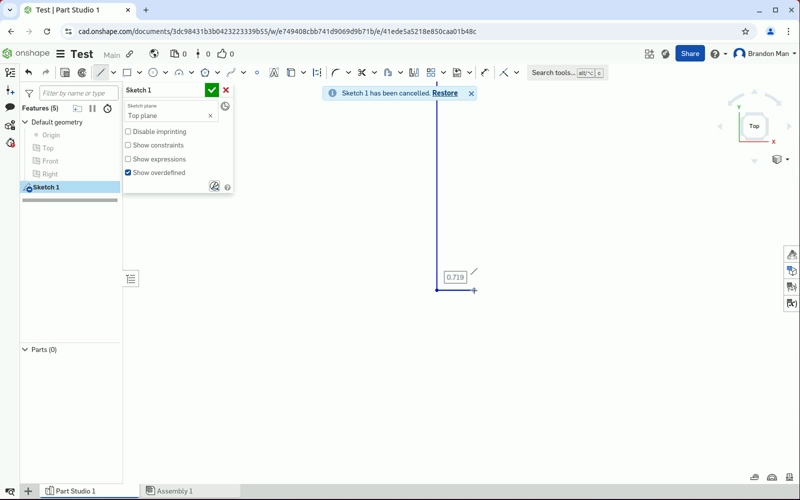
scroll(-6)
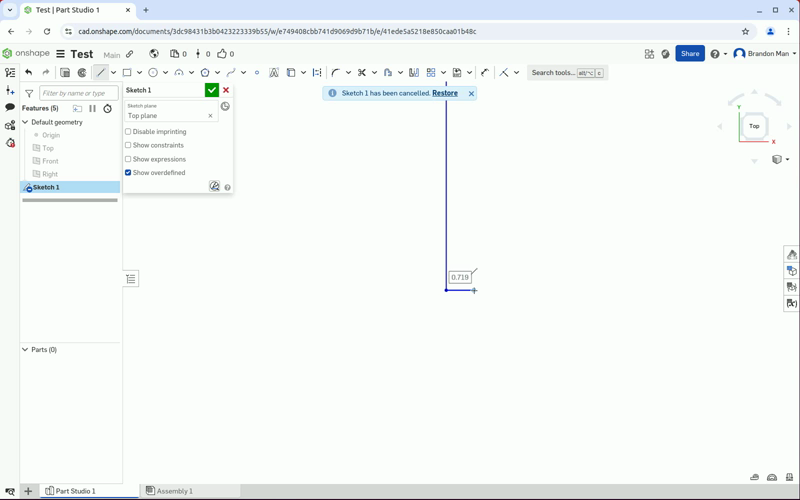
scroll(-6)
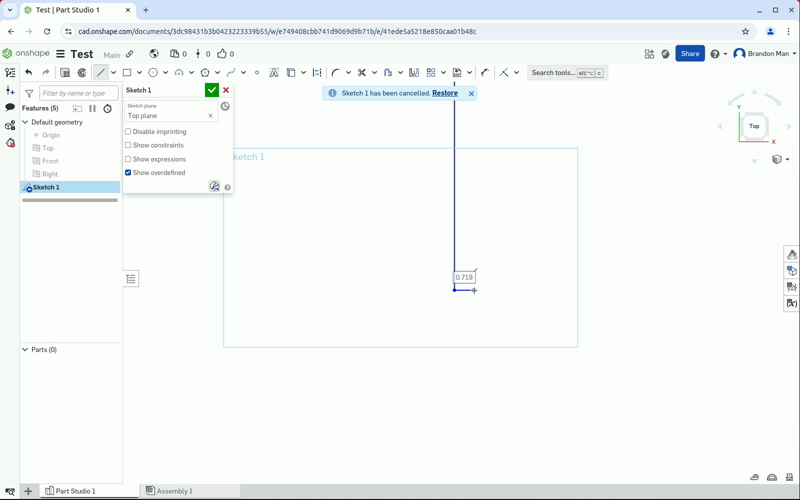
scroll(-6)
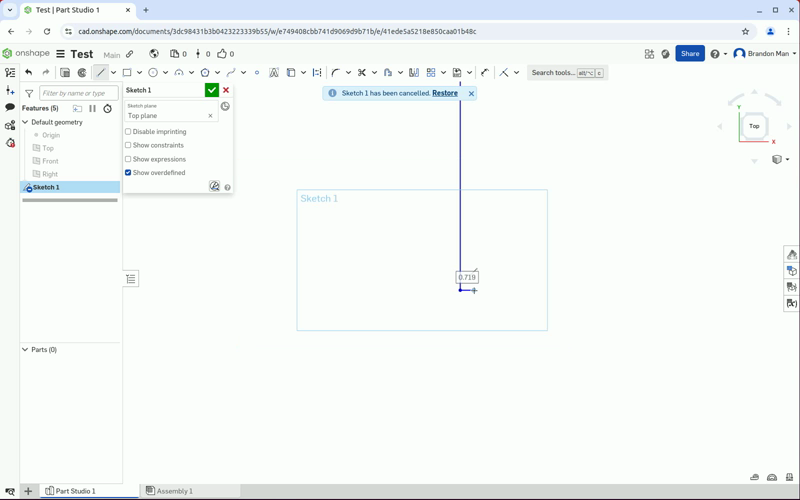
scroll(-6)
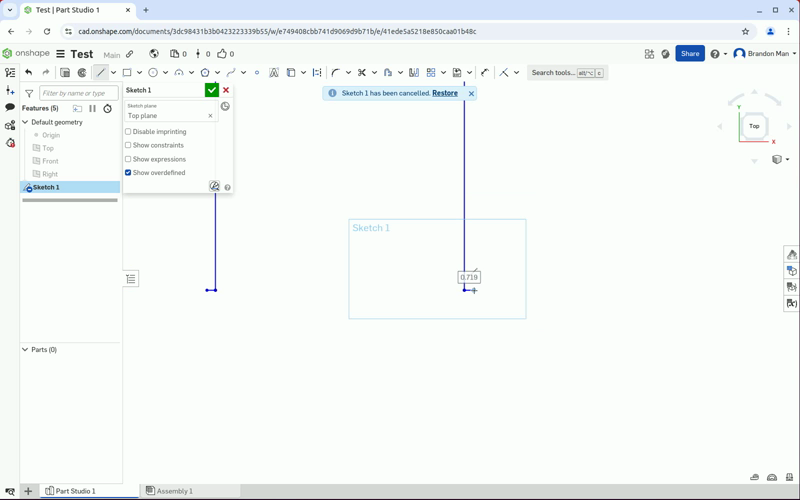
scroll(-6)
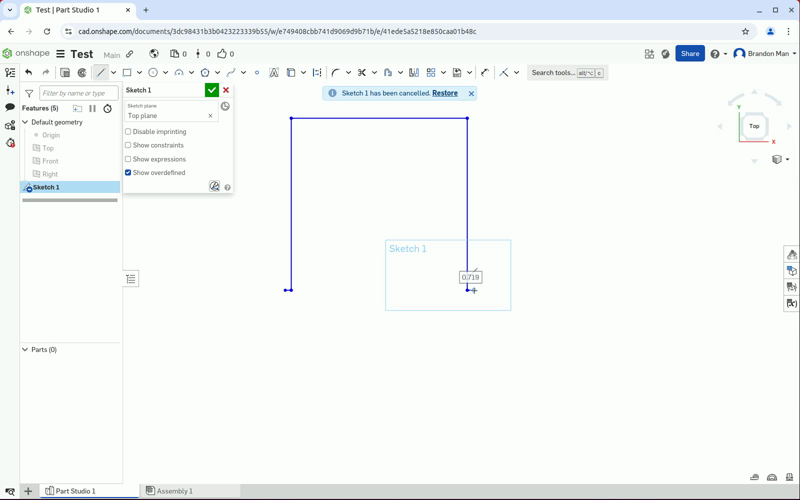
scroll(-6)
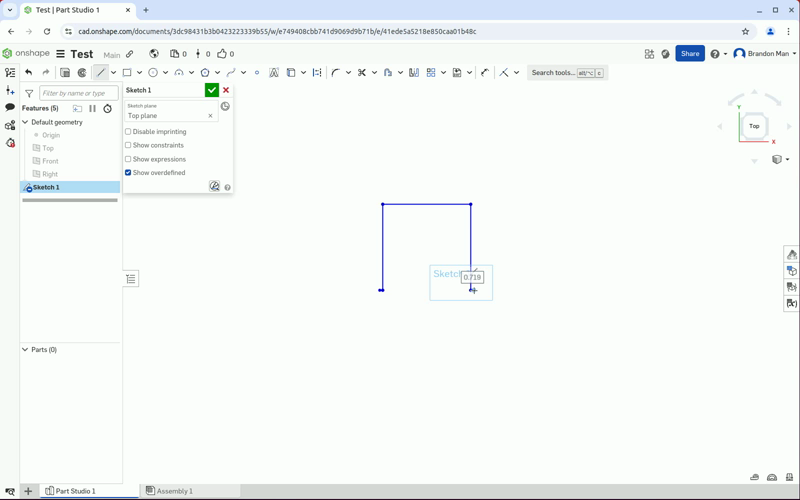
key_up(shift)
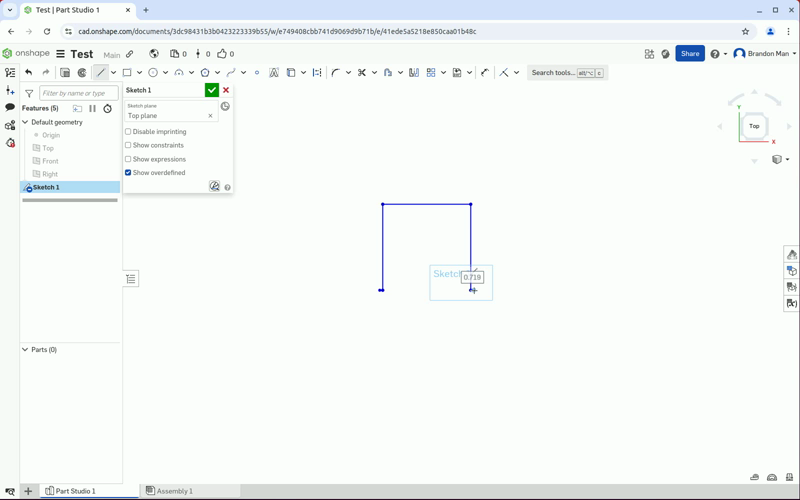
key_down(shift)
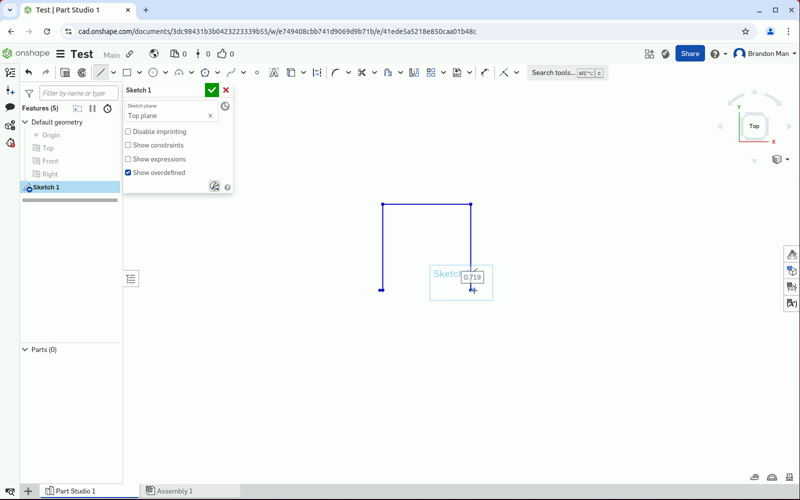
mouse_move(474, 204)
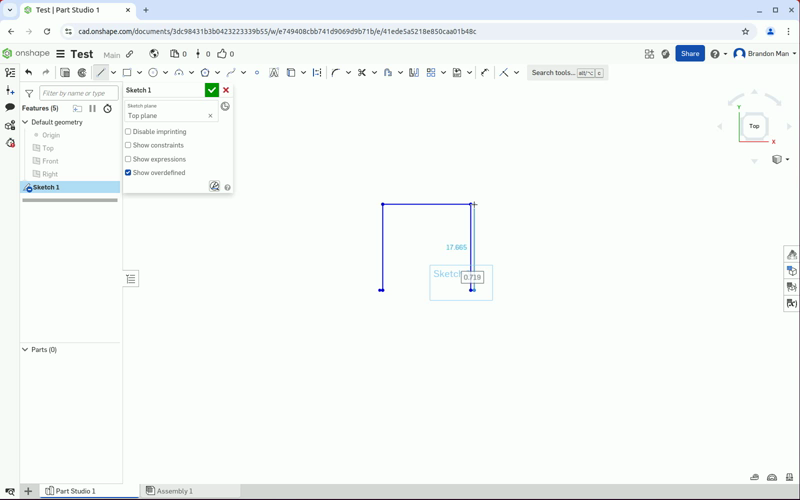
scroll(6)
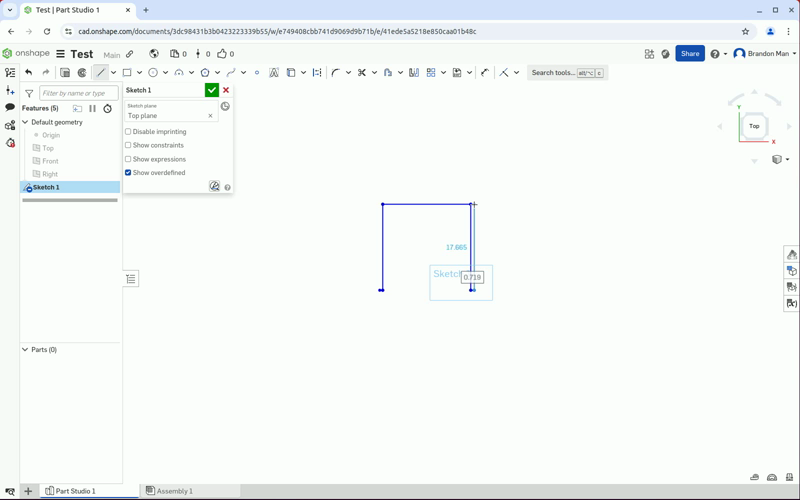
scroll(6)
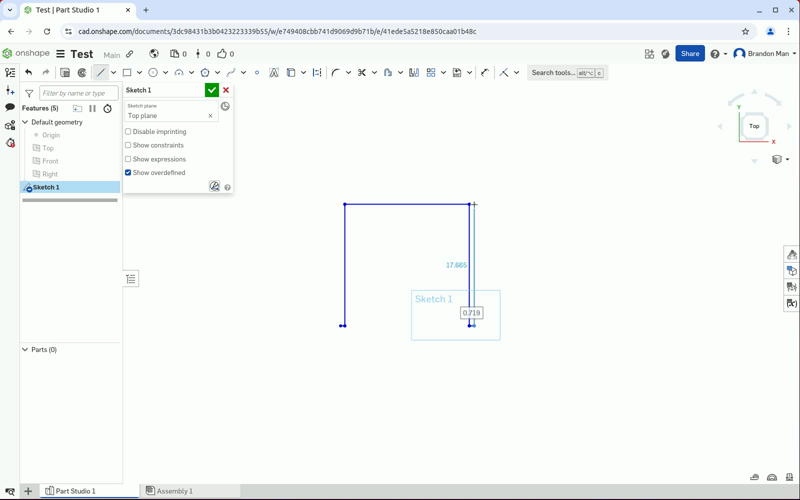
scroll(6)
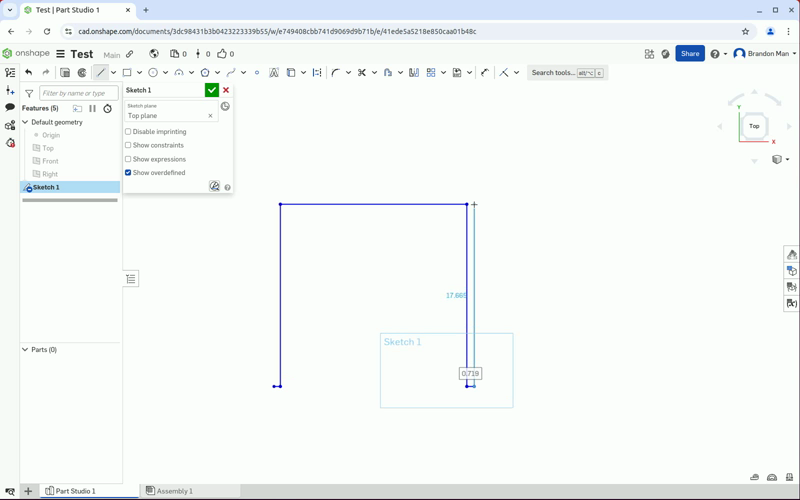
scroll(6)
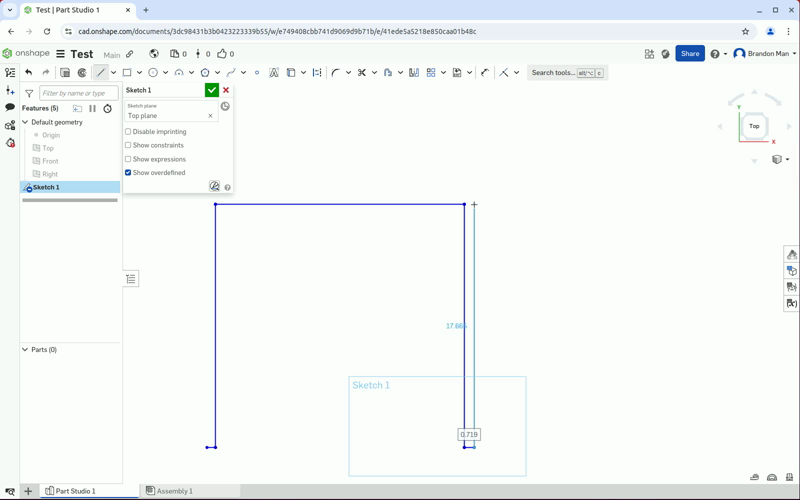
scroll(6)
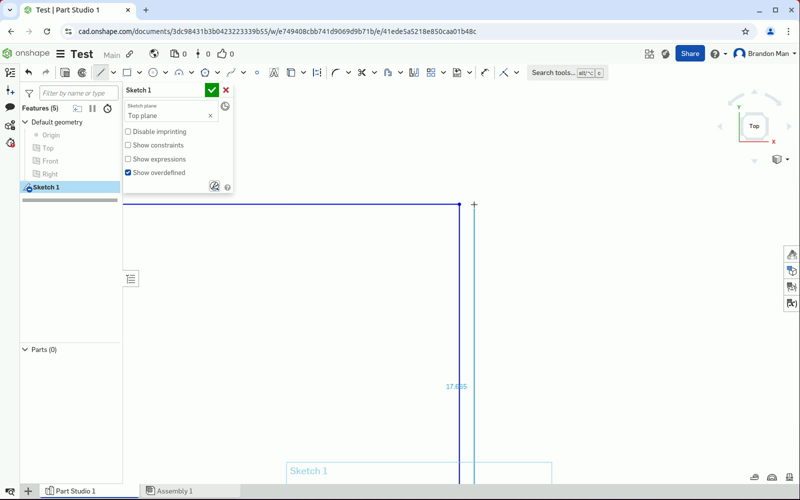
scroll(6)
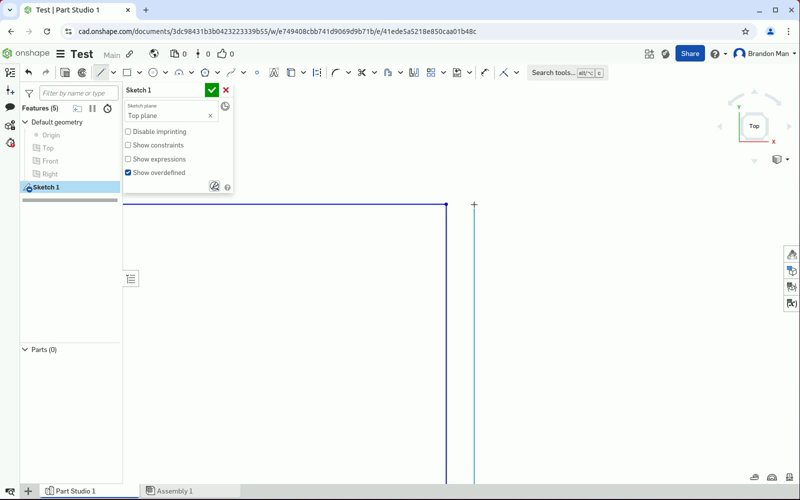
scroll(6)
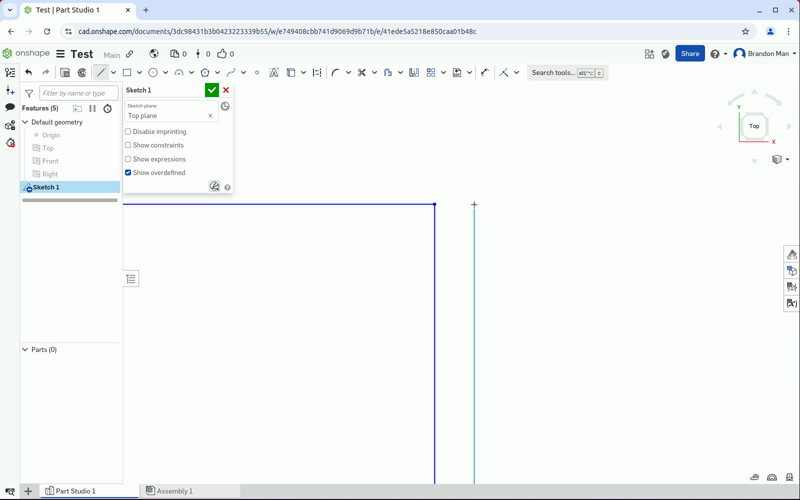
click(474, 204)
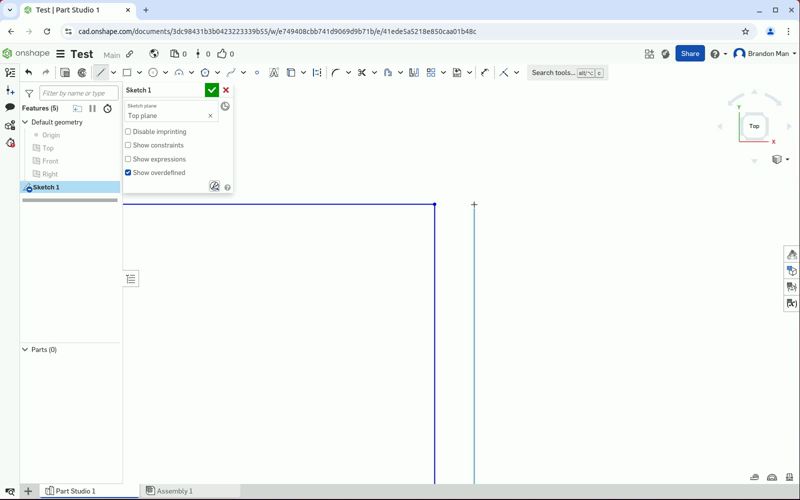
scroll(-6)
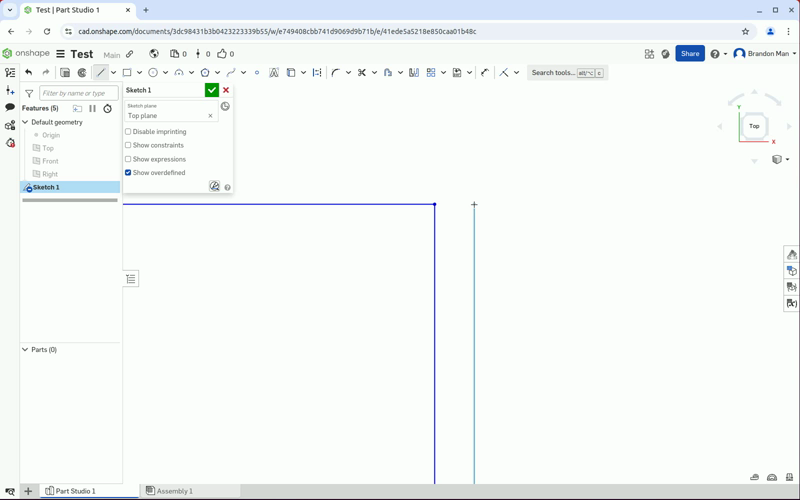
scroll(-6)
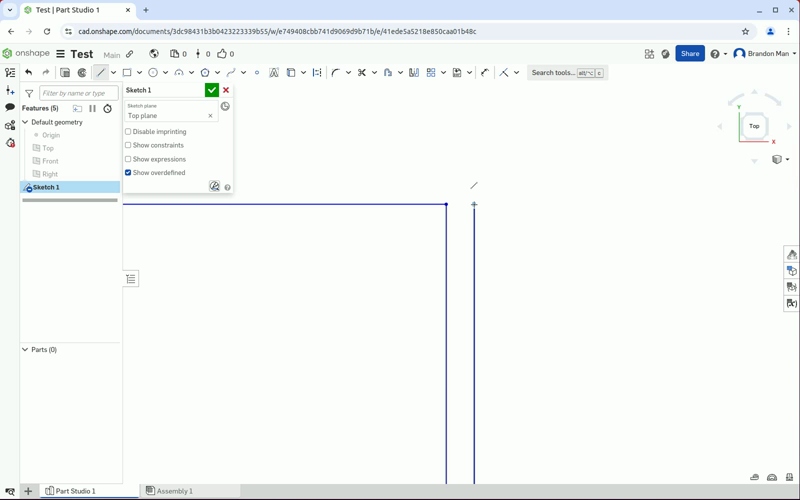
scroll(-6)
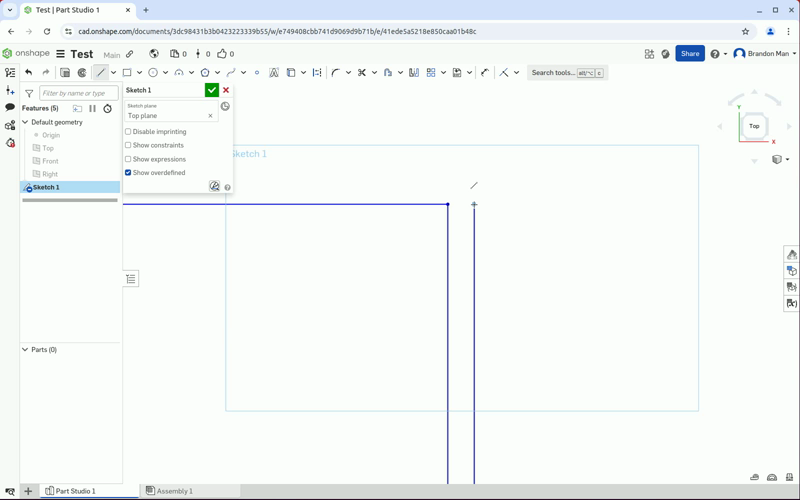
scroll(-6)
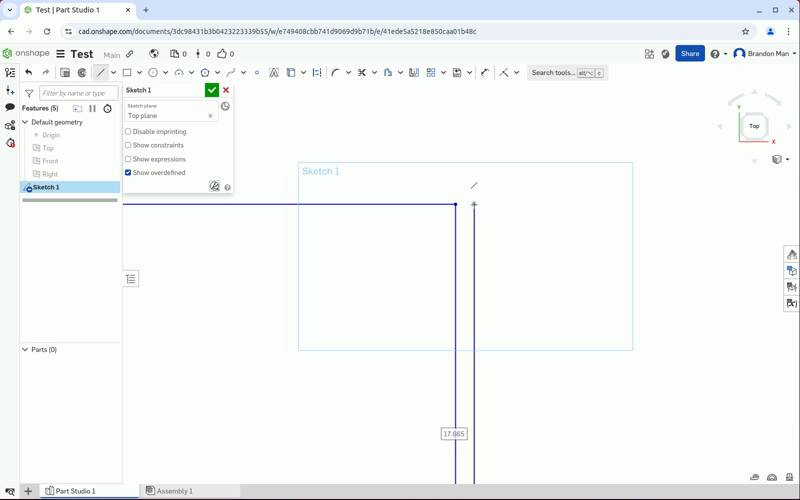
scroll(-6)
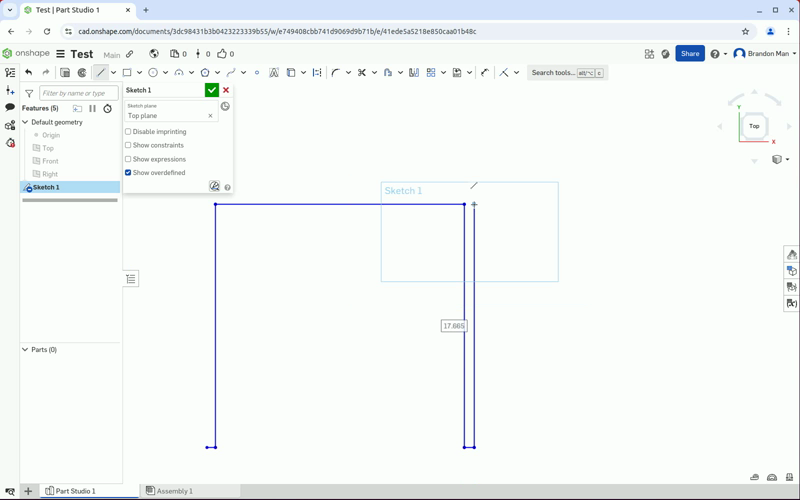
scroll(-6)
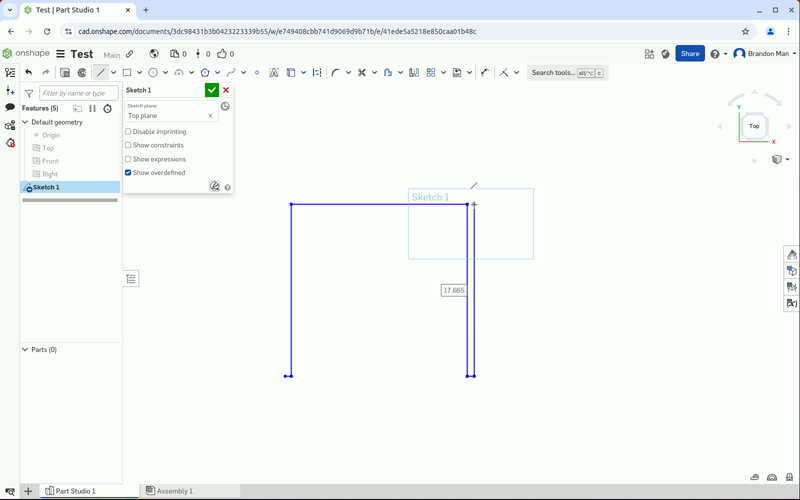
scroll(-6)
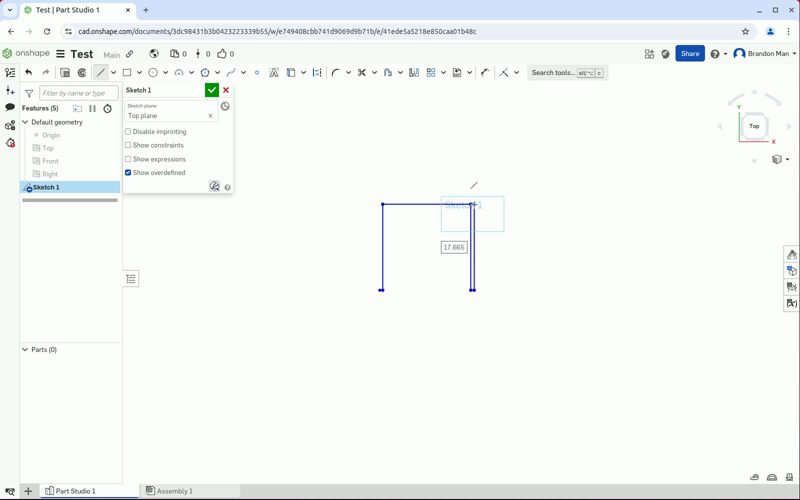
key_up(shift)
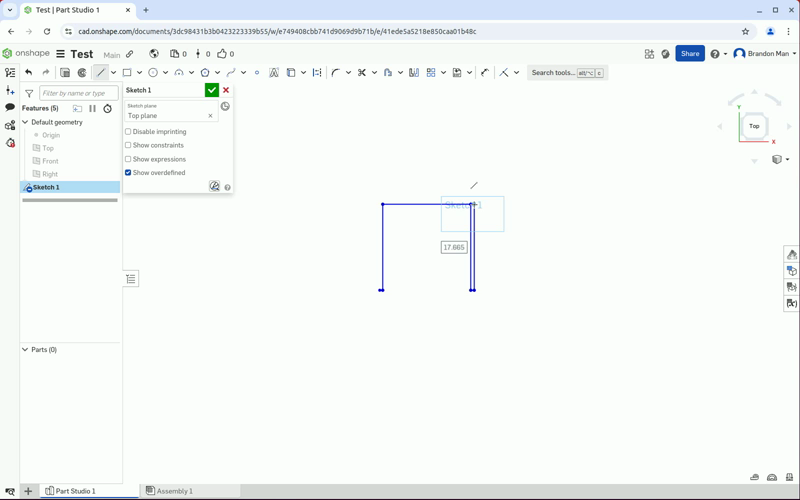
key_down(shift)
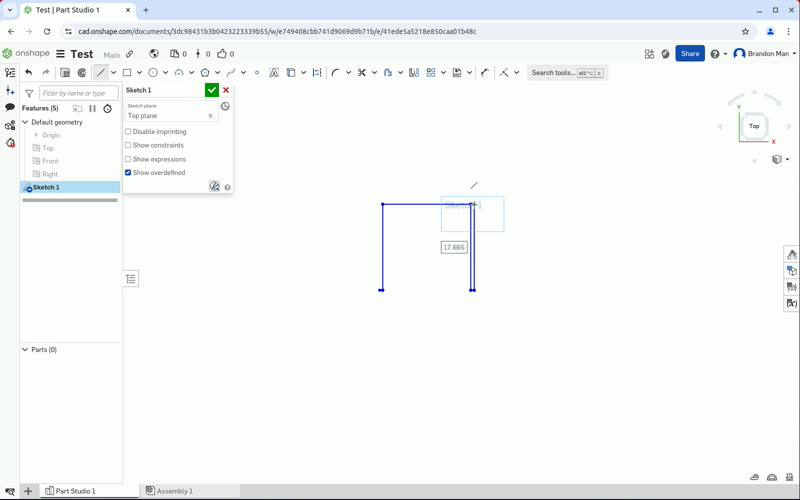
mouse_move(379, 204)
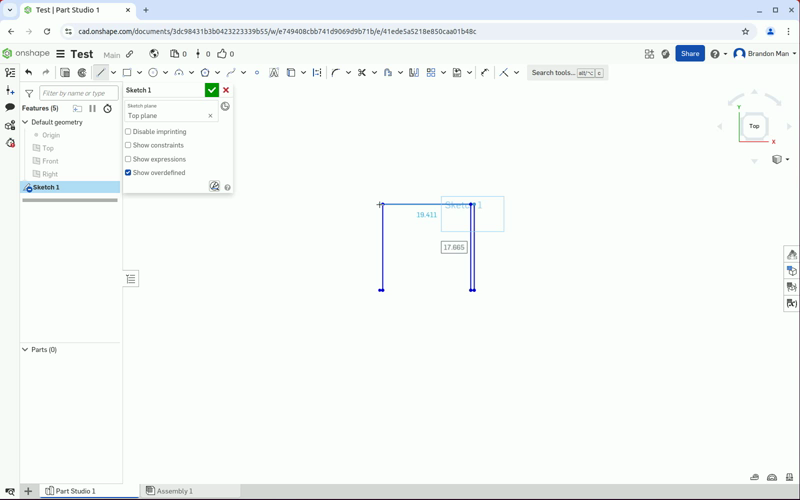
scroll(6)
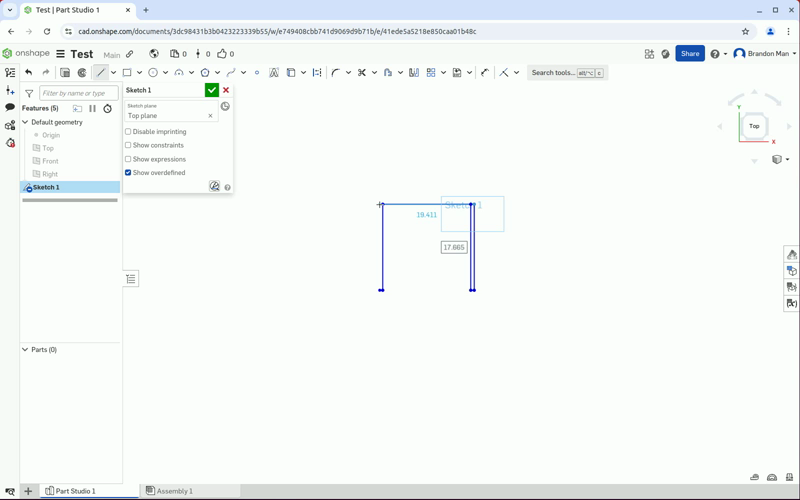
scroll(6)
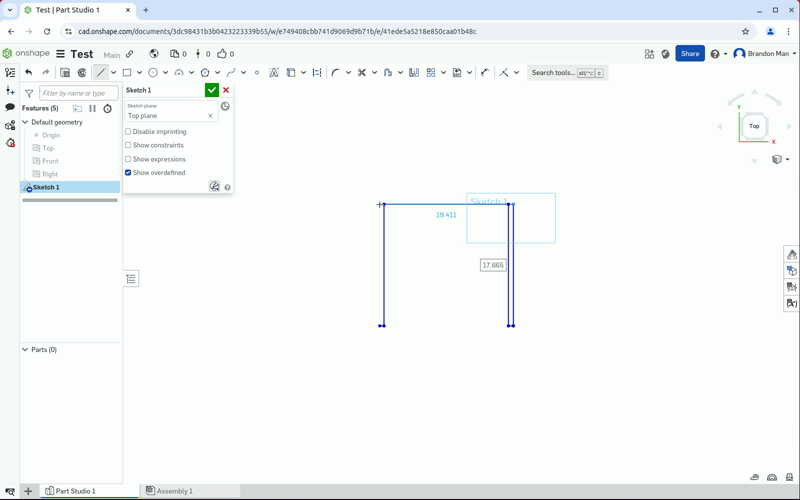
scroll(6)
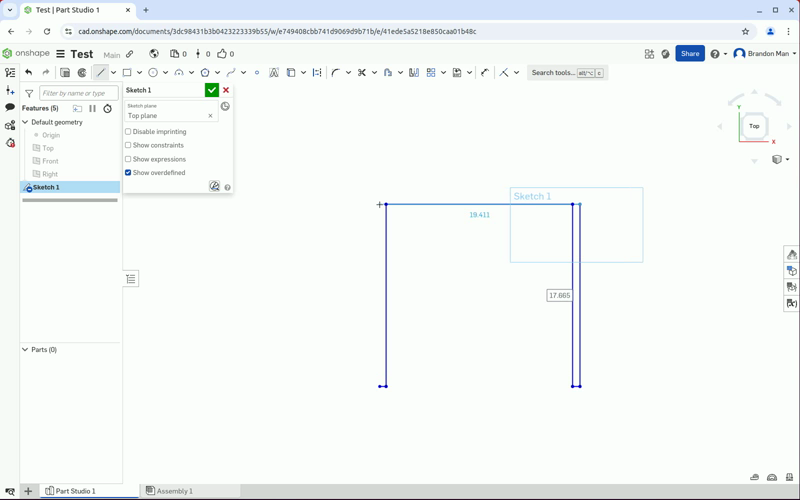
scroll(6)
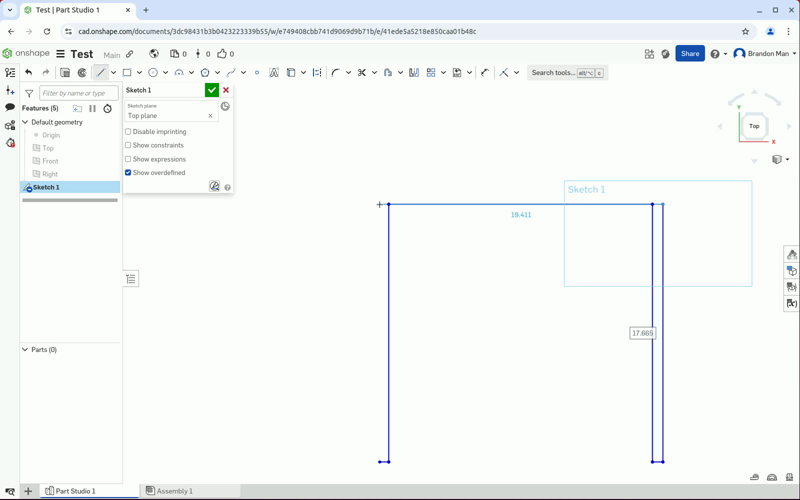
scroll(6)
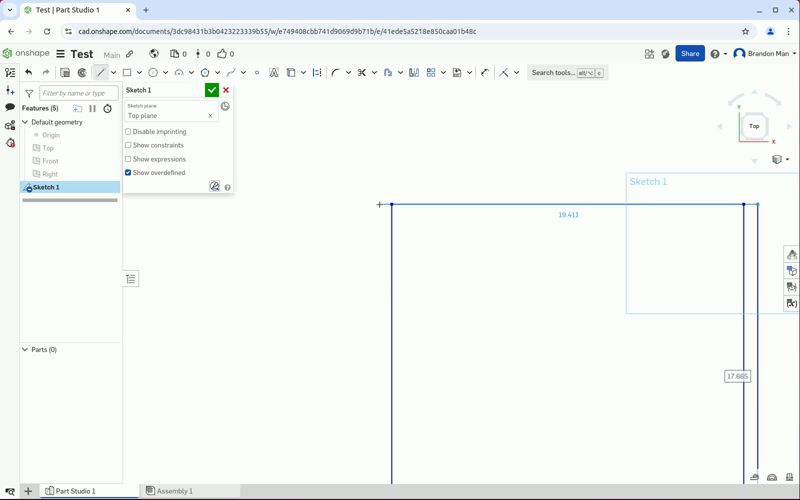
scroll(6)
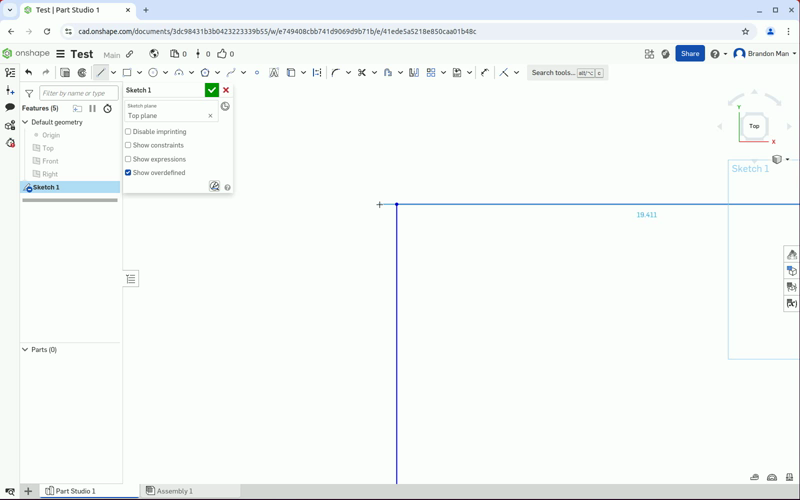
scroll(6)
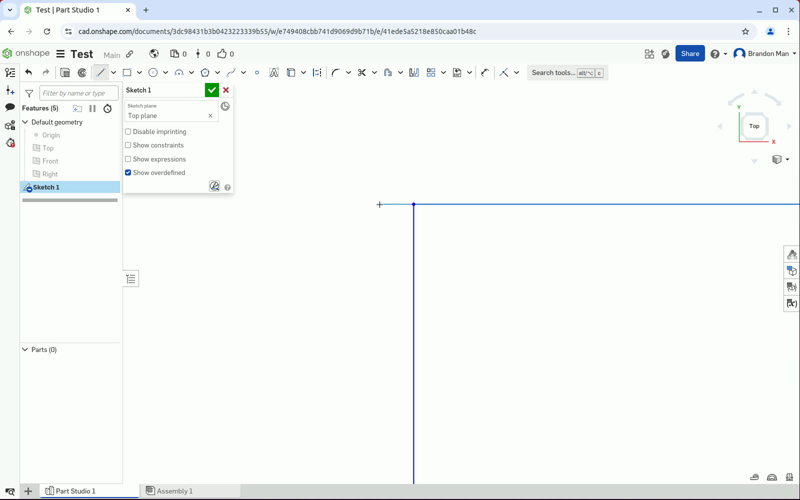
click(379, 204)
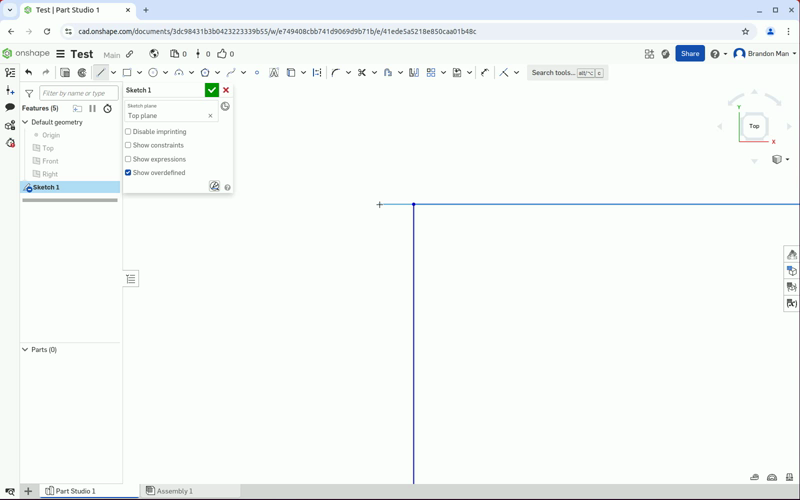
scroll(-6)
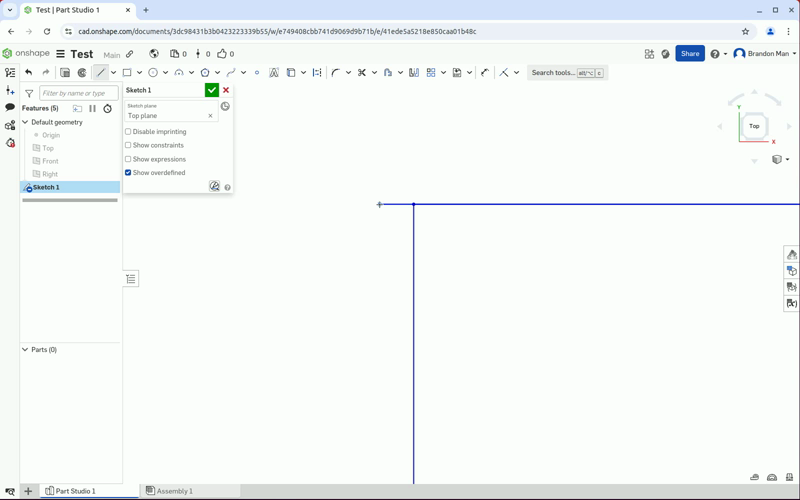
scroll(-6)
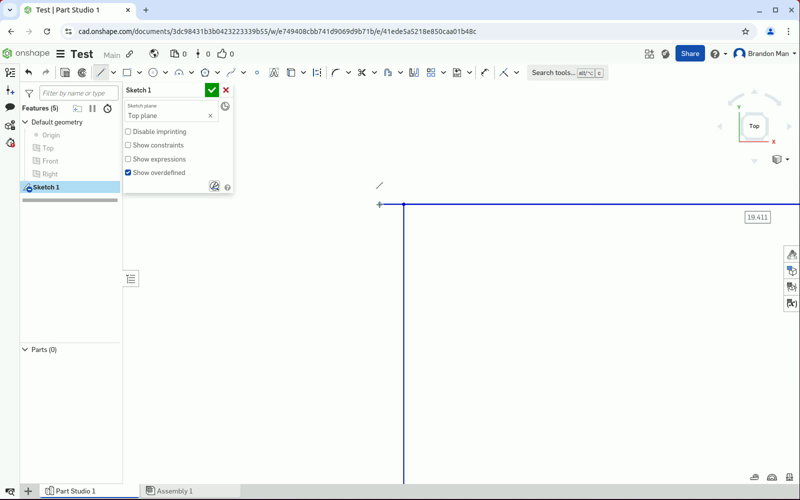
scroll(-6)
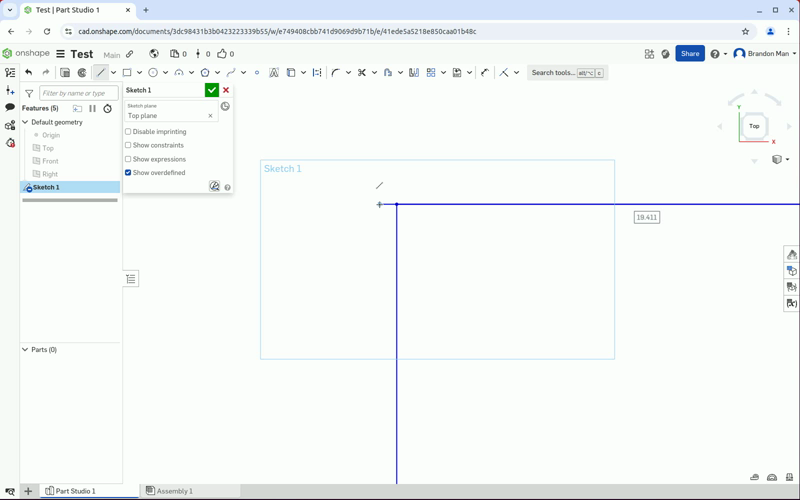
scroll(-6)
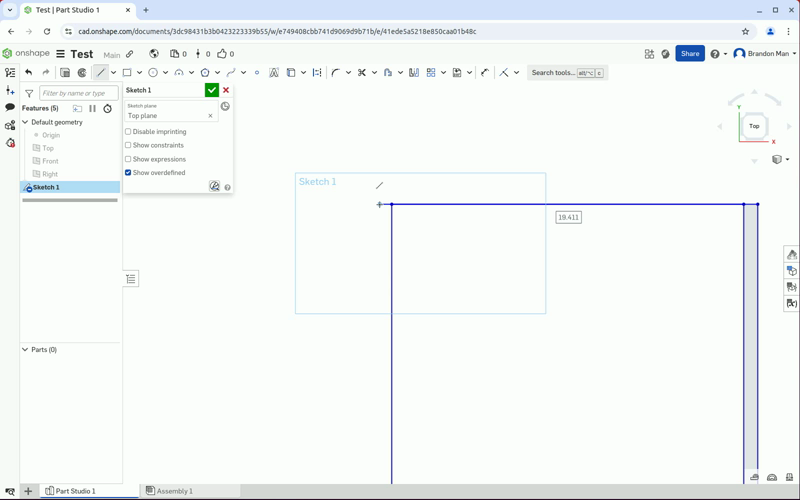
scroll(-6)
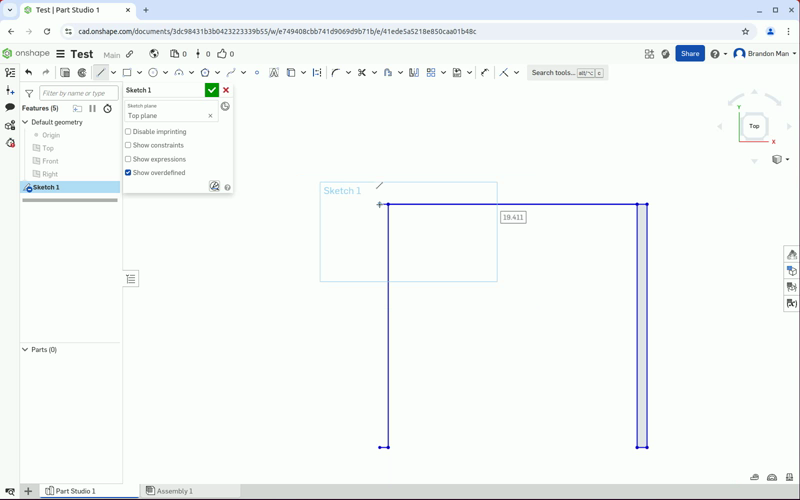
scroll(-6)
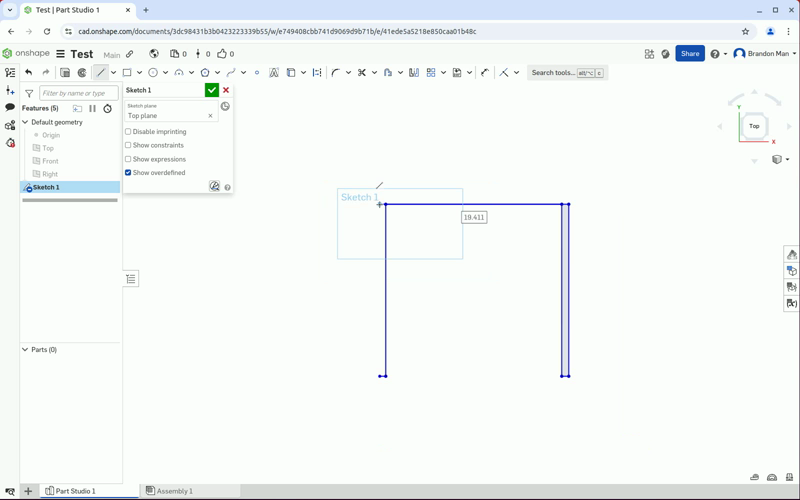
scroll(-6)
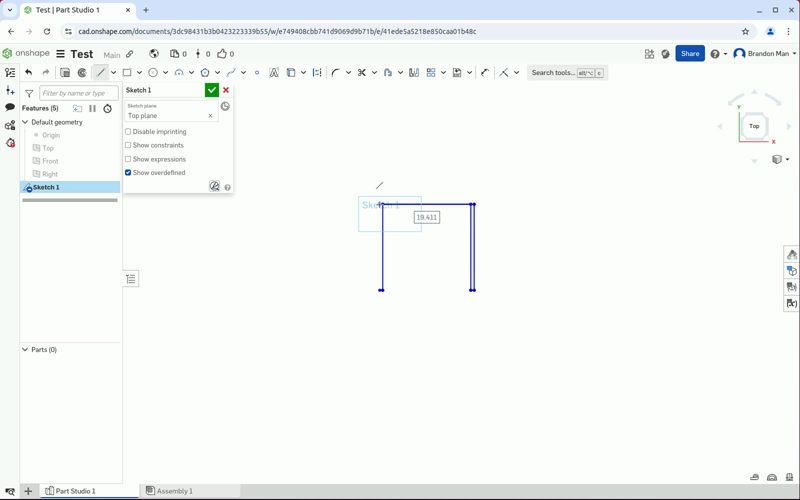
key_up(shift)
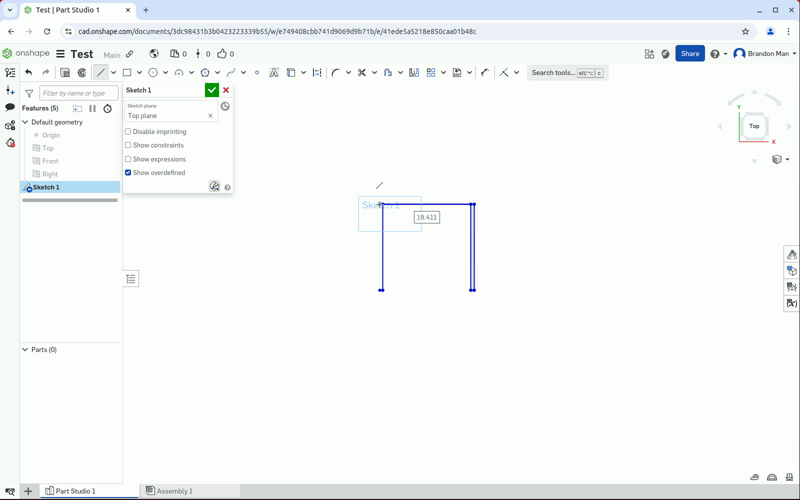
key_down(shift)
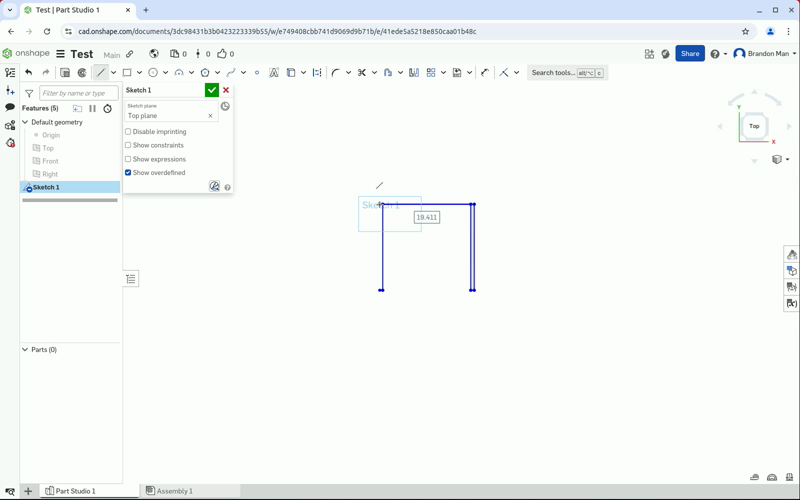
mouse_move(379, 290)
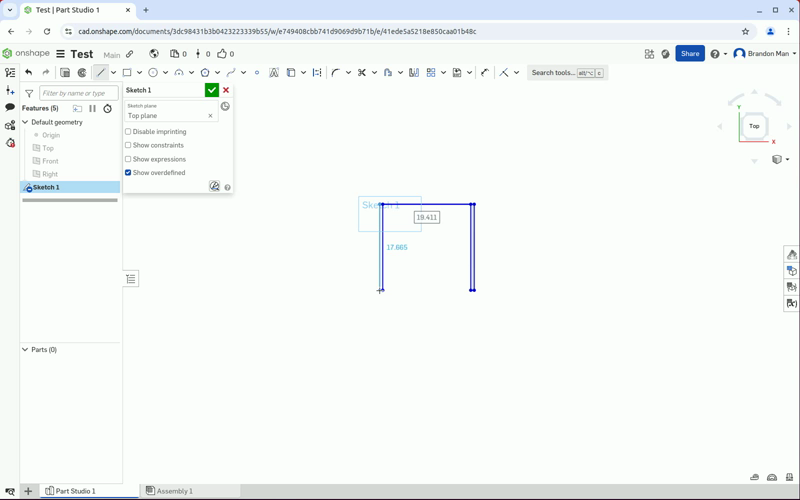
scroll(6)
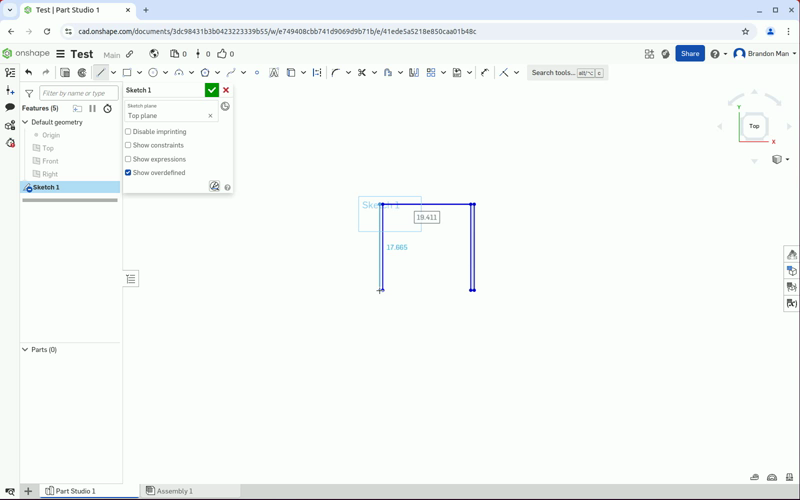
scroll(6)
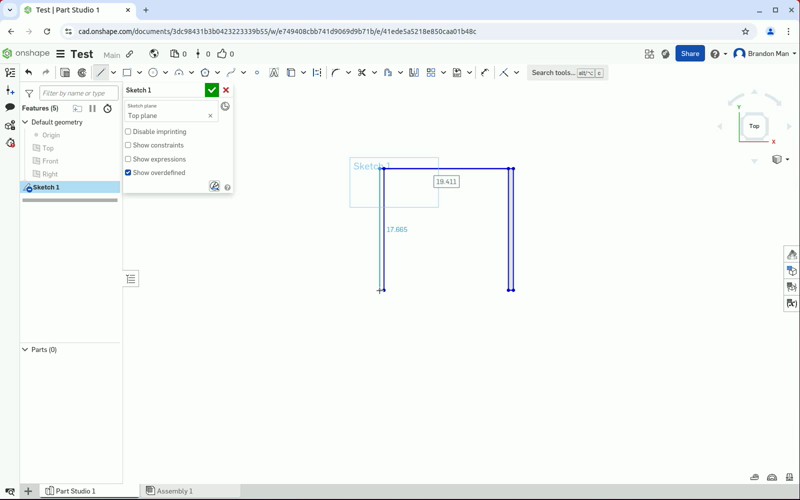
scroll(6)
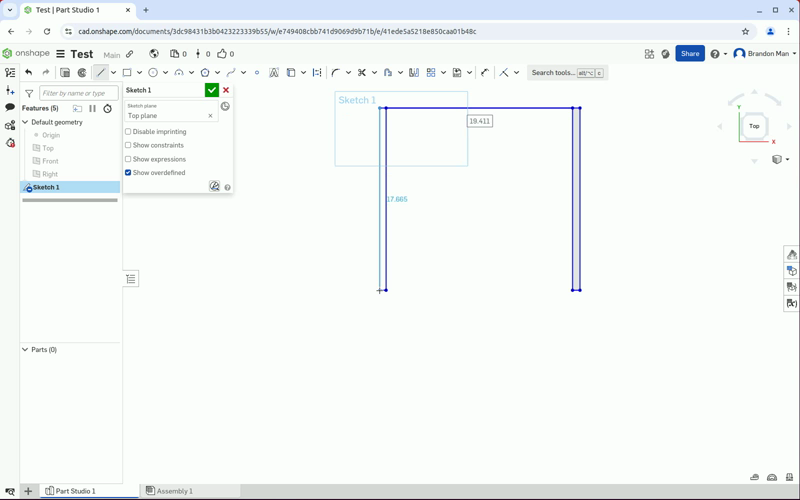
scroll(6)
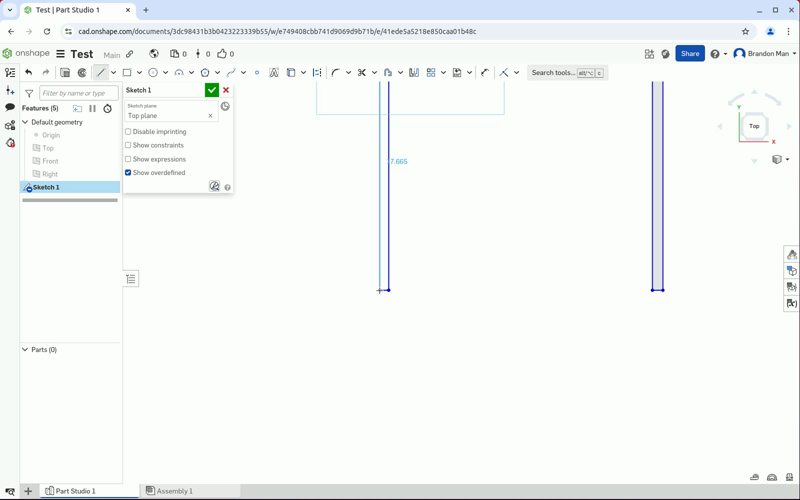
scroll(6)
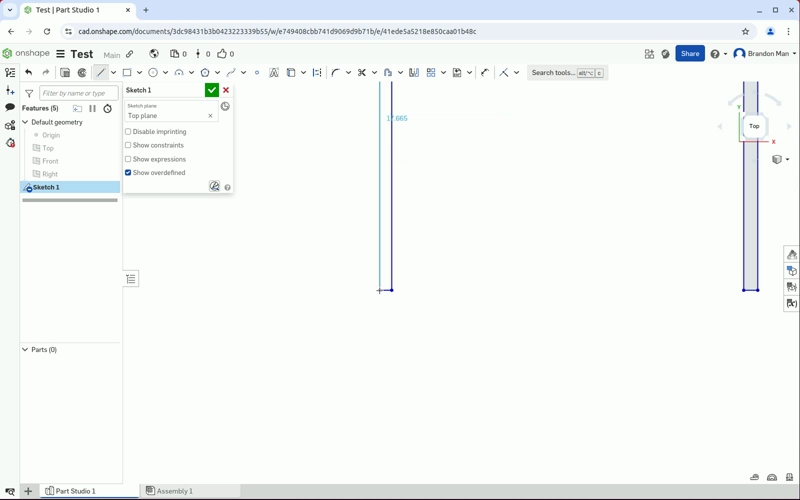
scroll(6)
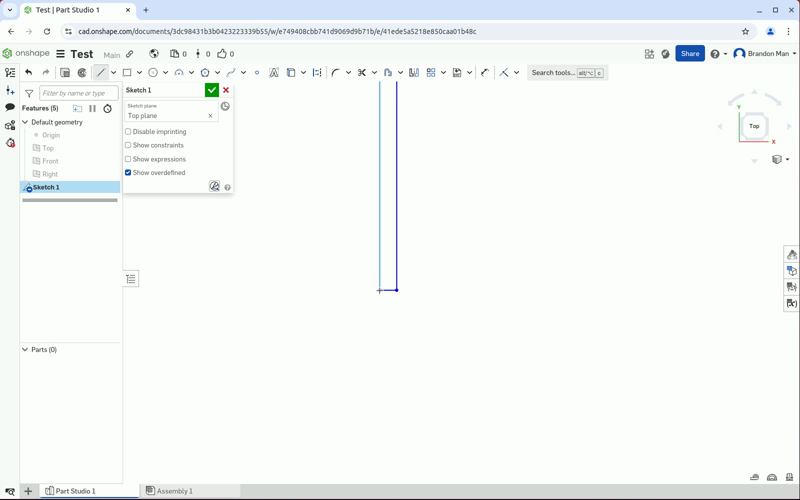
scroll(6)
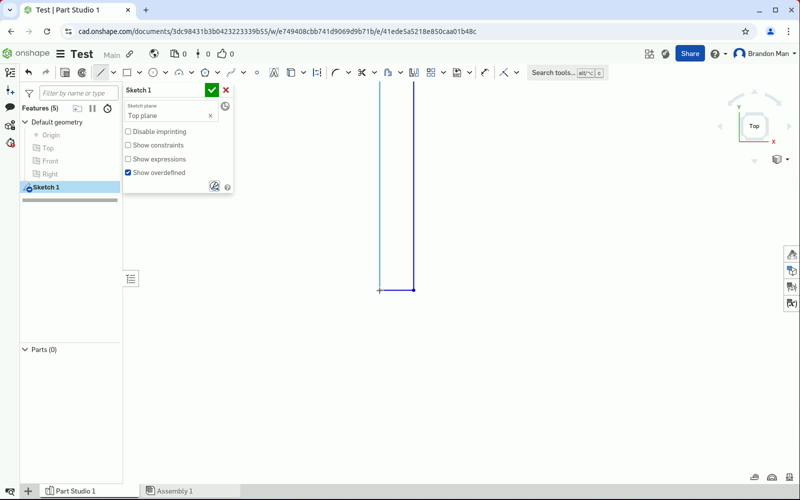
key_up(shift)
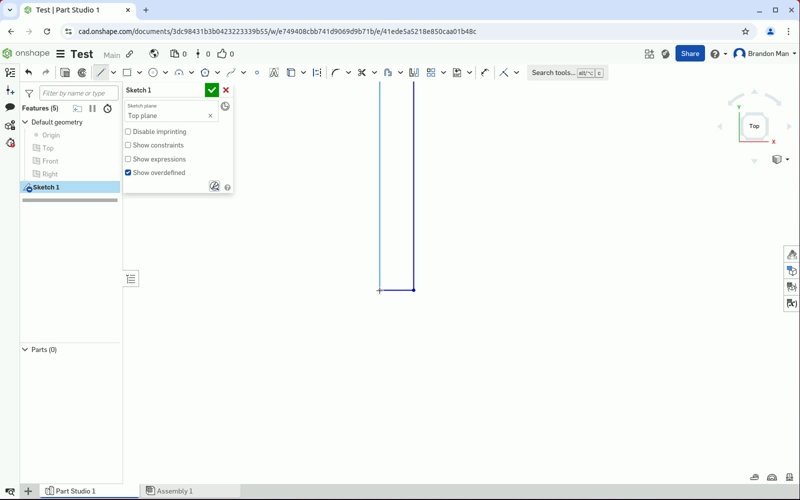
click(379, 290)
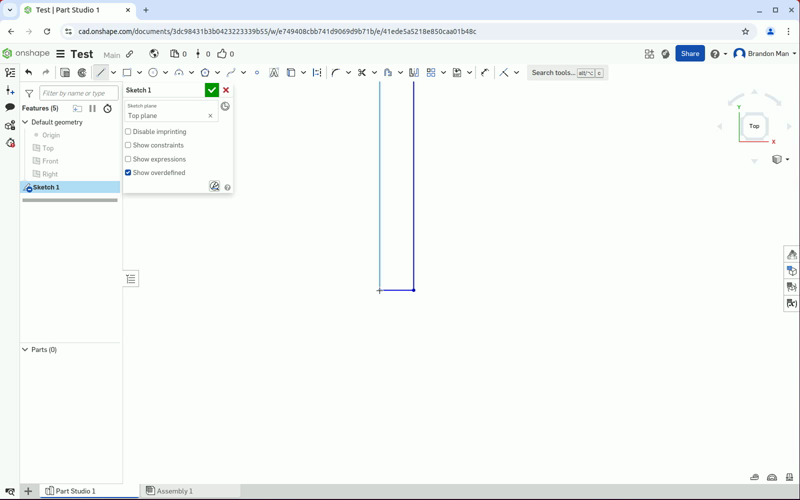
scroll(-6)
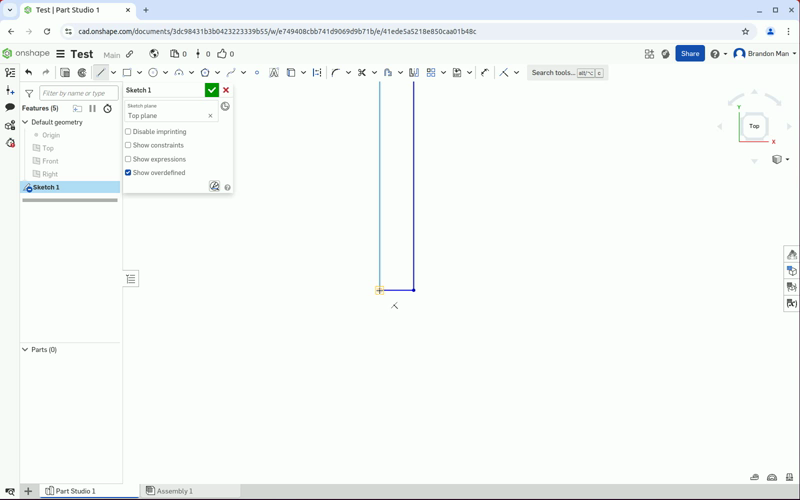
scroll(-6)
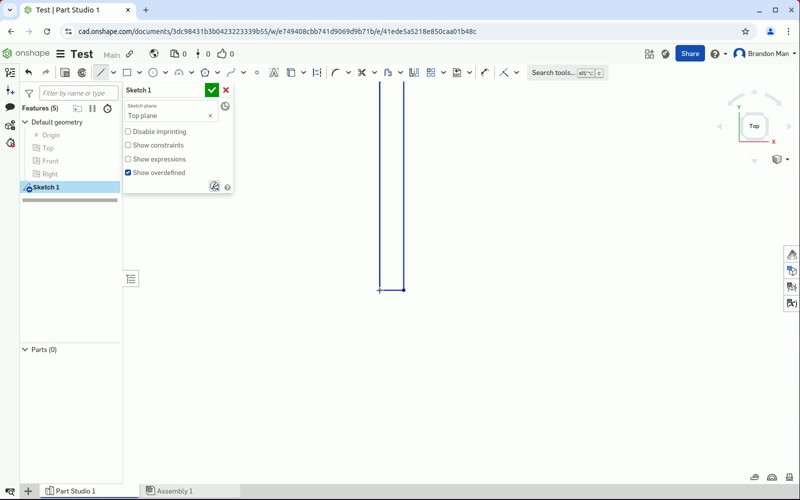
scroll(-6)
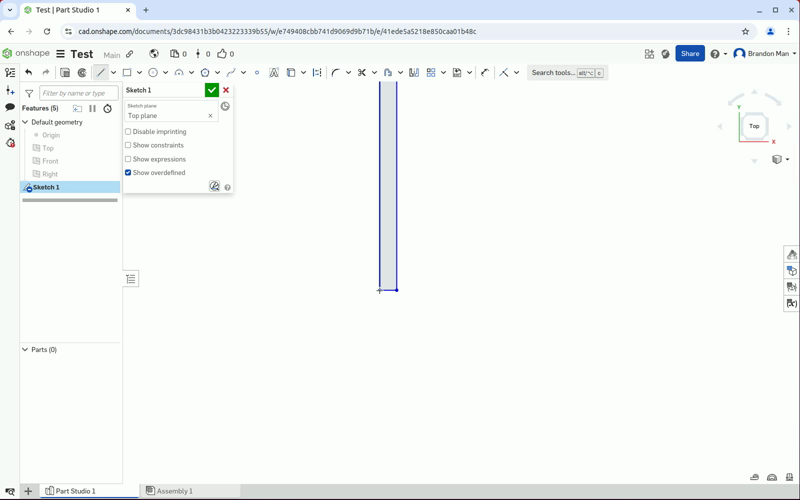
scroll(-6)
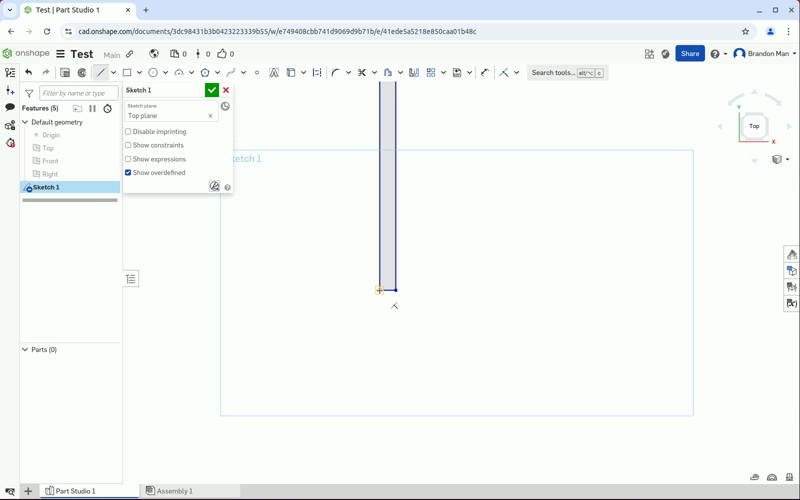
scroll(-6)
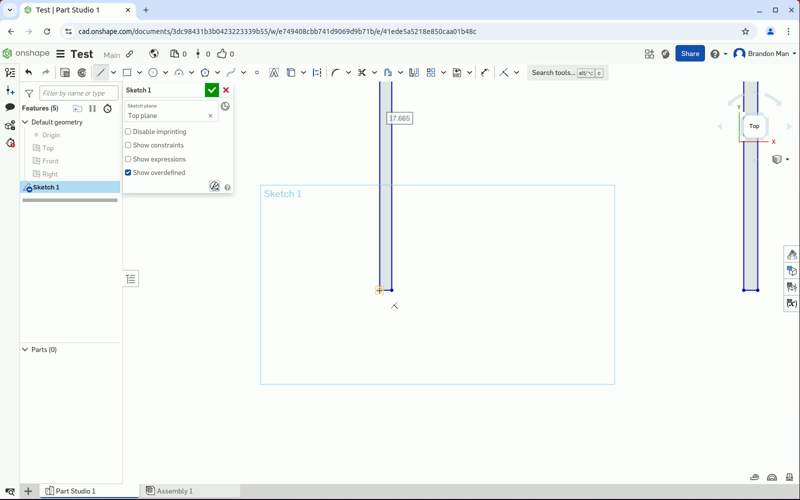
scroll(-6)
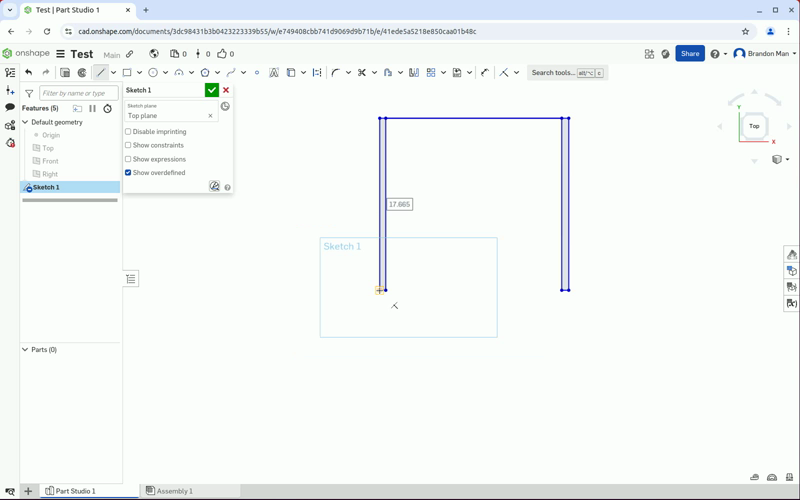
scroll(-6)
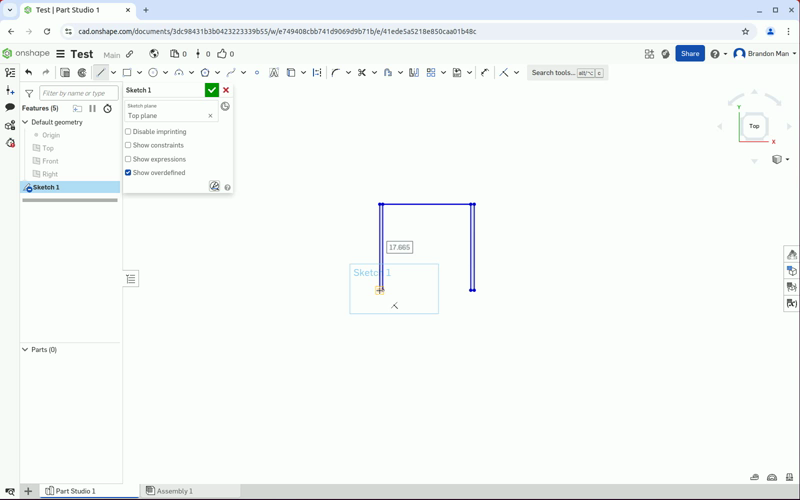
key(esc)
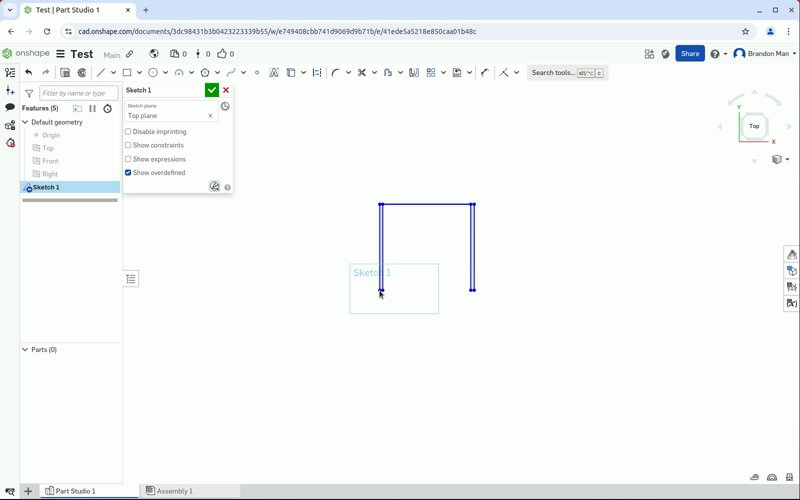
mouse_move(380, 289)
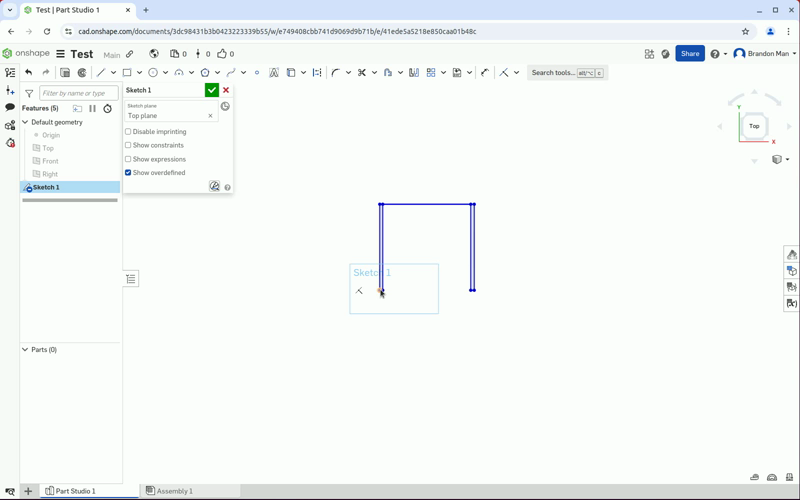
scroll(6)
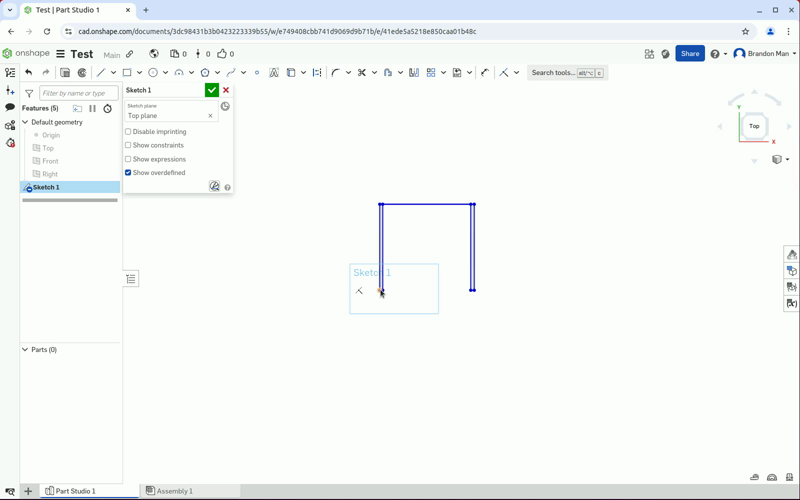
scroll(6)
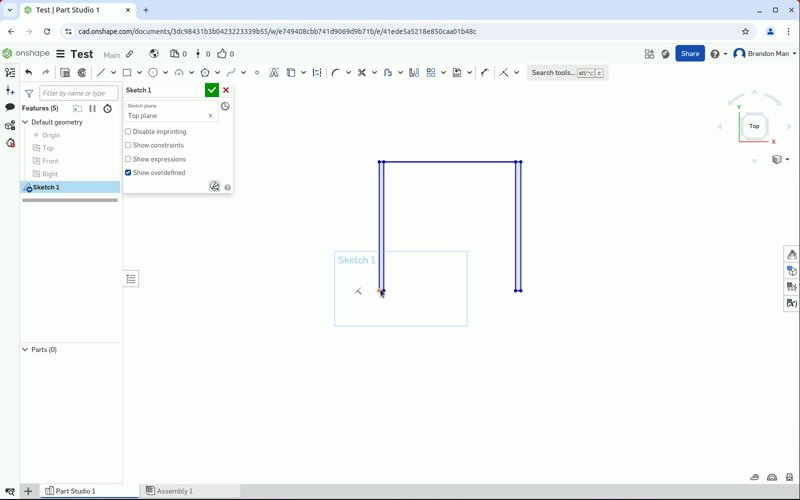
scroll(6)
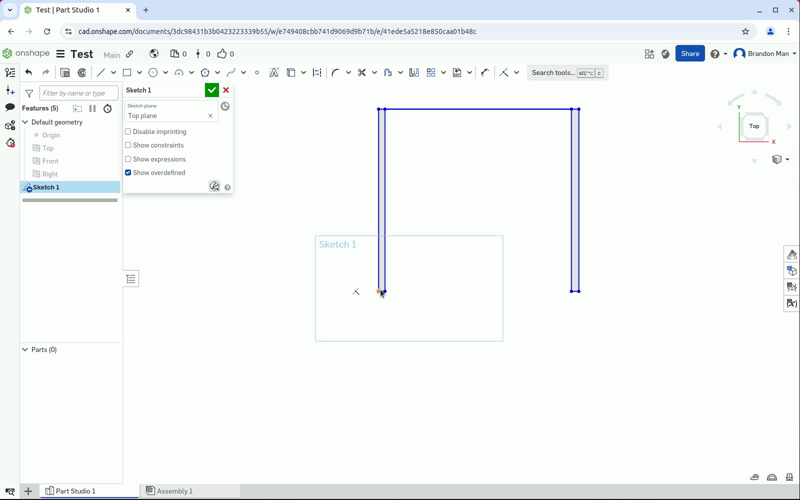
scroll(6)
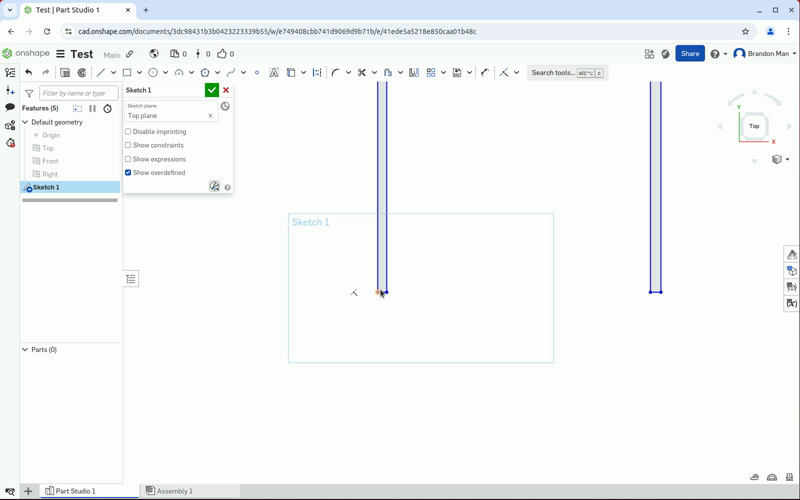
scroll(6)
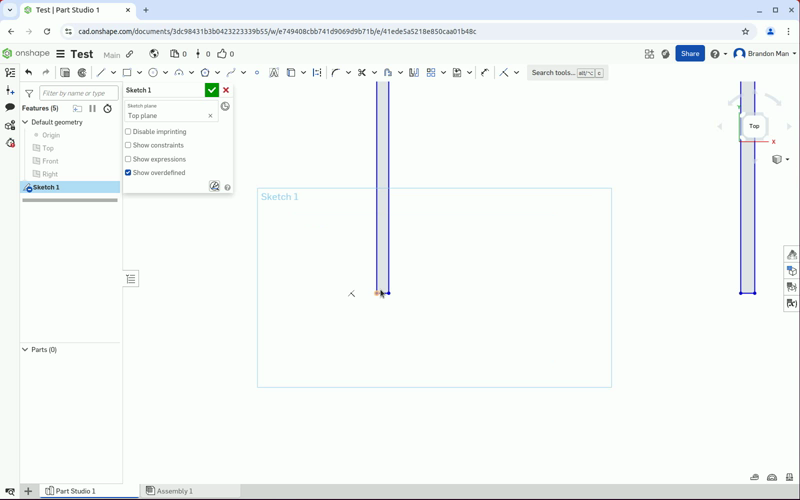
scroll(6)
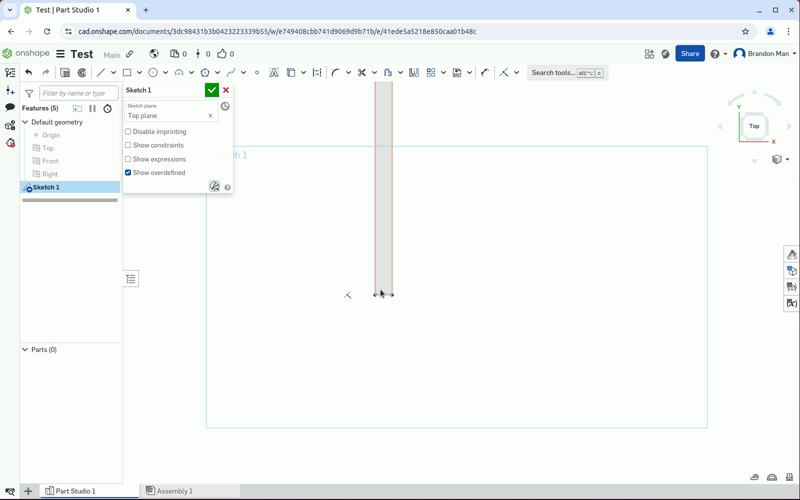
scroll(6)
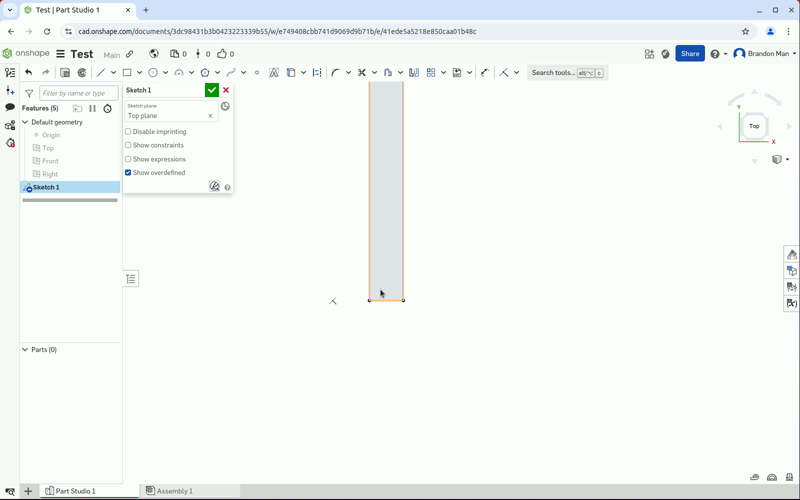
click(380, 289)
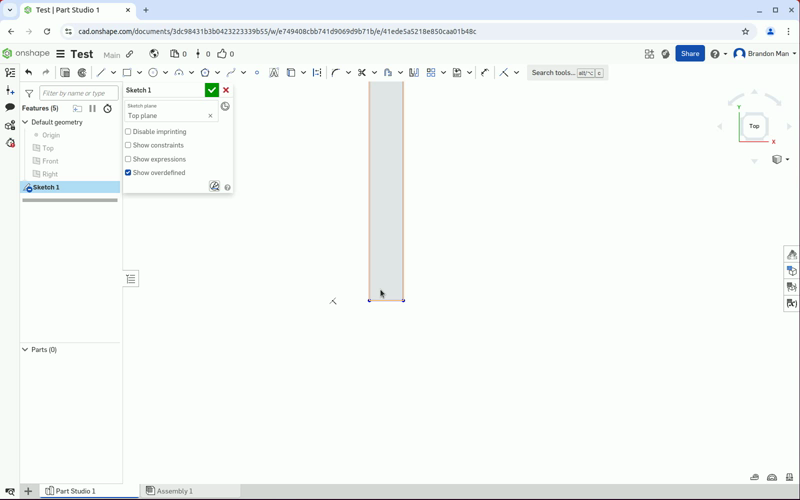
scroll(-6)
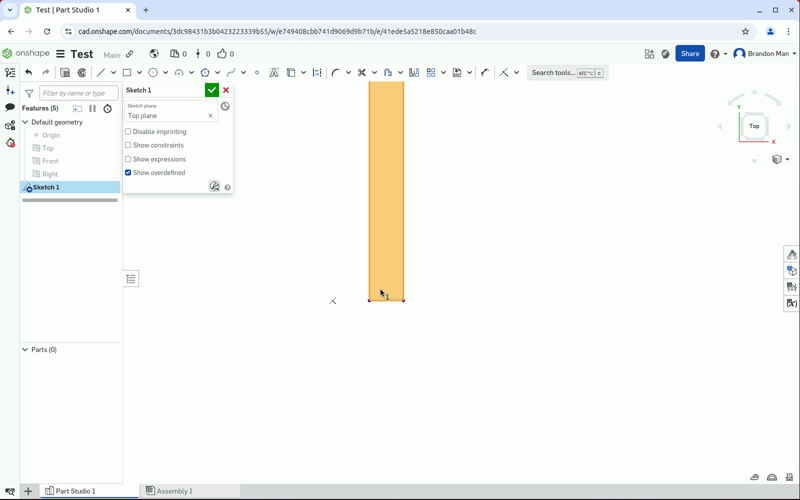
scroll(-6)
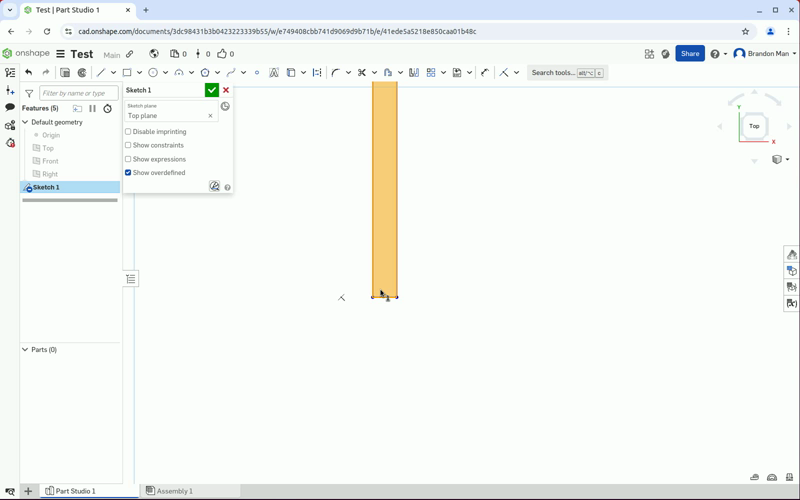
scroll(-6)
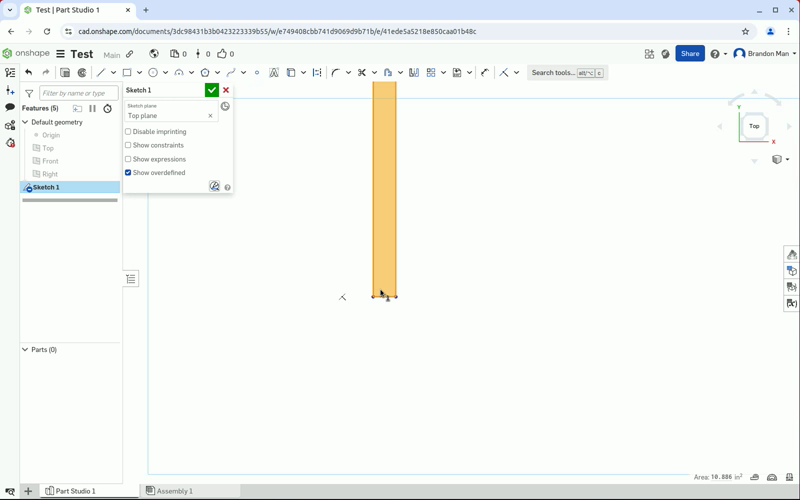
scroll(-6)
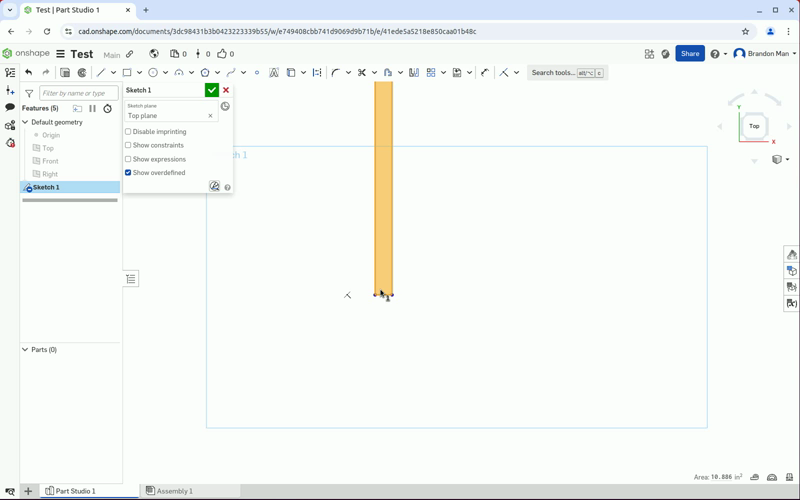
scroll(-6)
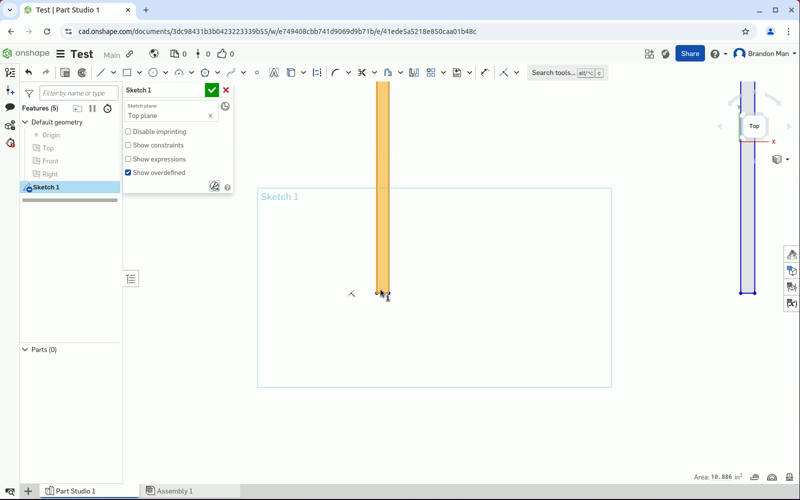
scroll(-6)
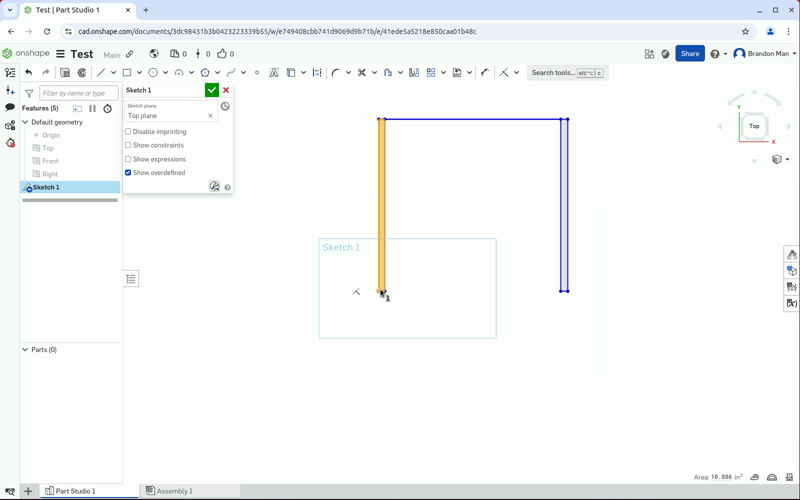
scroll(-6)
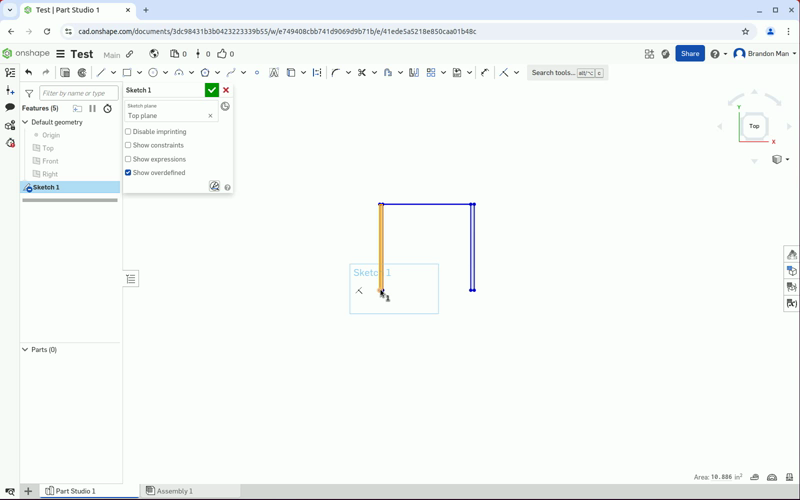
mouse_move(73, 352)
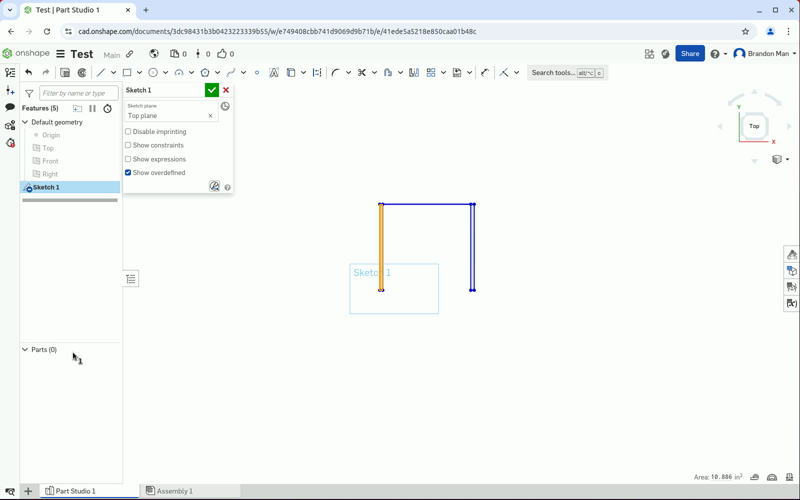
key(shift+y)
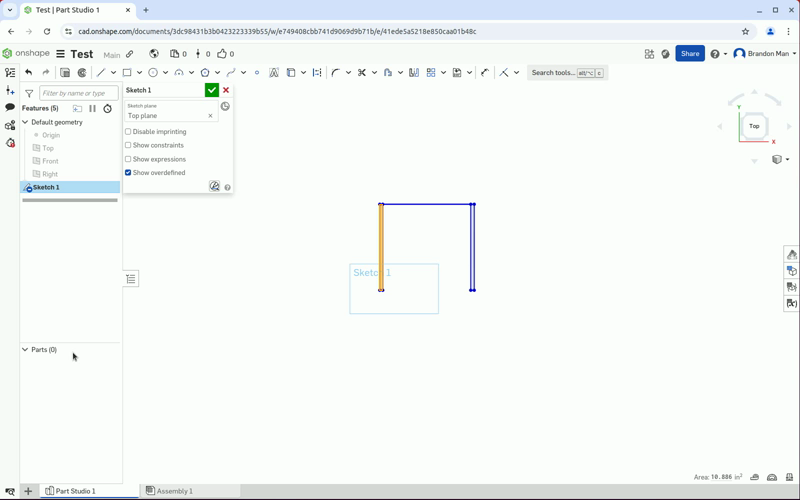
key(shift+e)
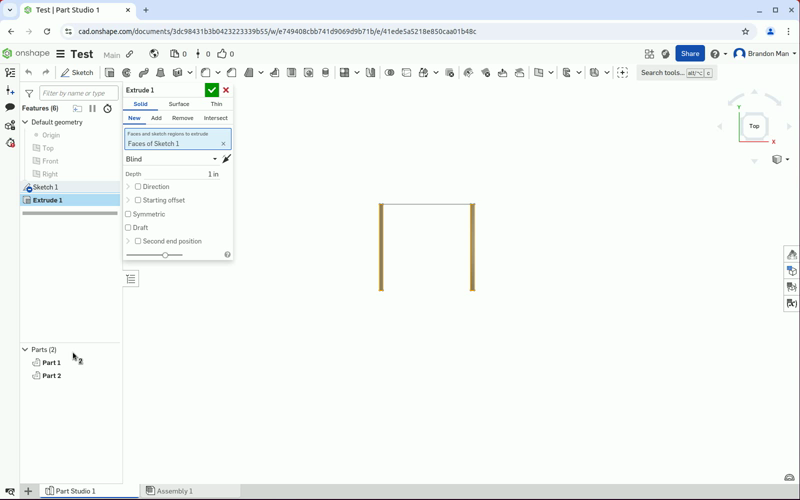
mouse_move(143, 106)
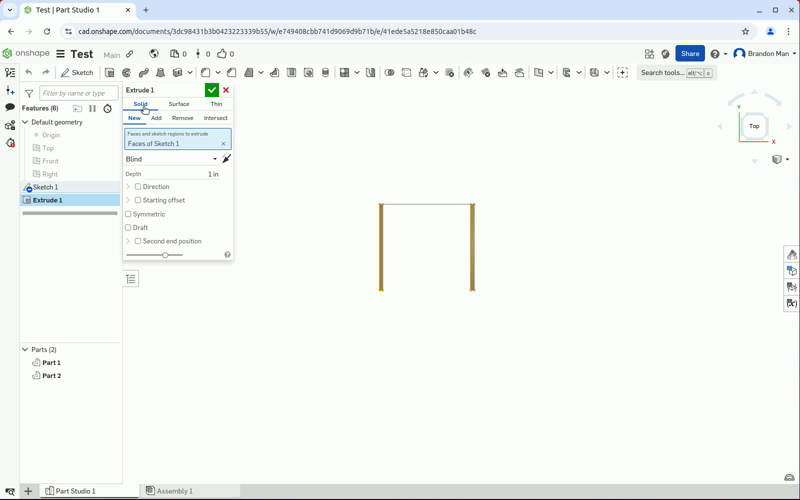
click(143, 106)
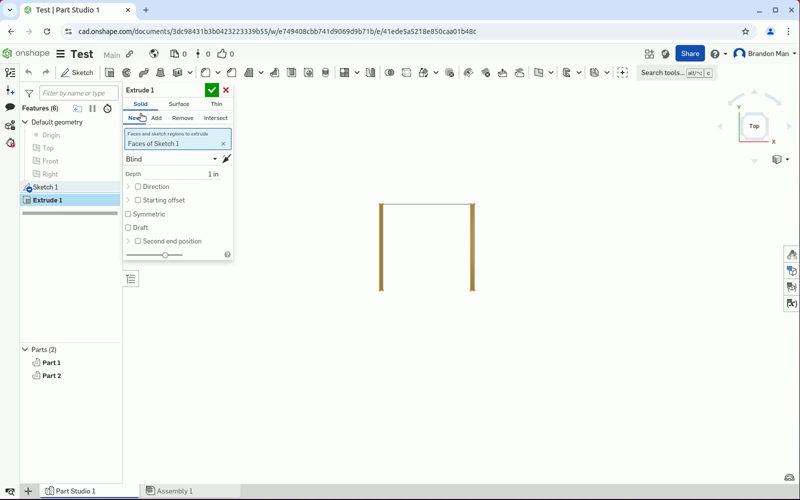
mouse_move(137, 120)
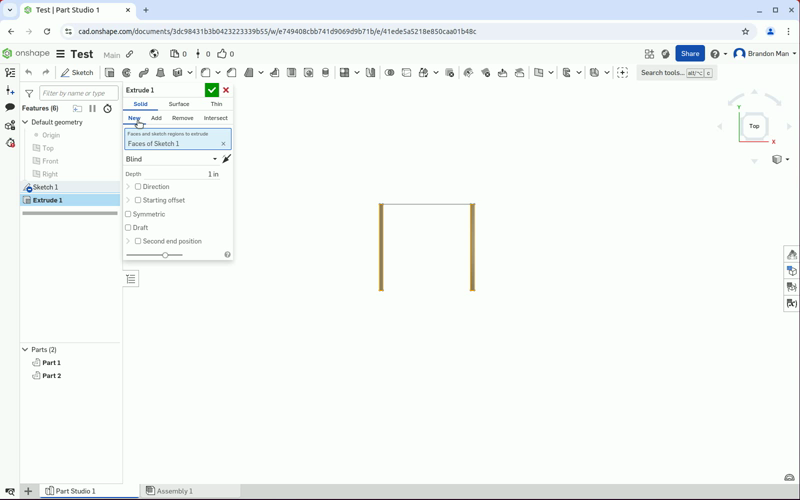
click(137, 120)
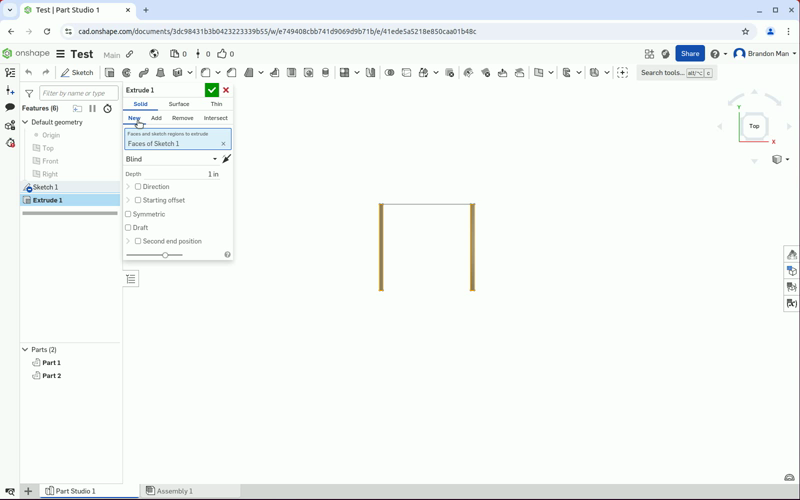
key(tab, 4)
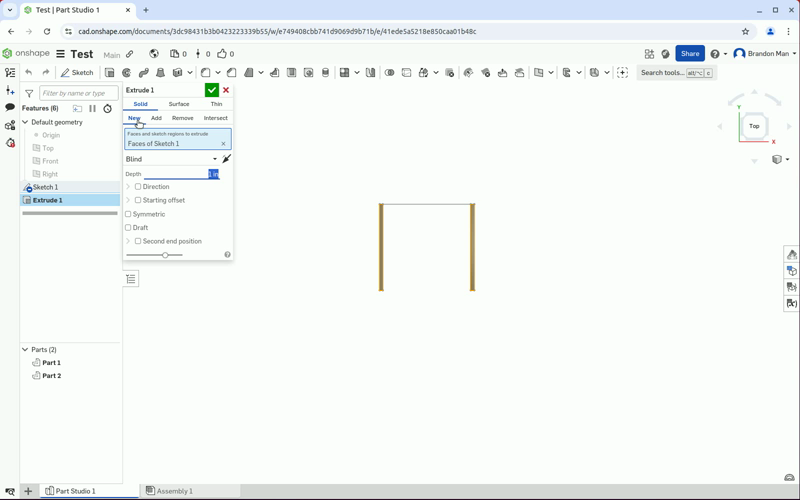
text(23.108)
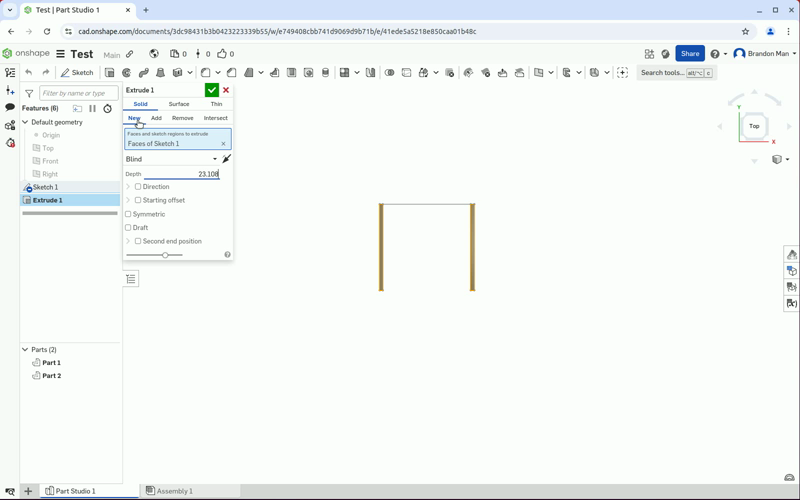
key(enter)
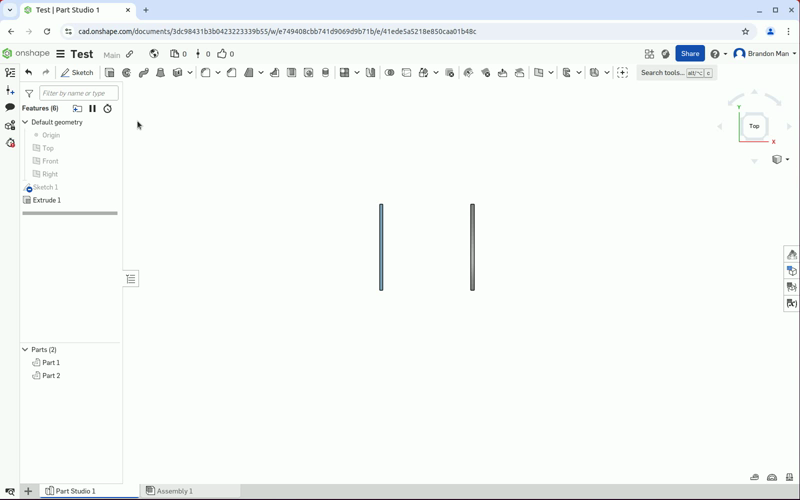
key(shift+h)
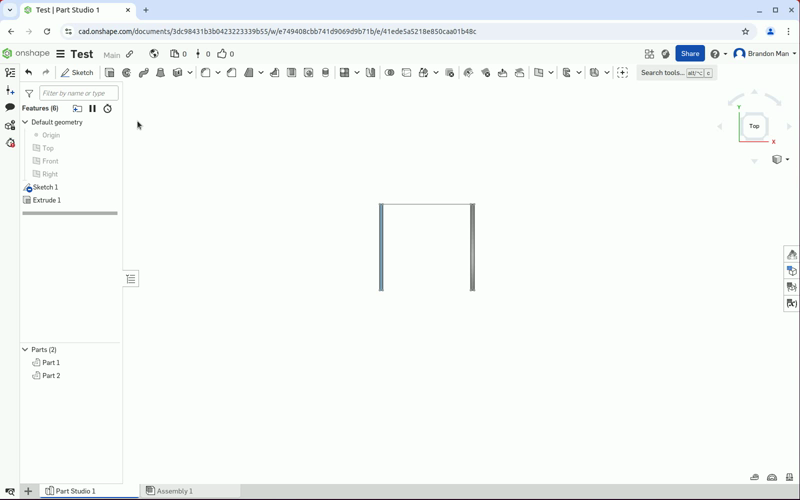
key(shift+h)
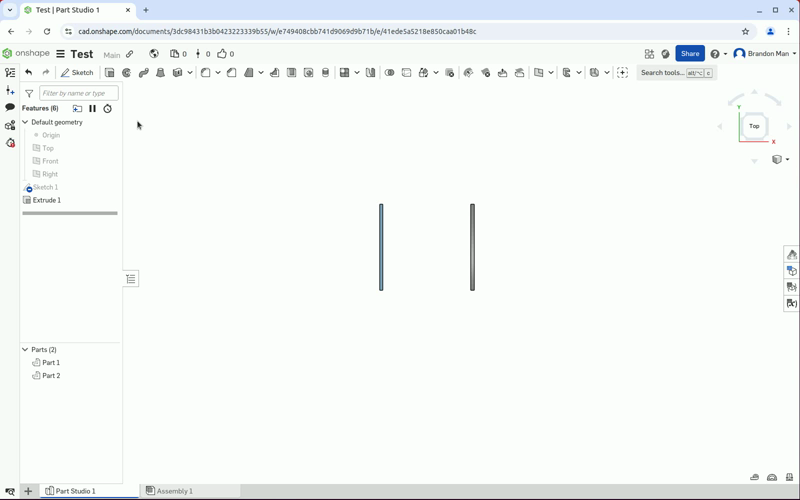
mouse_move(73, 189)
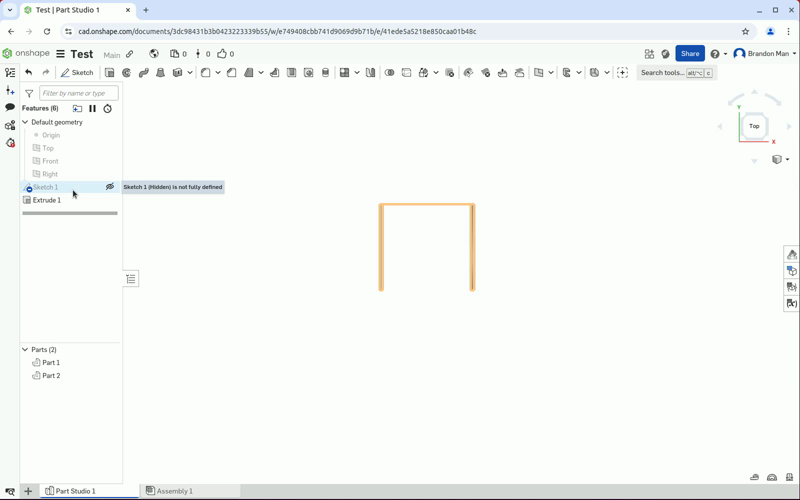
click(73, 189)
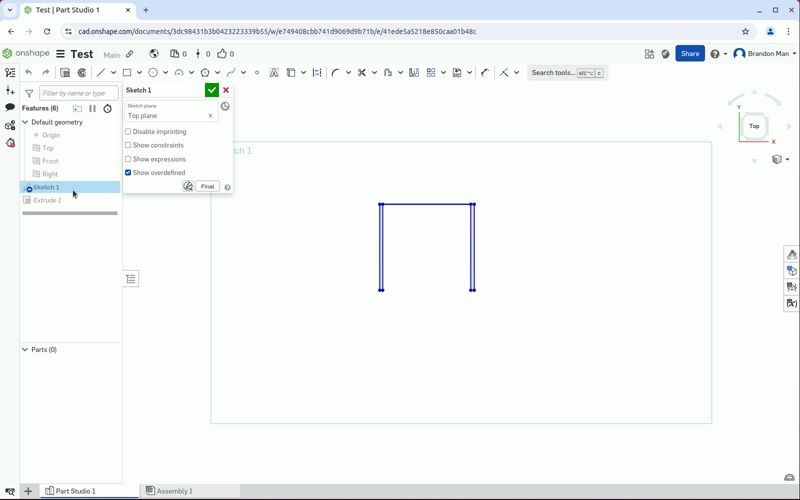
mouse_move(229, 92)
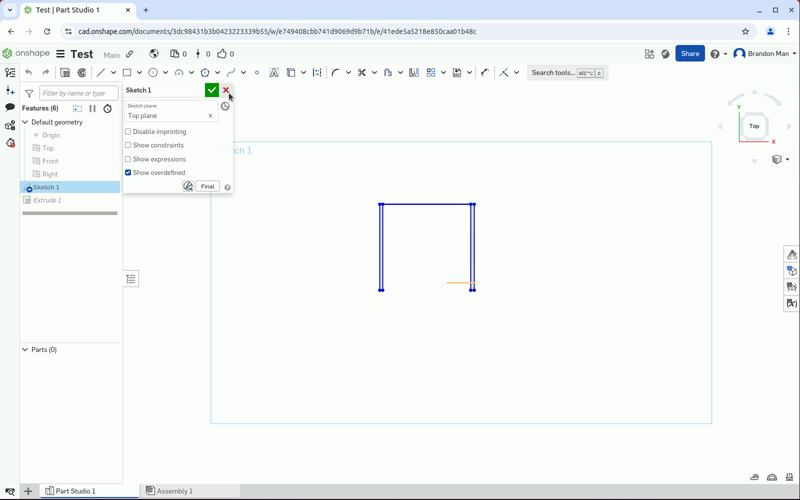
click(229, 92)
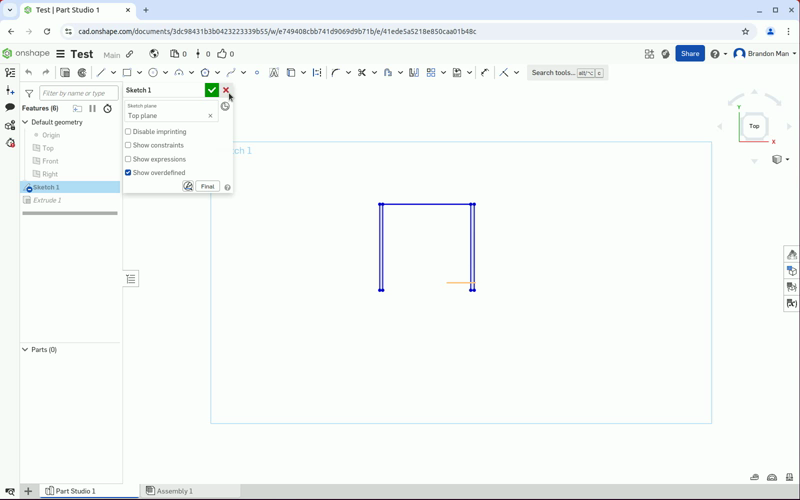
key(shift+s)
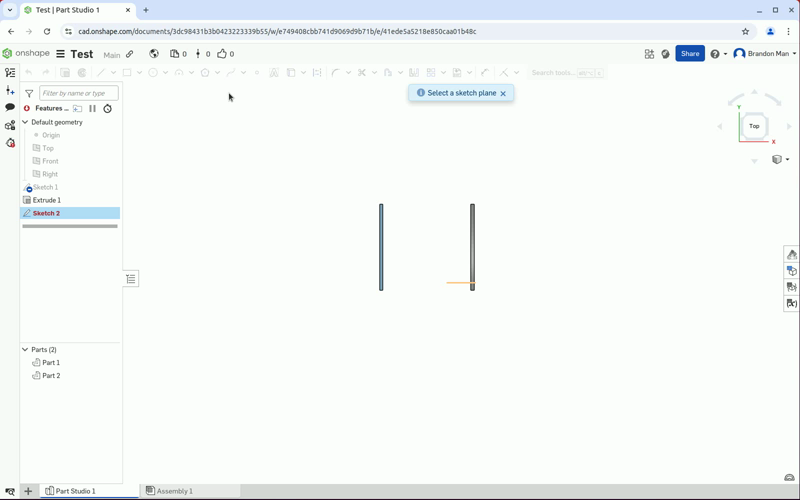
mouse_move(73, 150)
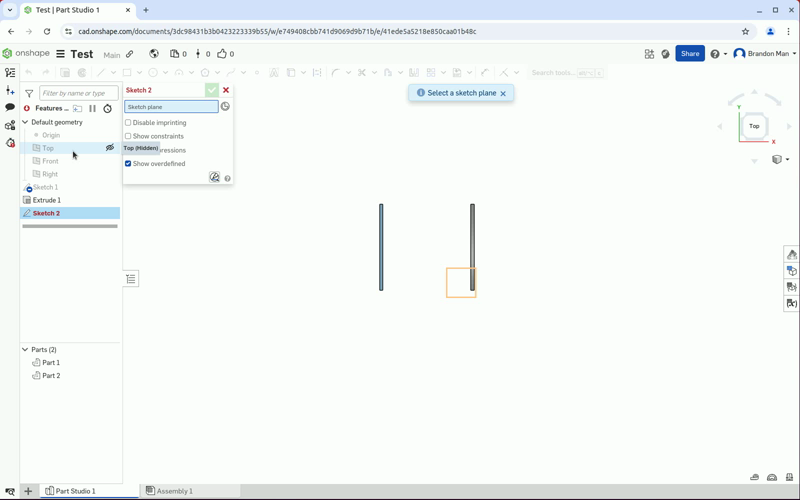
click(73, 150)
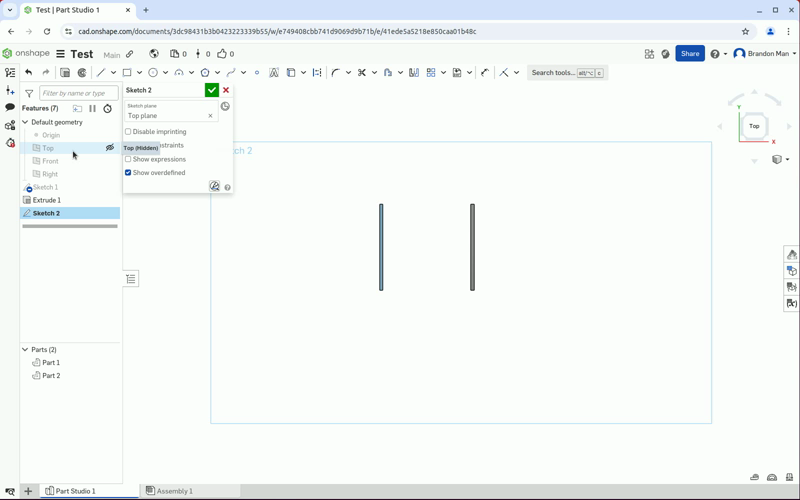
mouse_move(73, 352)
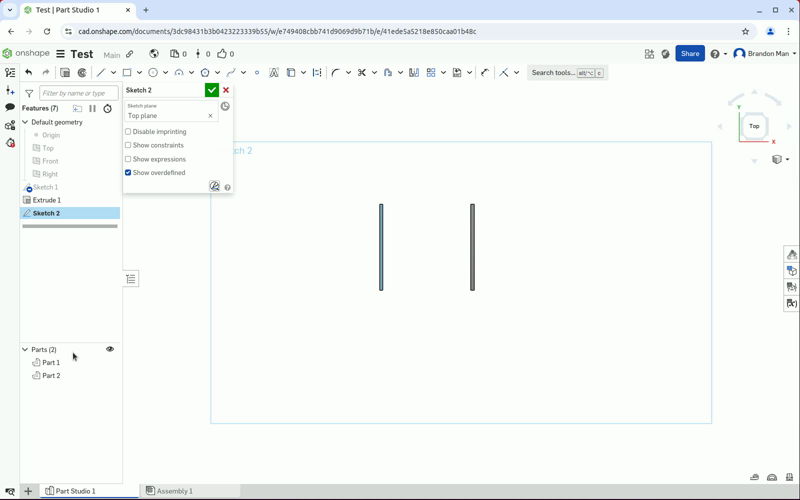
key(y)
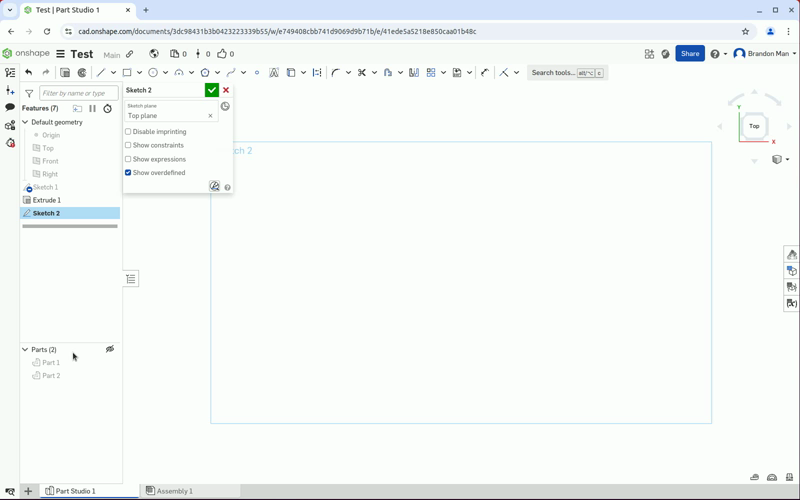
key(l)
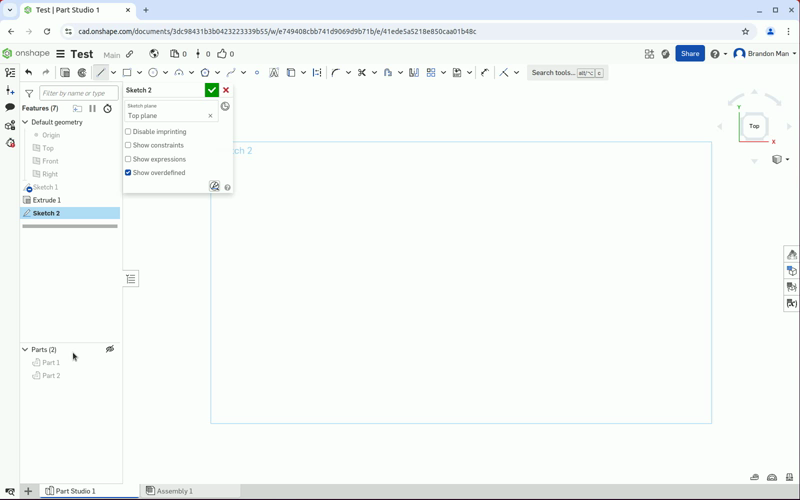
key_down(shift)
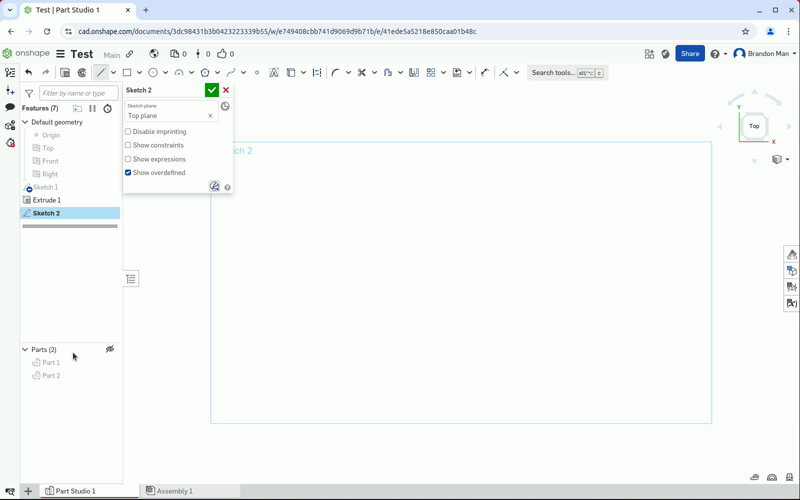
mouse_move(379, 290)
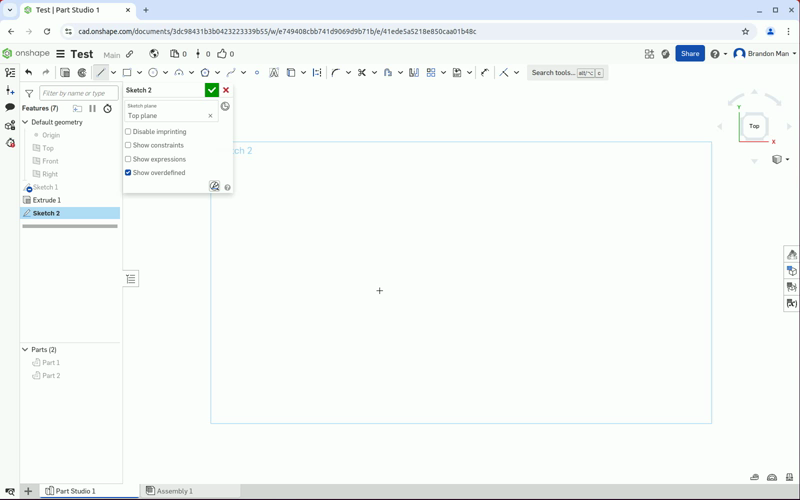
click(379, 290)
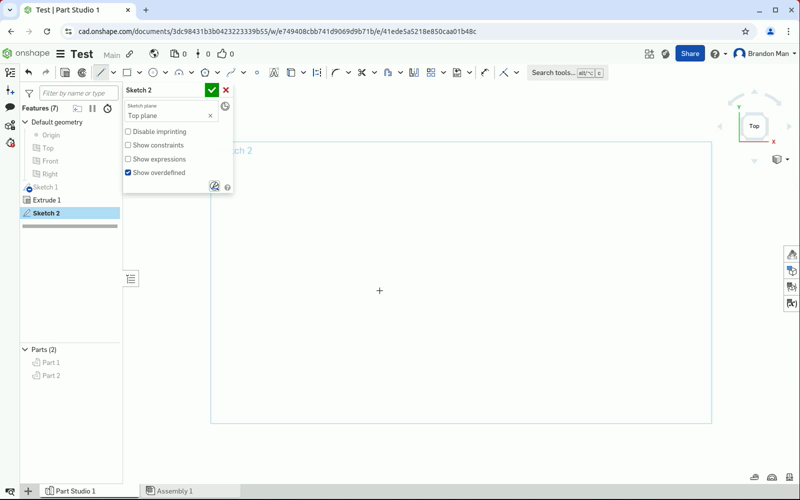
key_up(shift)
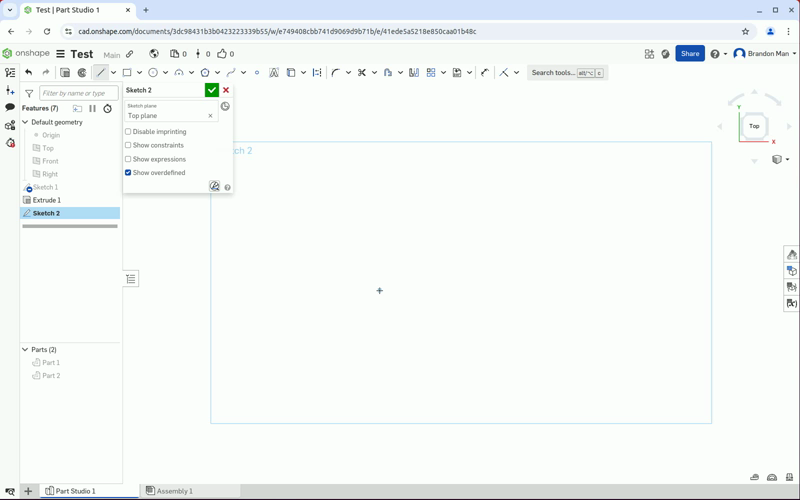
key_down(shift)
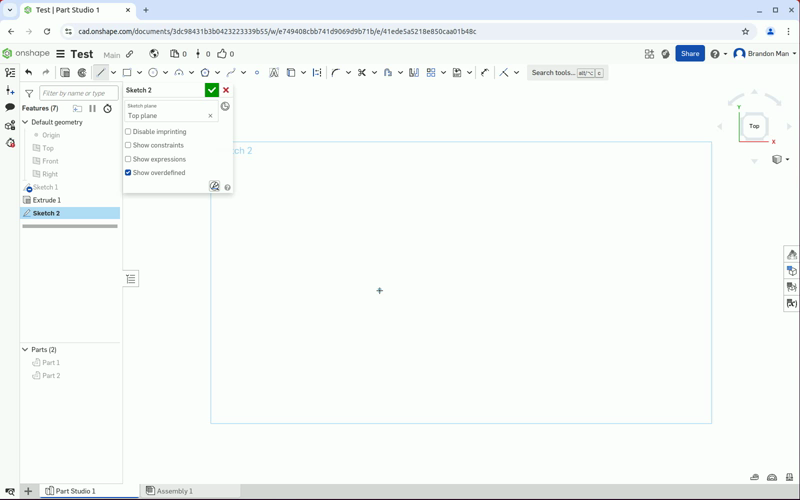
mouse_move(474, 290)
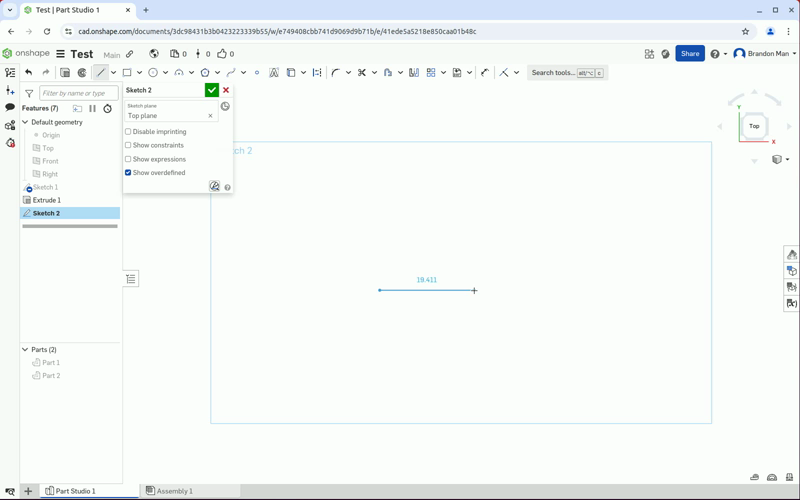
click(474, 290)
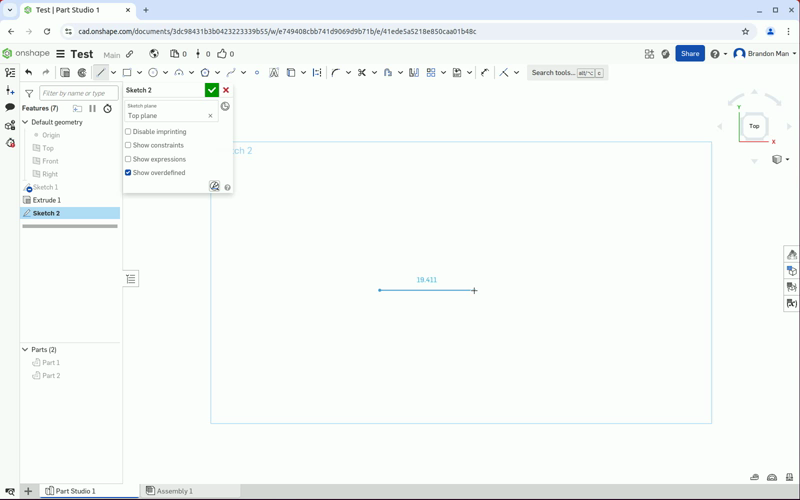
key_up(shift)
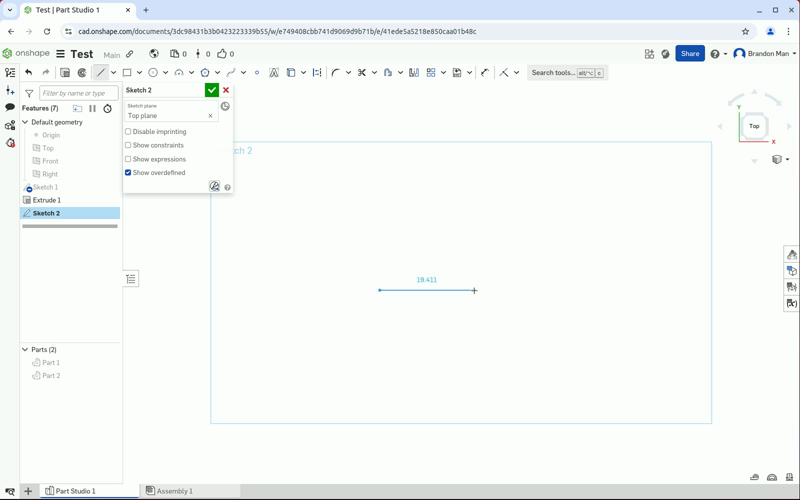
key_down(shift)
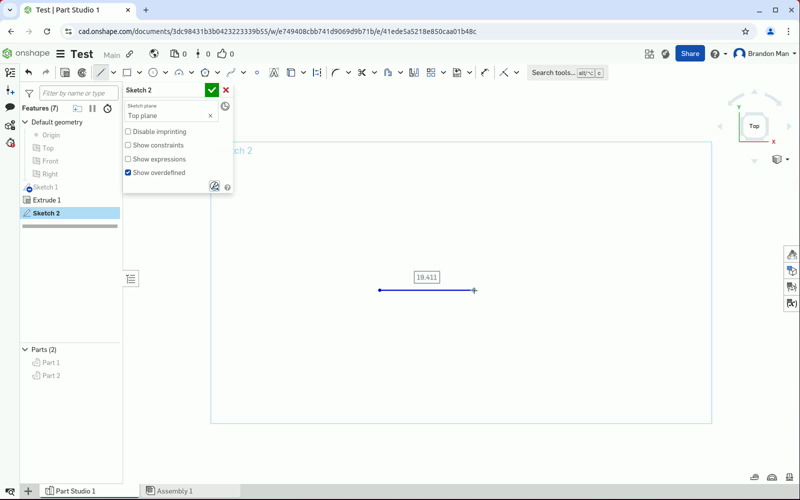
mouse_move(474, 204)
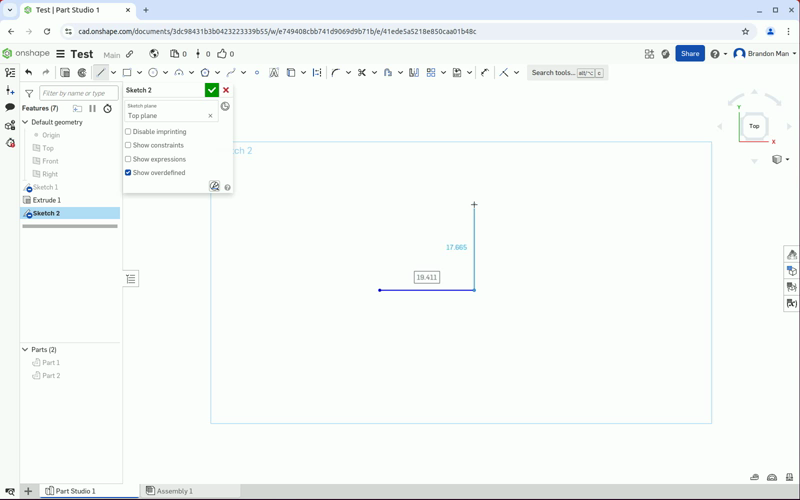
click(474, 204)
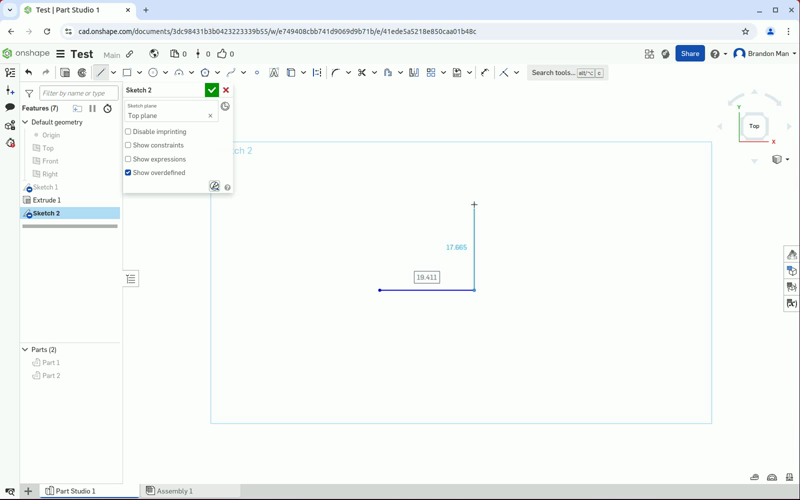
key_up(shift)
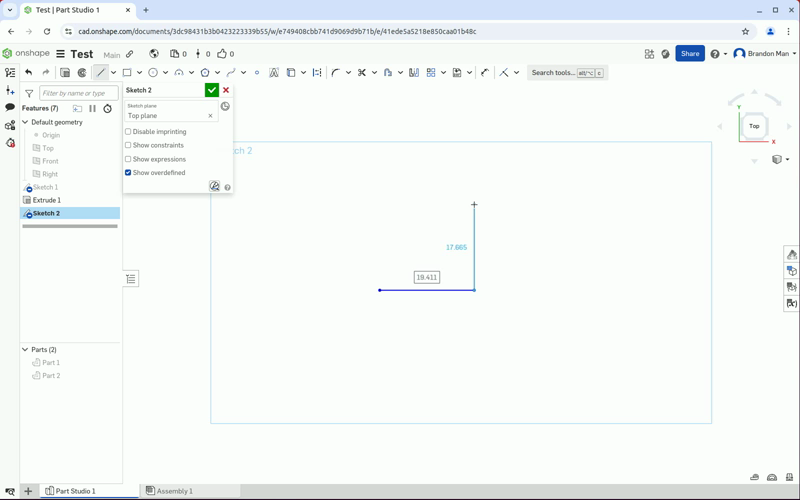
key_down(shift)
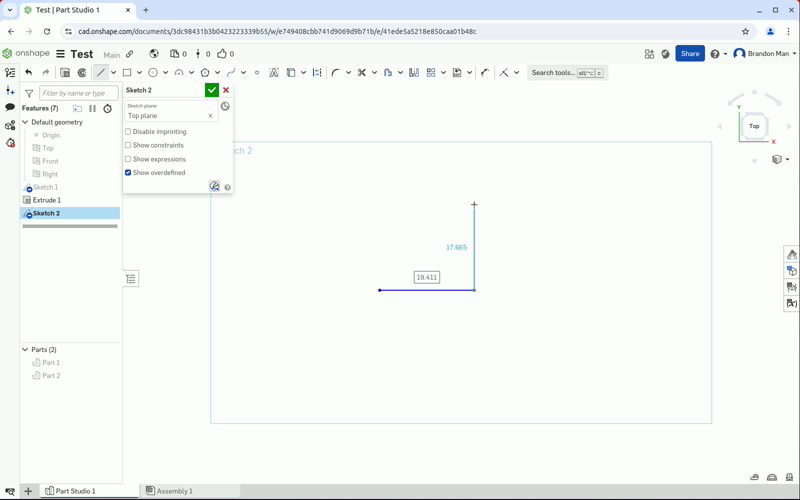
mouse_move(379, 204)
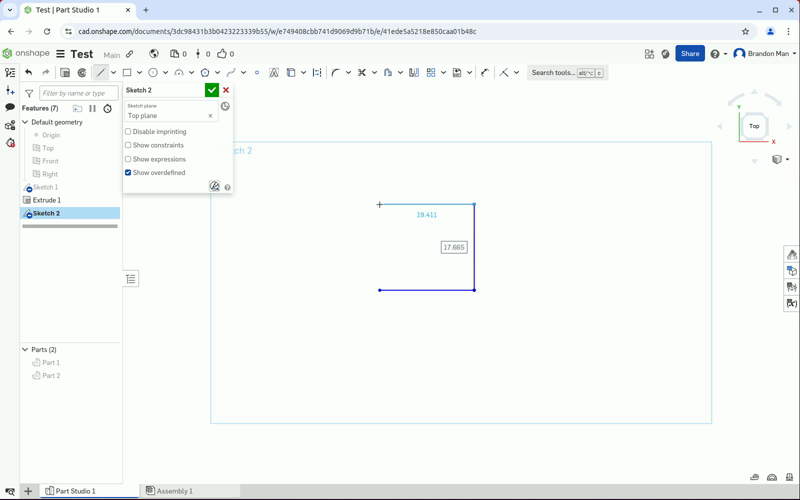
click(379, 204)
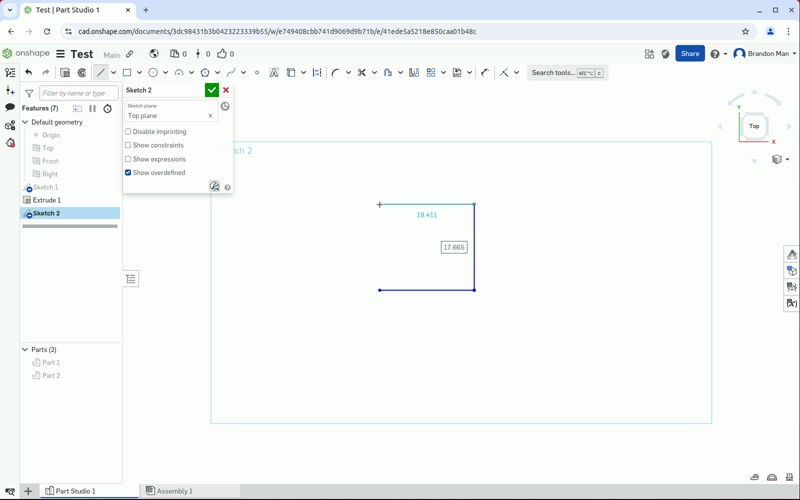
key_up(shift)
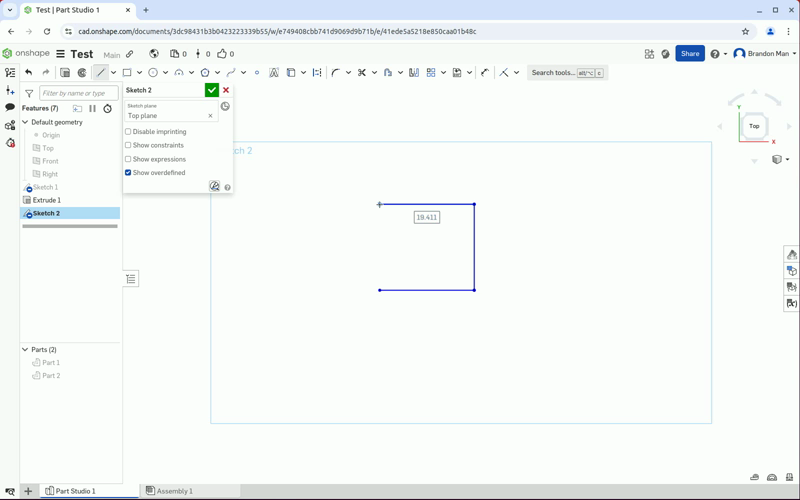
key_down(shift)
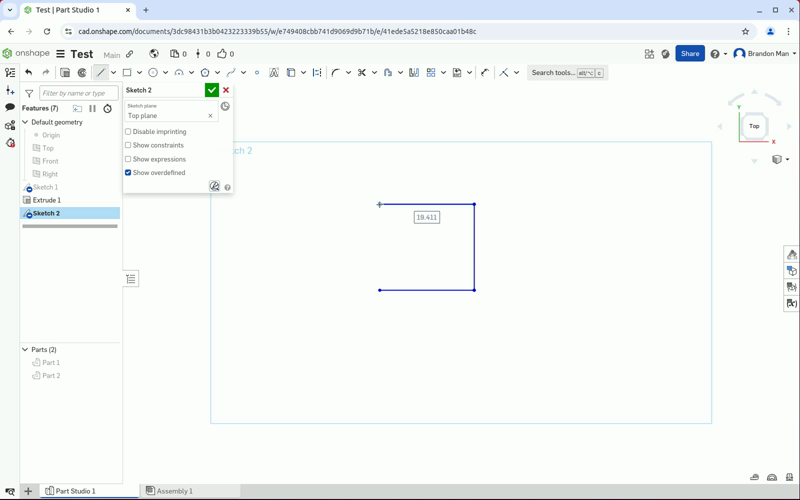
mouse_move(379, 290)
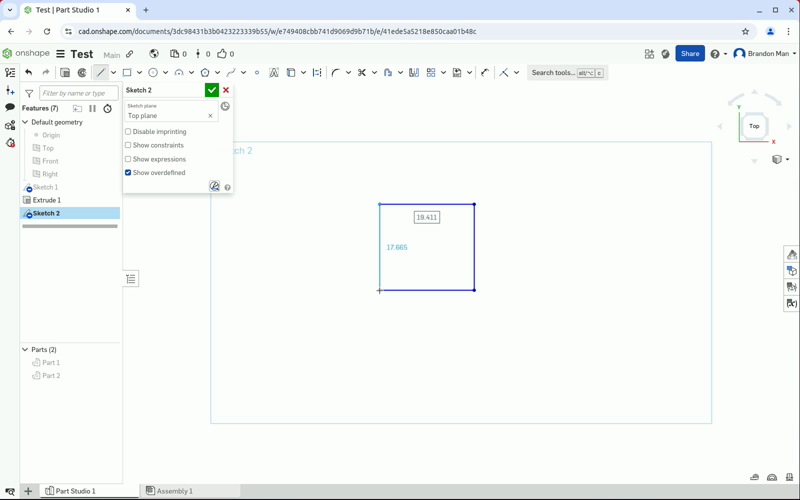
key_up(shift)
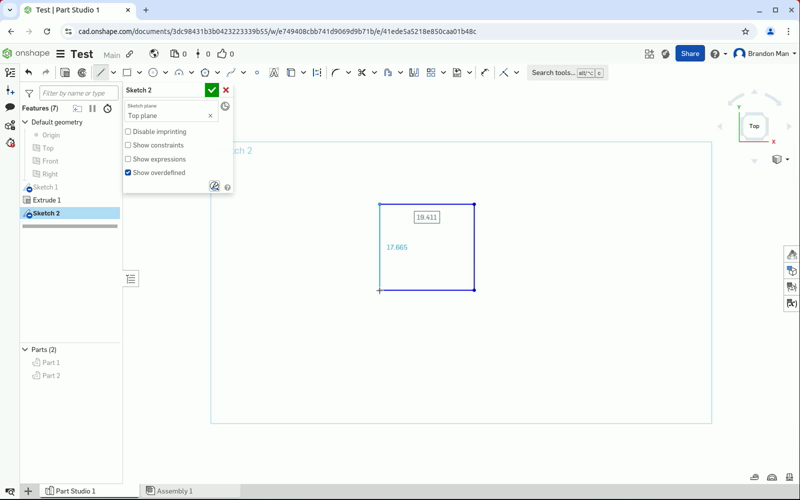
click(379, 290)
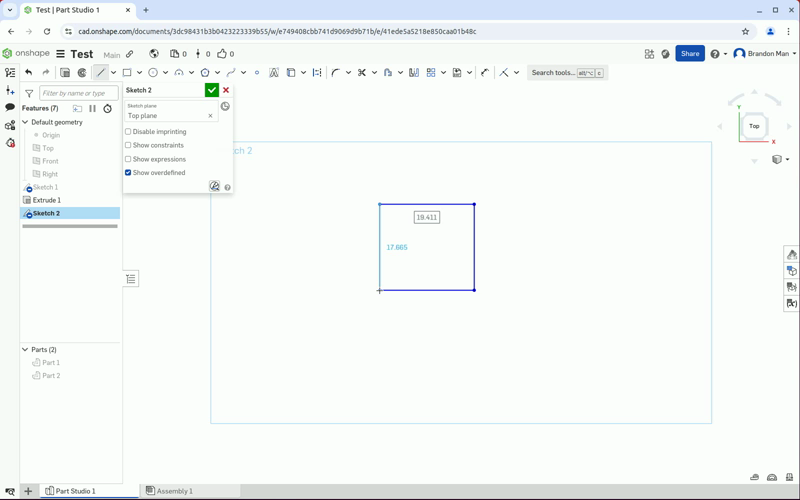
key(esc)
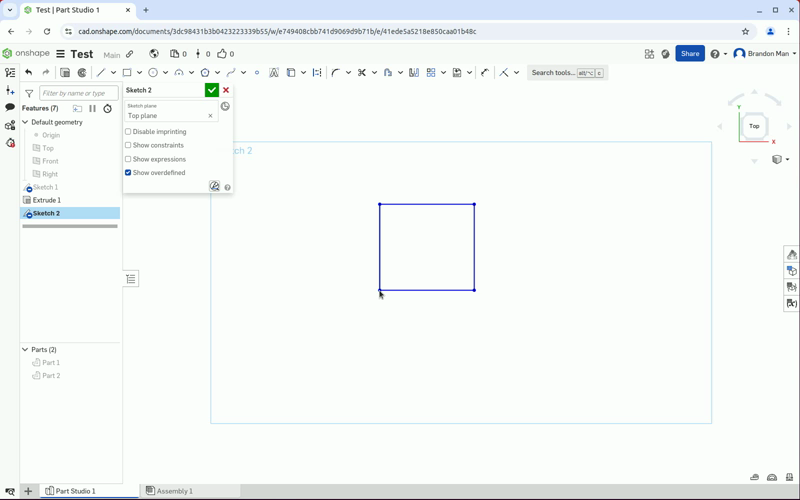
mouse_move(429, 219)
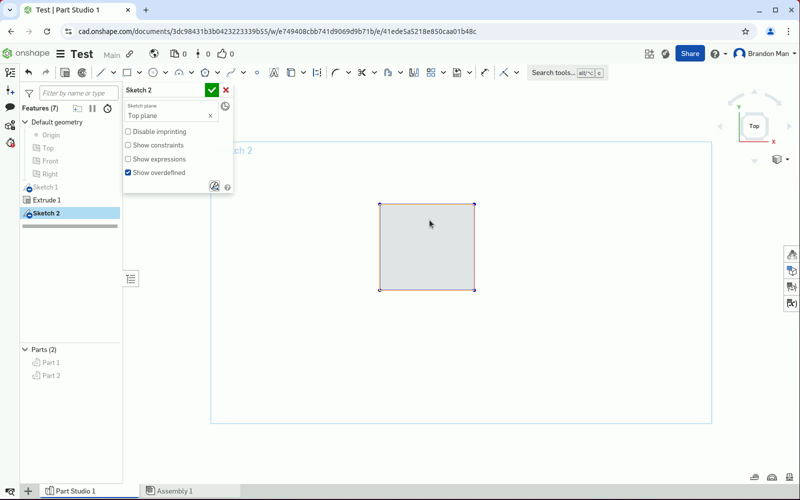
click(429, 219)
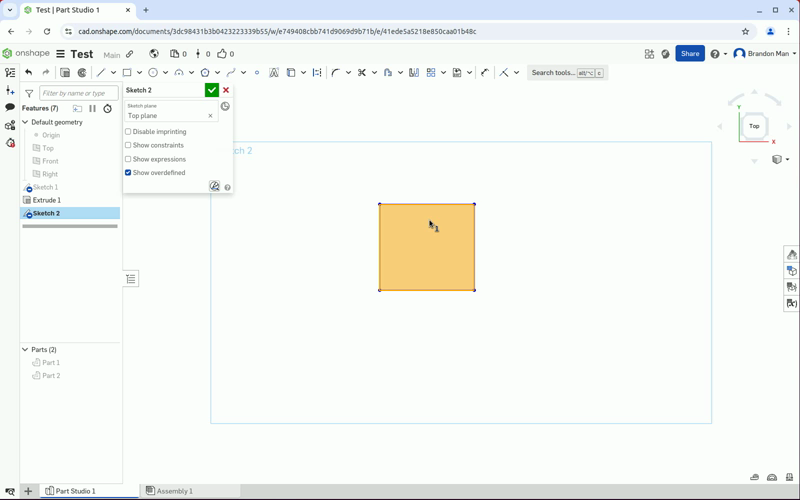
mouse_move(73, 352)
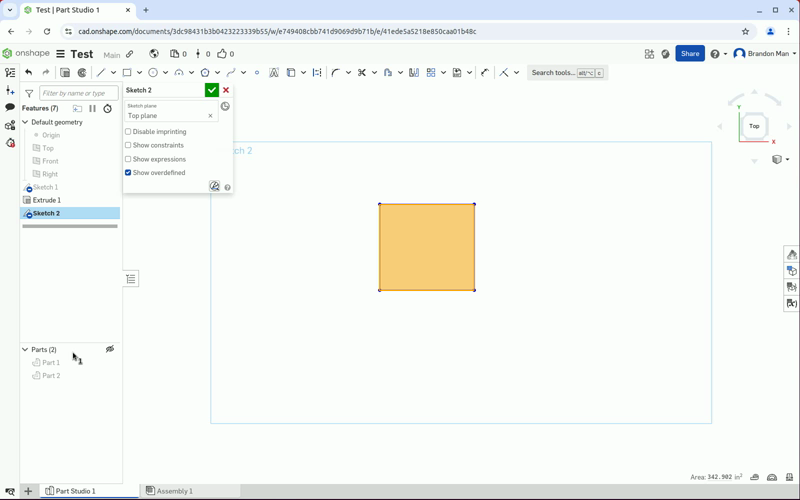
key(shift+y)
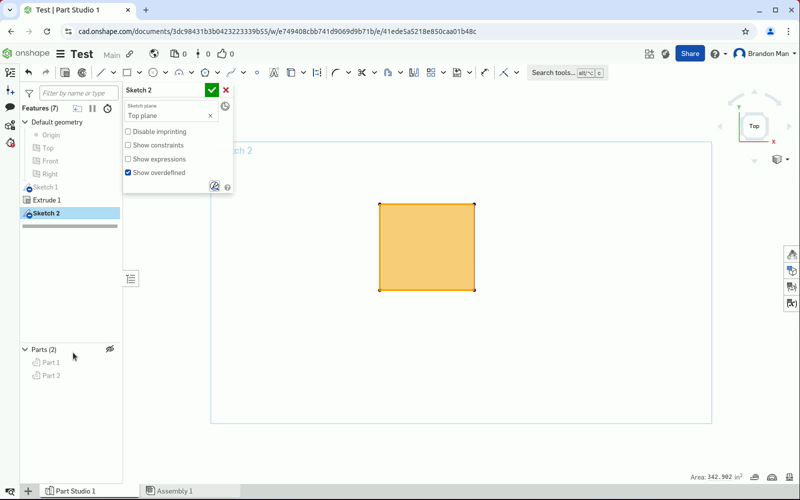
key(shift+e)
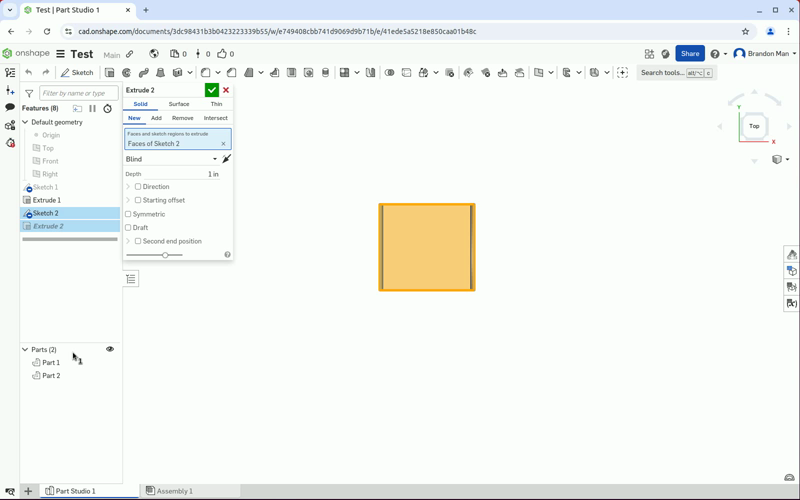
mouse_move(143, 106)
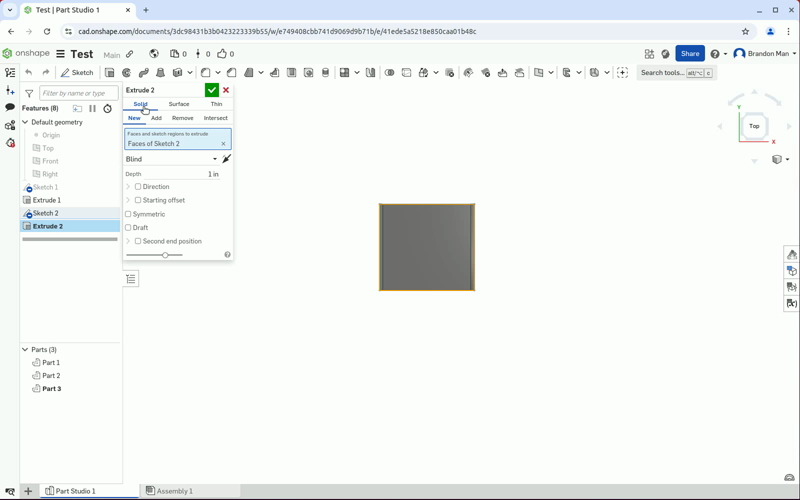
click(143, 106)
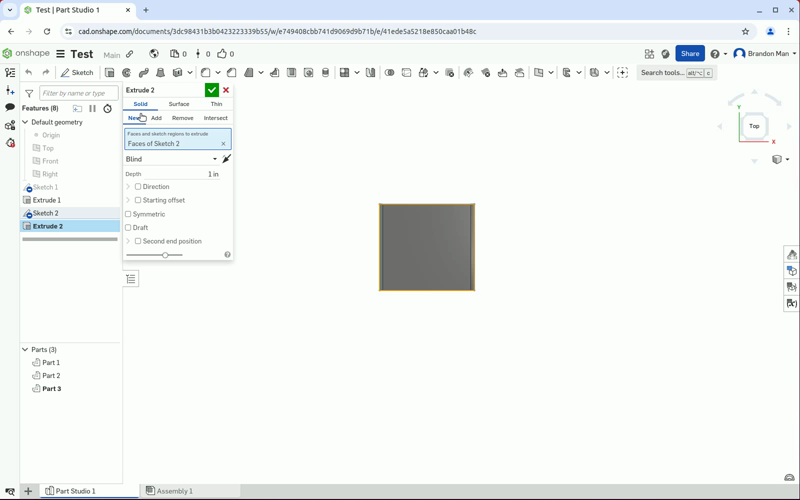
mouse_move(137, 120)
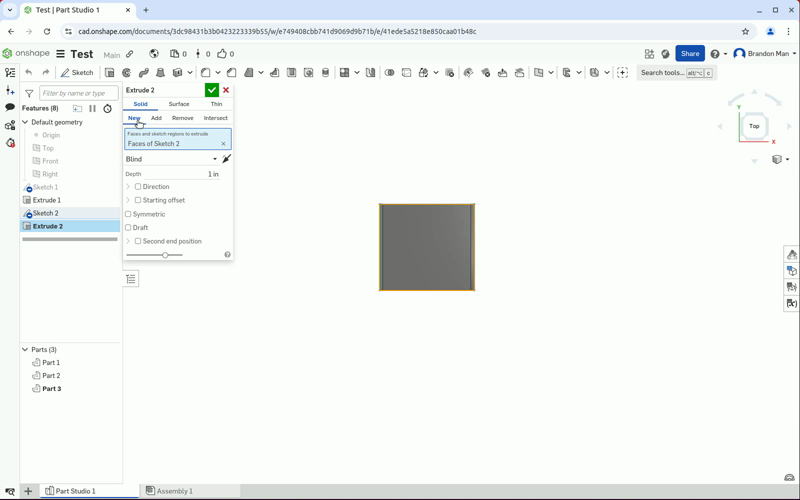
click(137, 120)
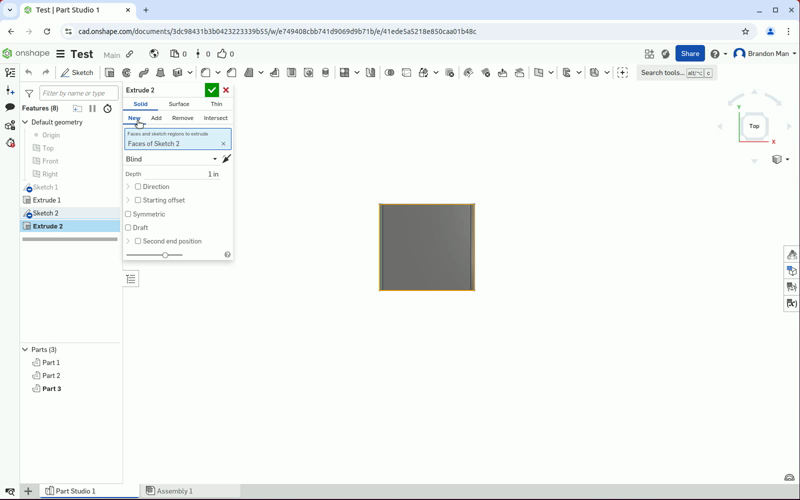
key(tab, 4)
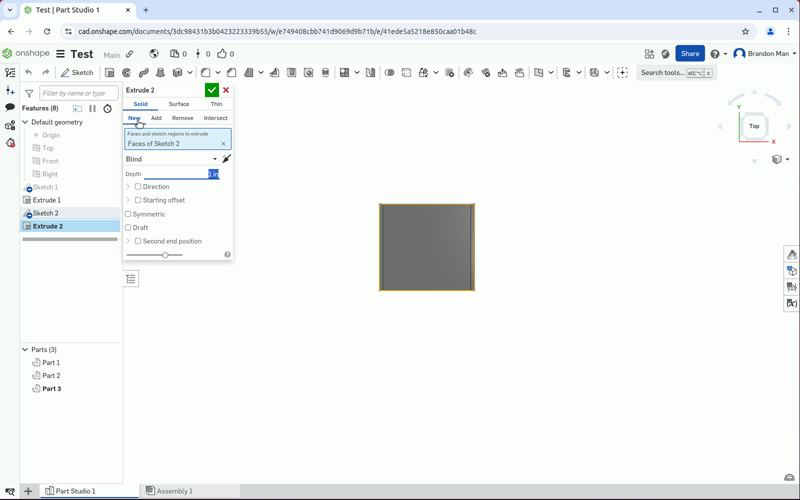
text(0.481)
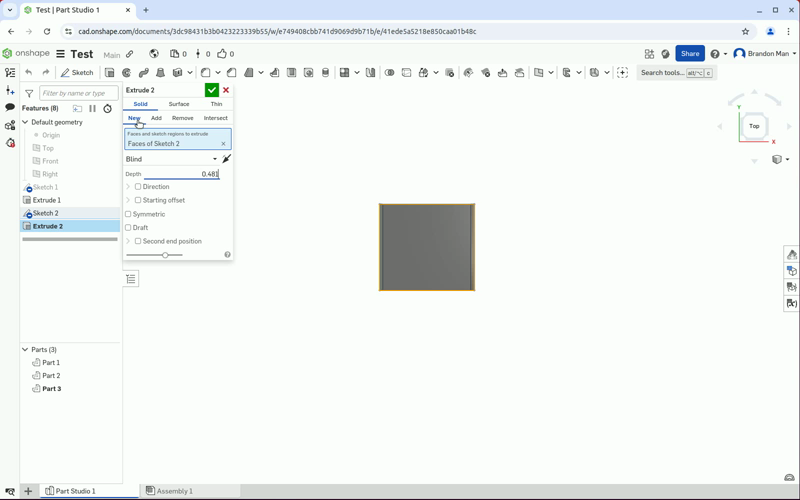
key(enter)
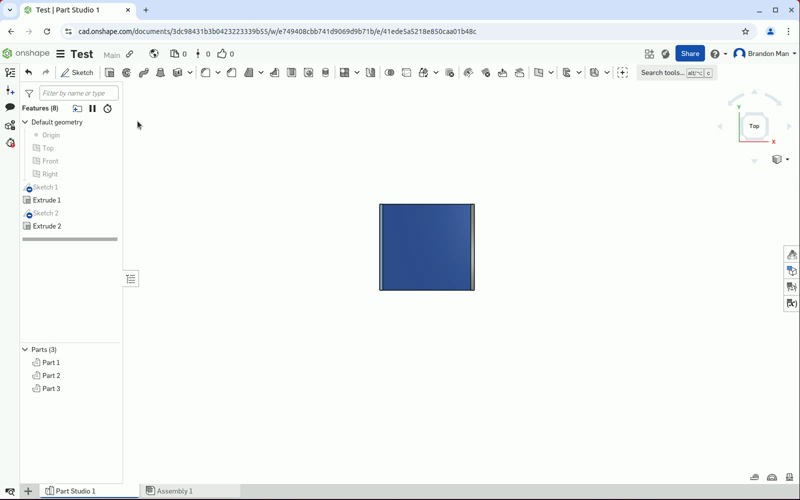
key(shift+h)
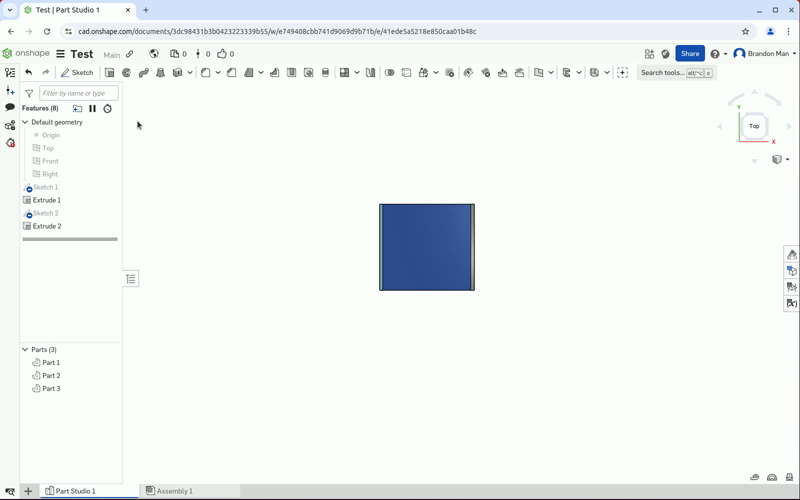
key(shift+h)
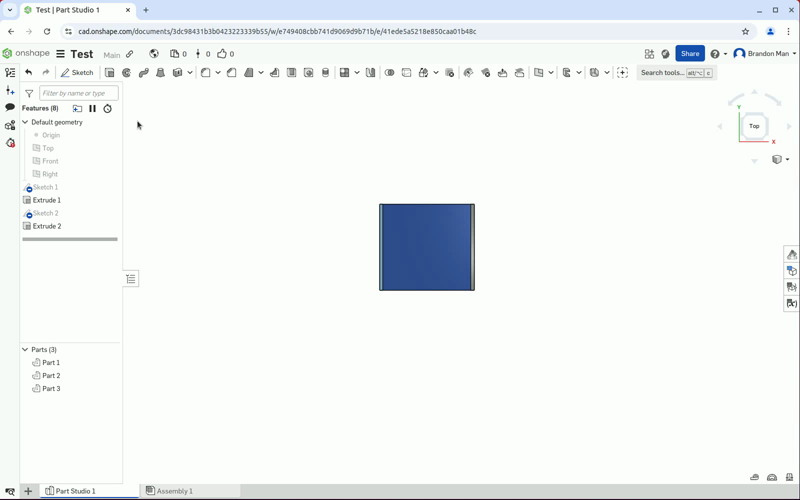
mouse_move(73, 189)
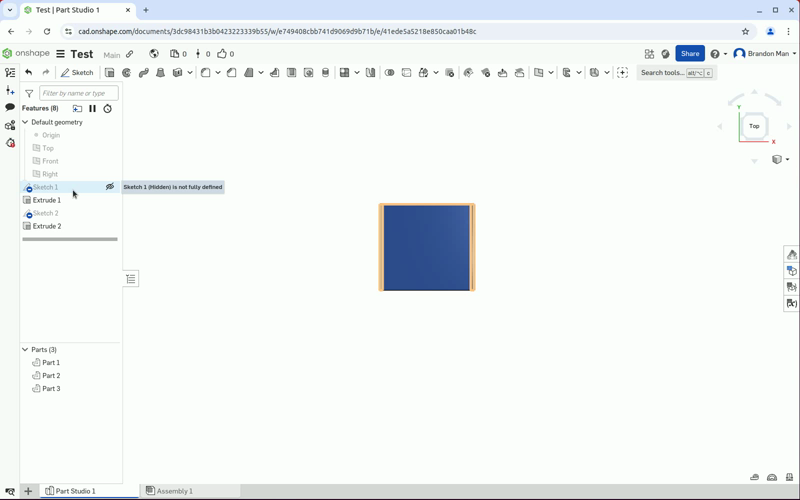
click(73, 189)
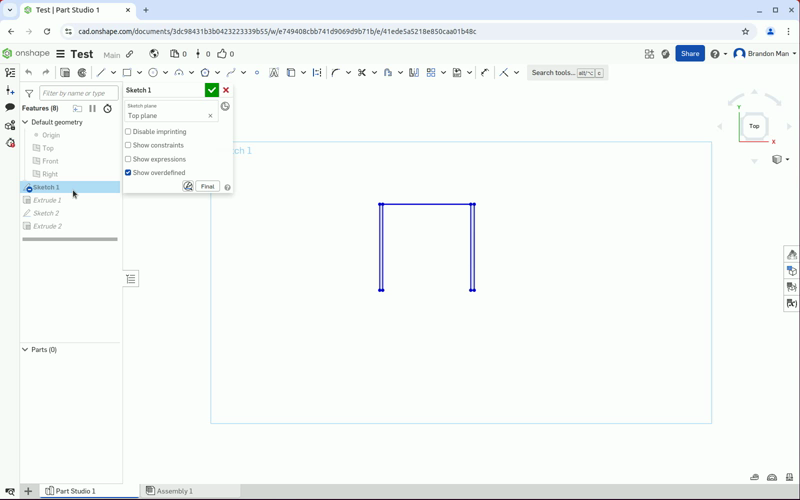
mouse_move(229, 92)
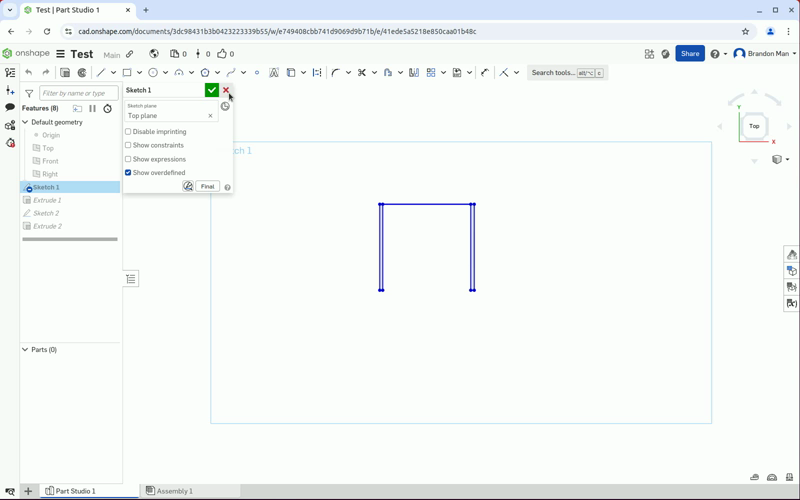
click(229, 92)
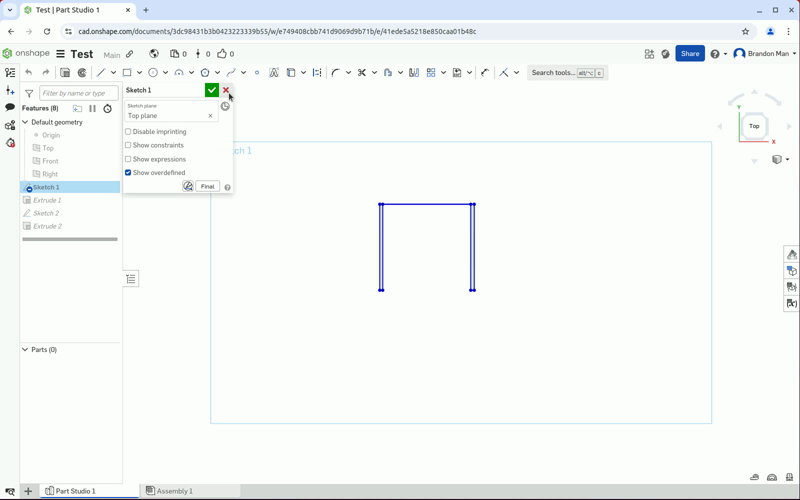
key(shift+s)
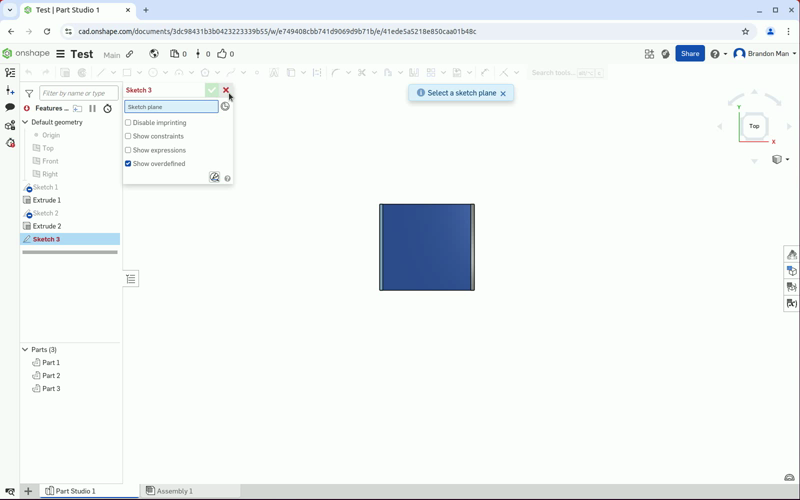
mouse_move(73, 150)
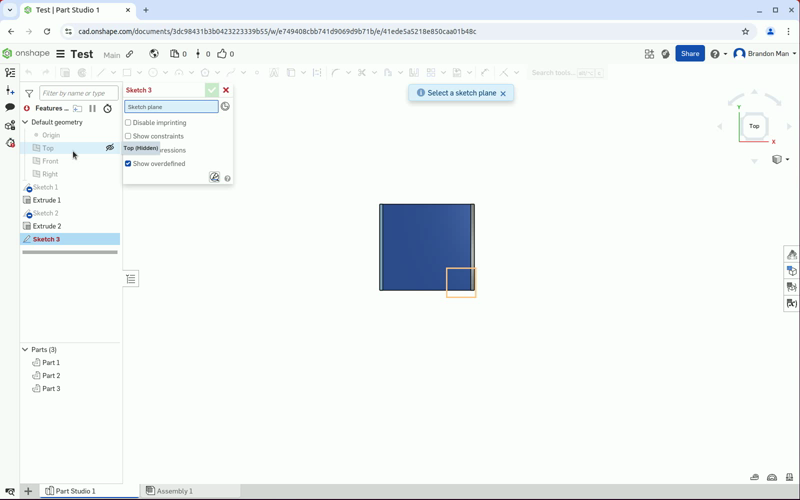
click(73, 150)
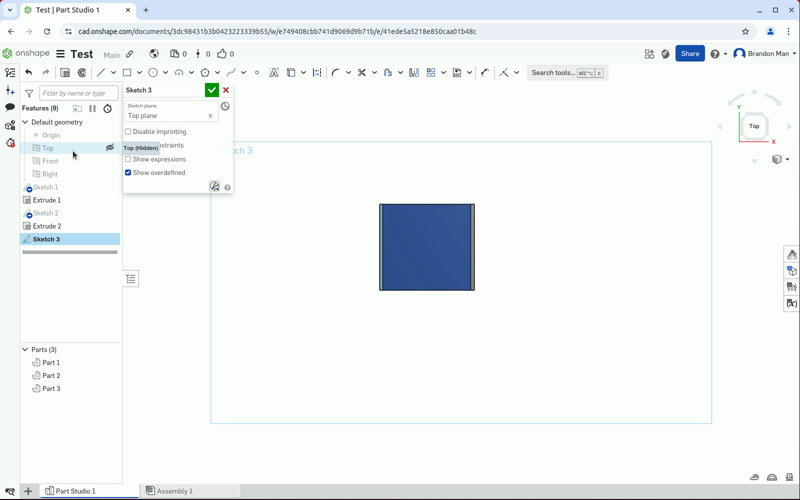
mouse_move(73, 352)
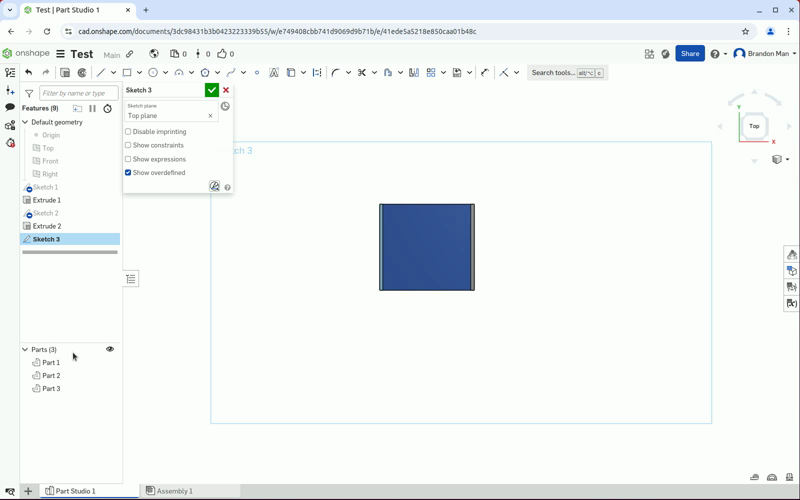
key(y)
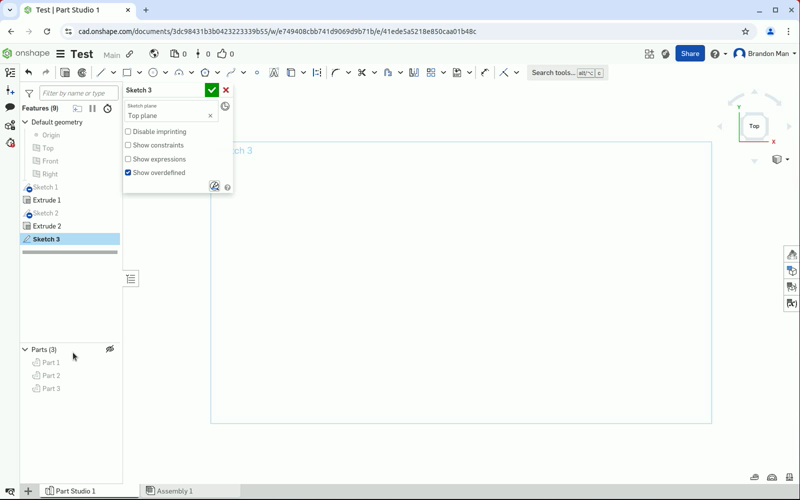
key(l)
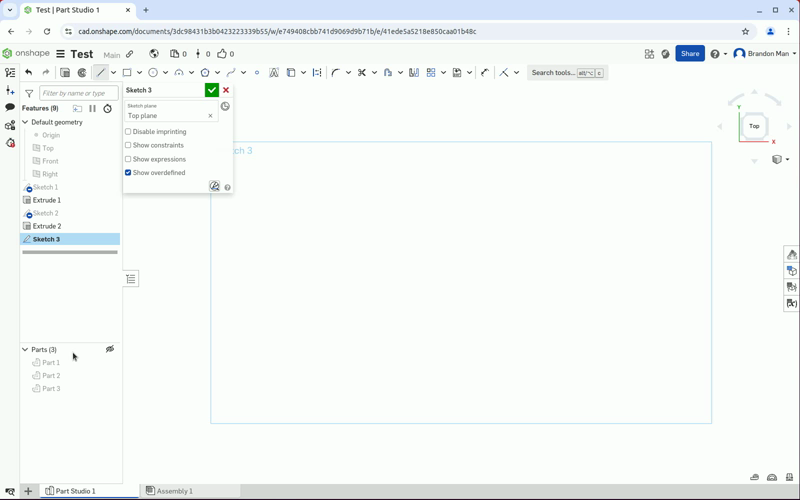
key_down(shift)
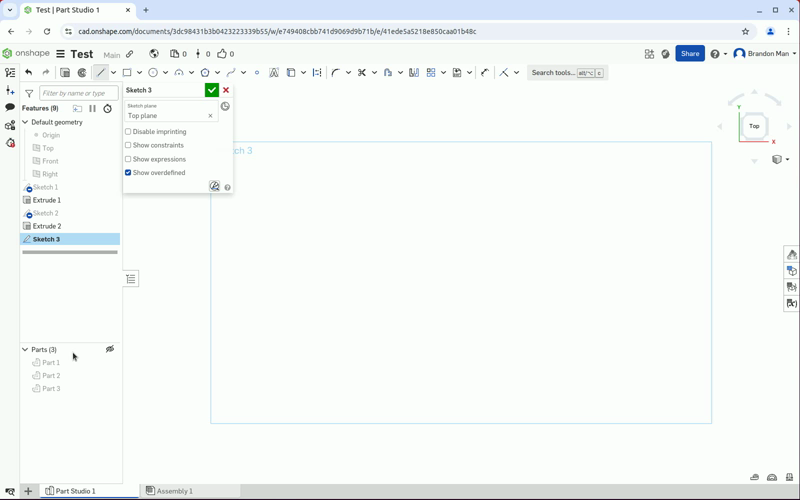
mouse_move(379, 290)
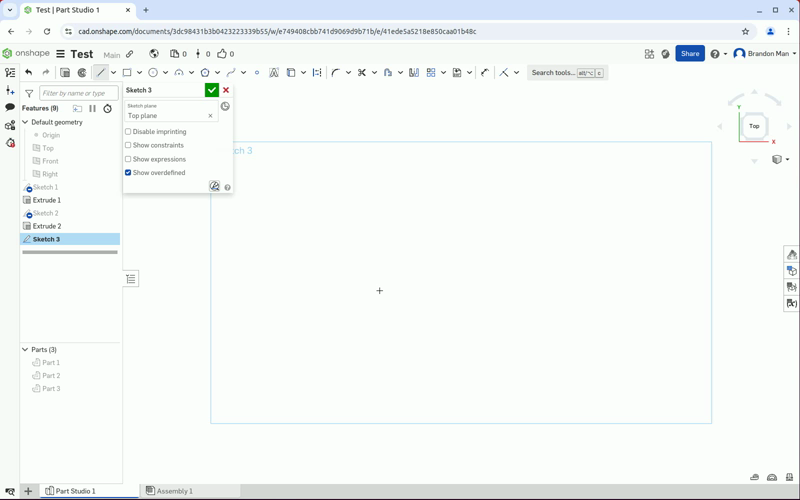
click(379, 290)
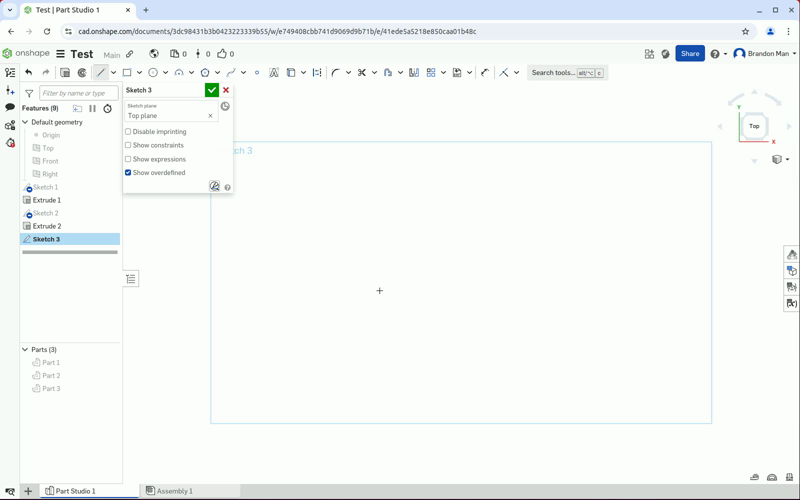
key_up(shift)
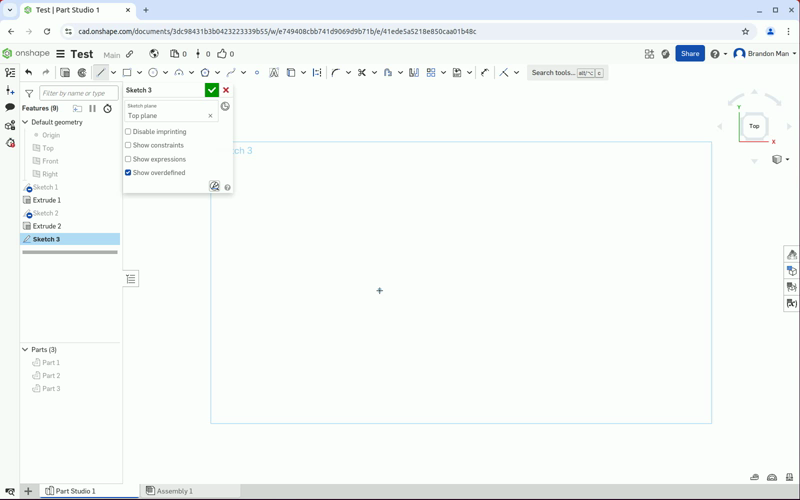
key_down(shift)
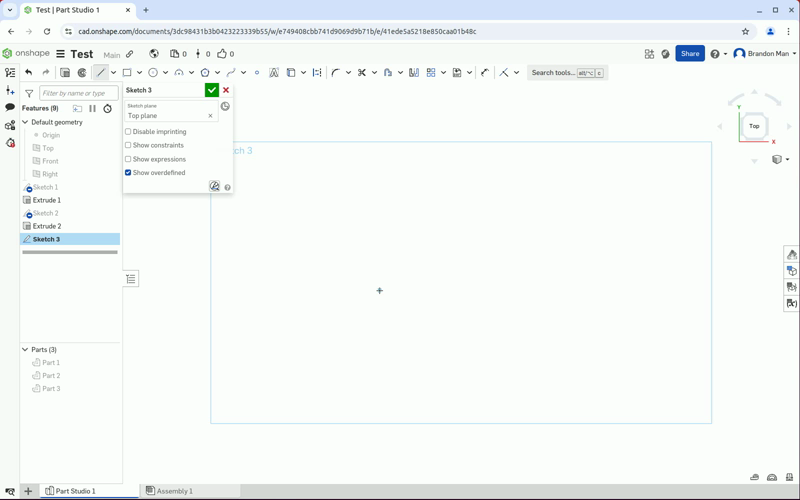
mouse_move(409, 290)
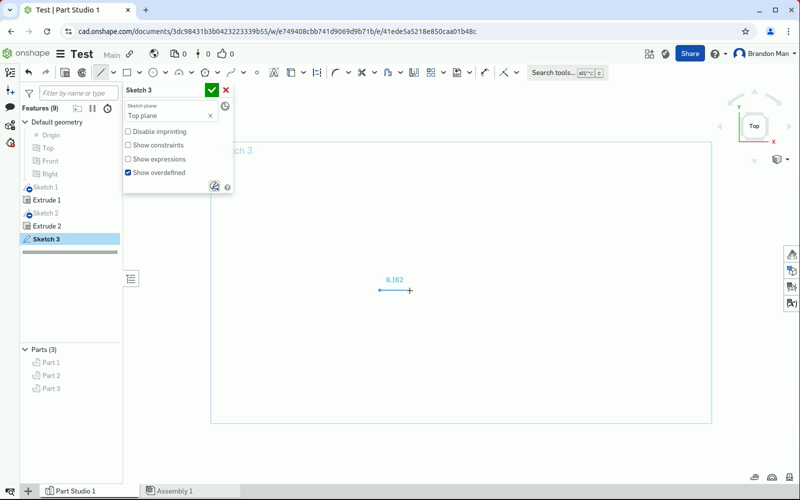
mouse_move(382, 290)
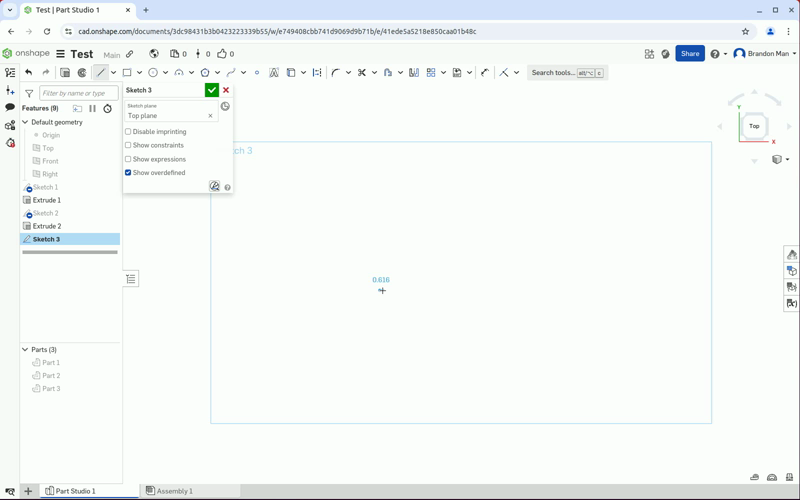
scroll(6)
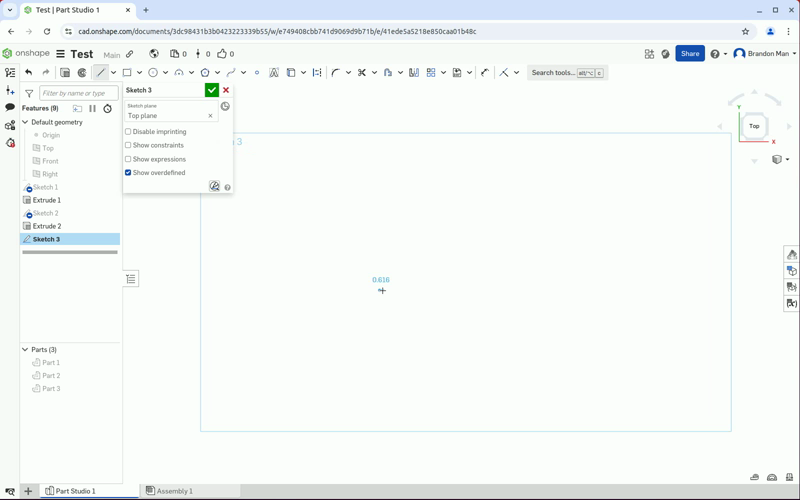
scroll(6)
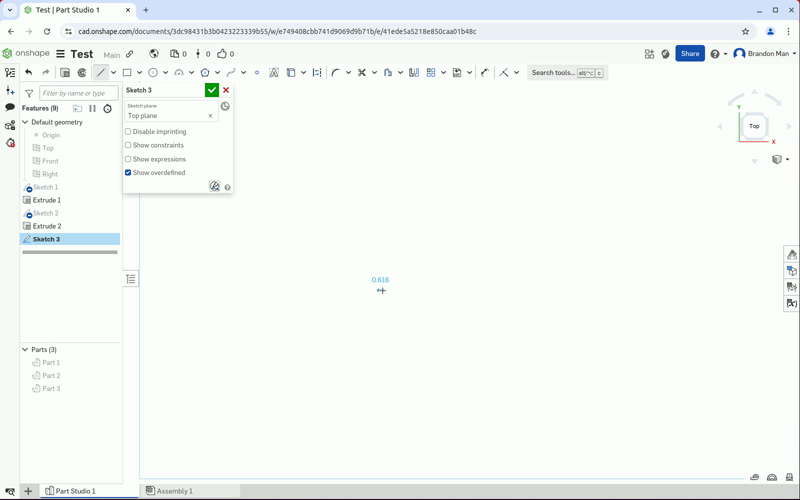
scroll(6)
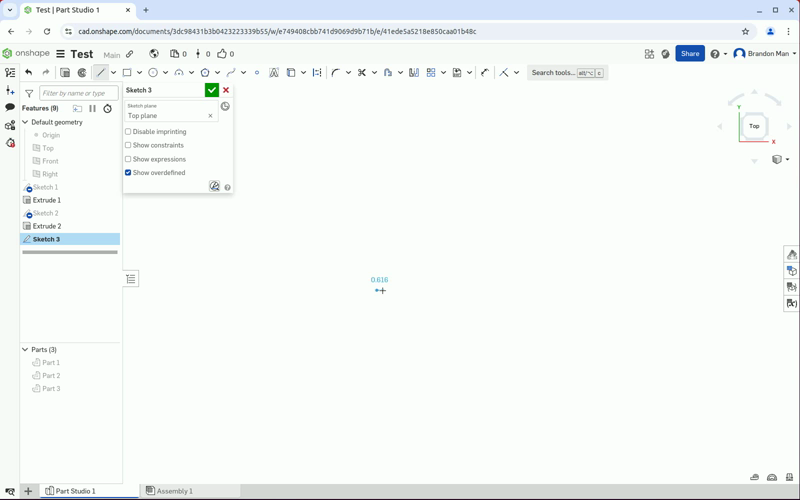
scroll(6)
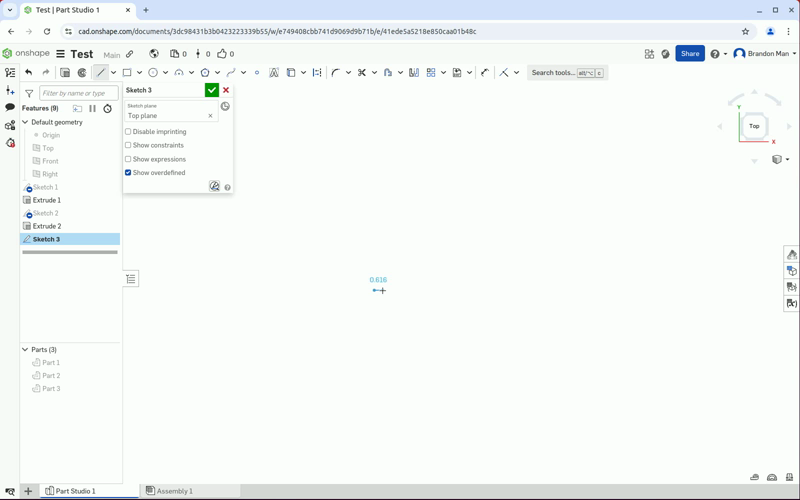
scroll(6)
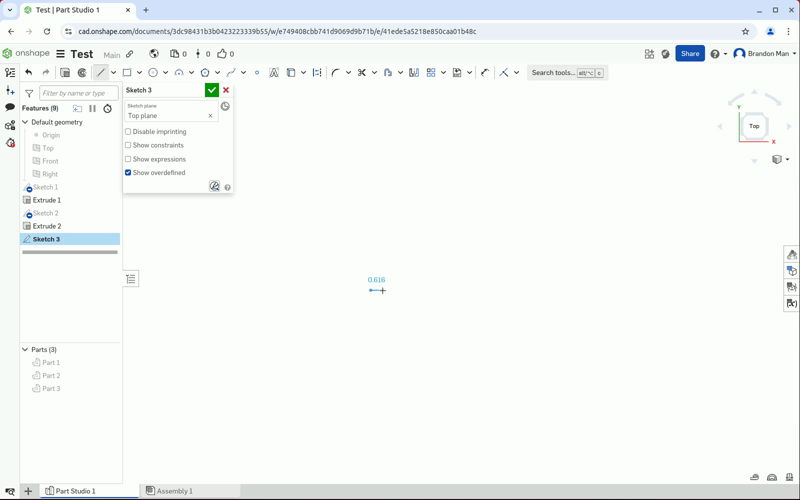
scroll(6)
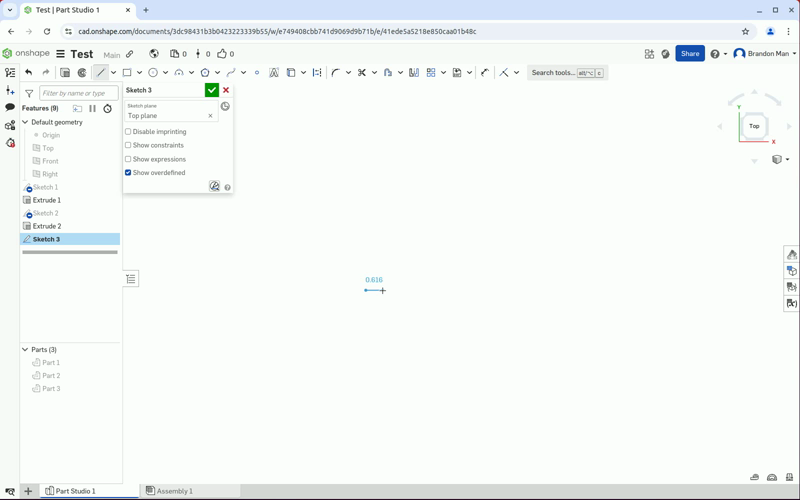
scroll(6)
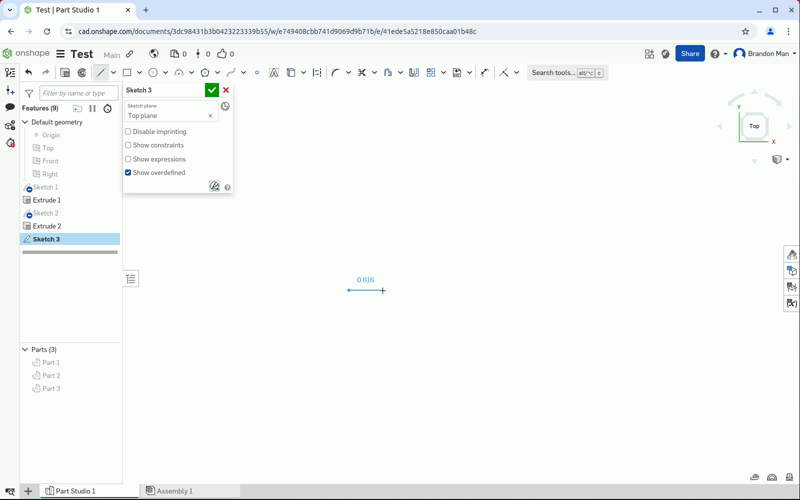
click(382, 290)
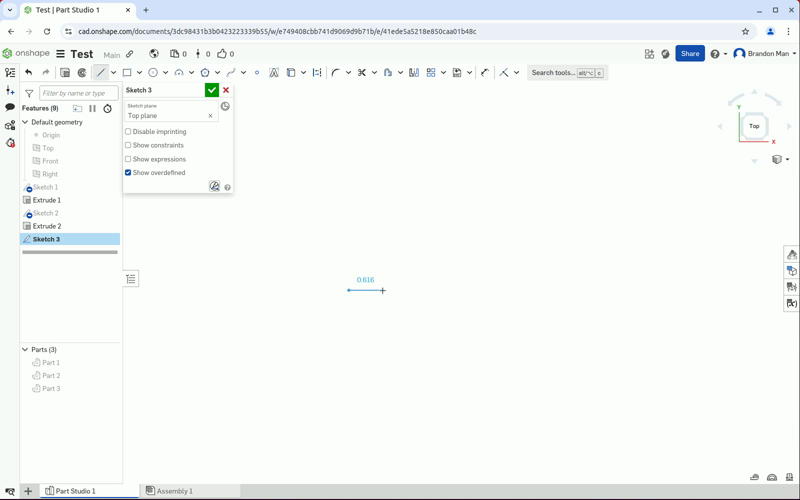
scroll(-6)
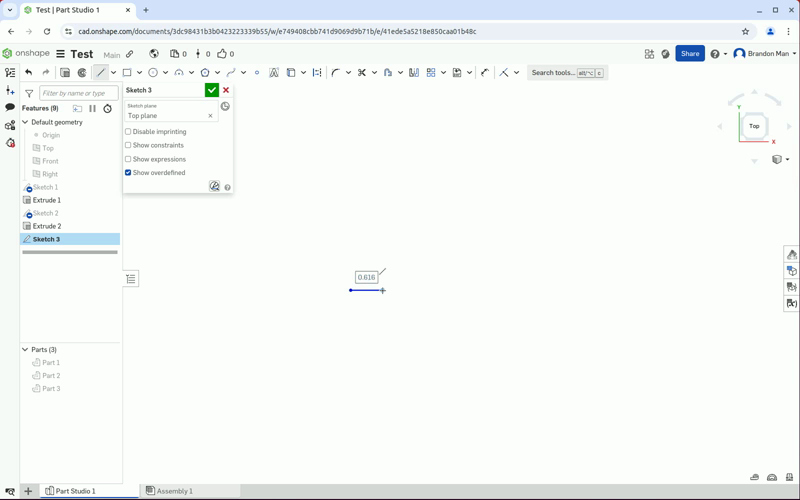
scroll(-6)
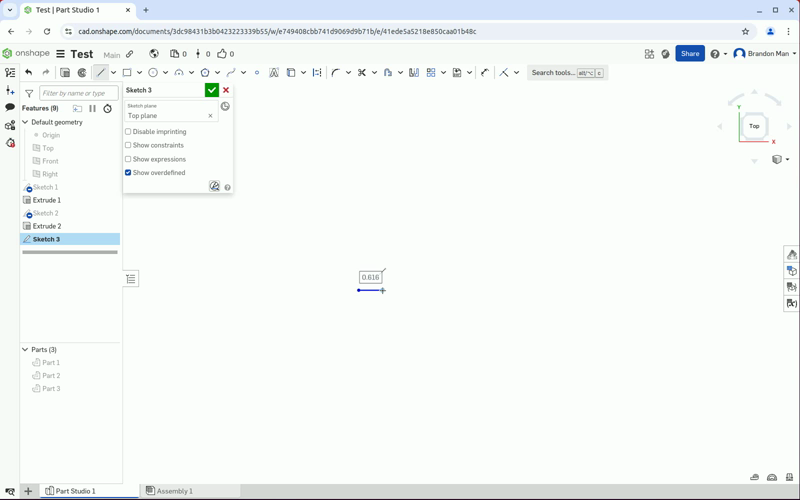
scroll(-6)
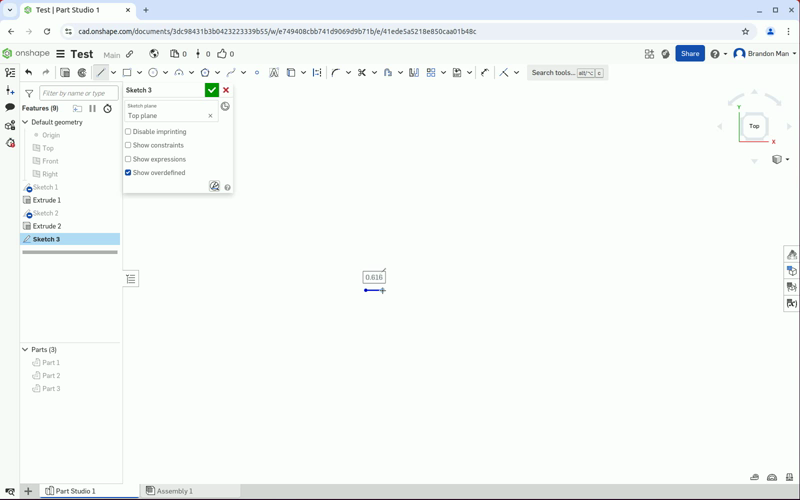
scroll(-6)
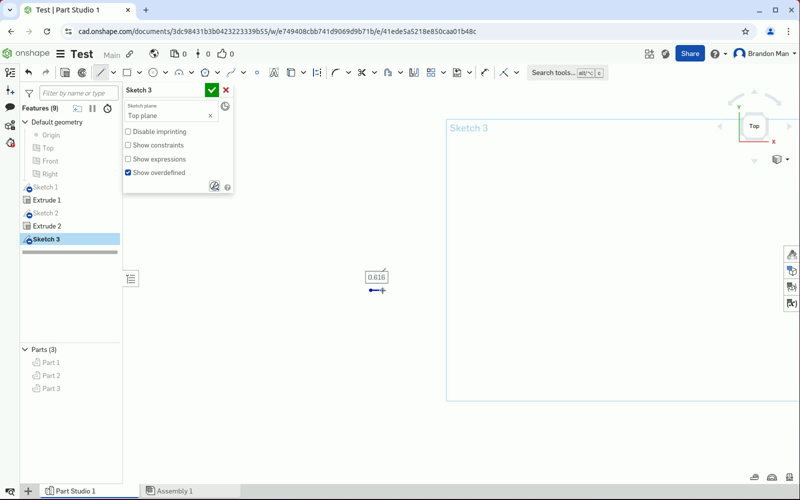
scroll(-6)
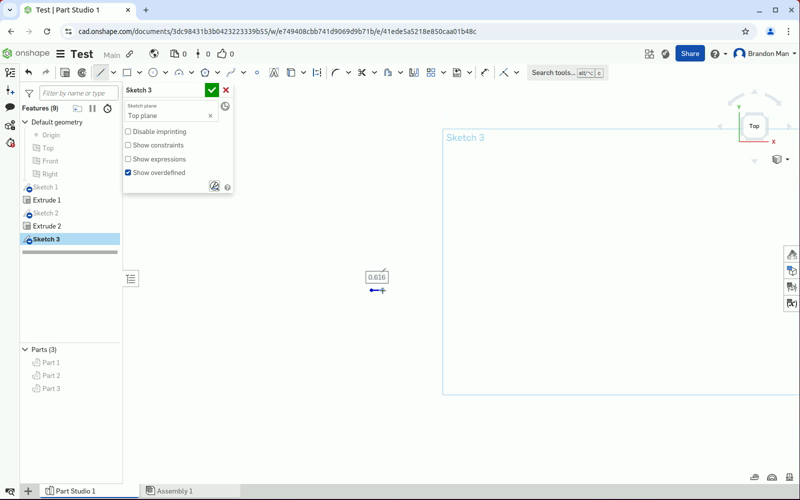
scroll(-6)
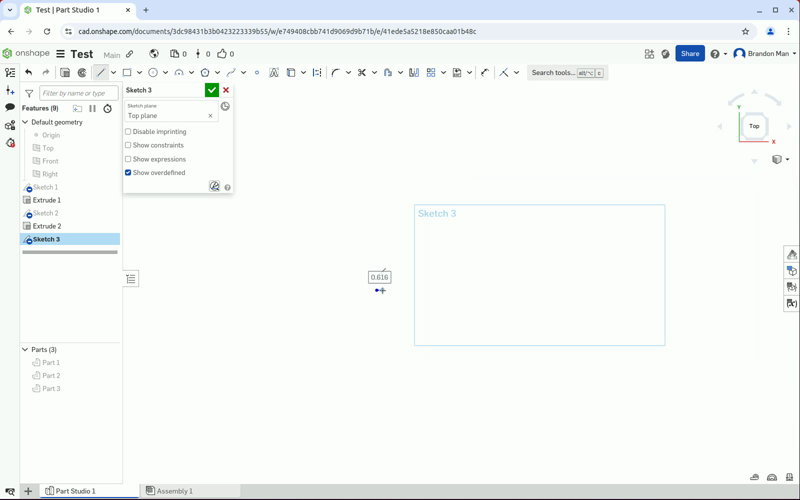
scroll(-6)
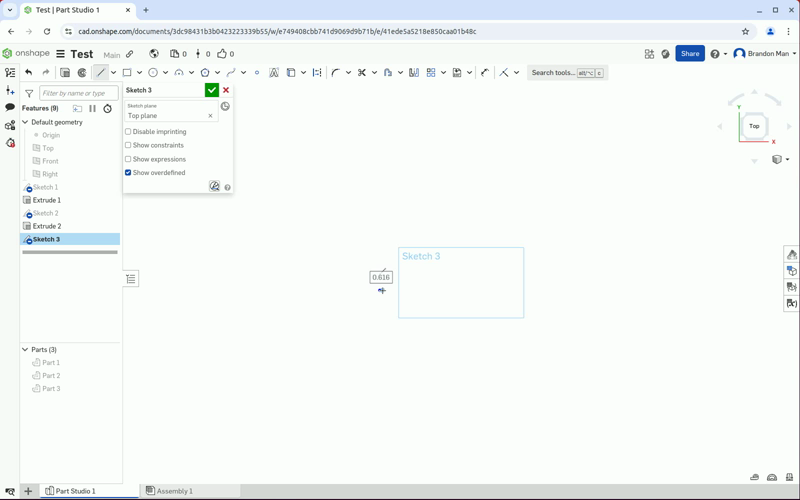
key_up(shift)
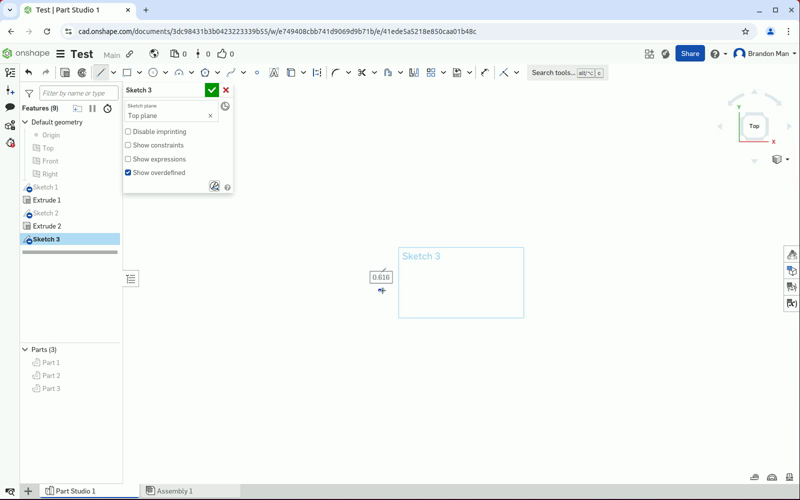
key_down(shift)
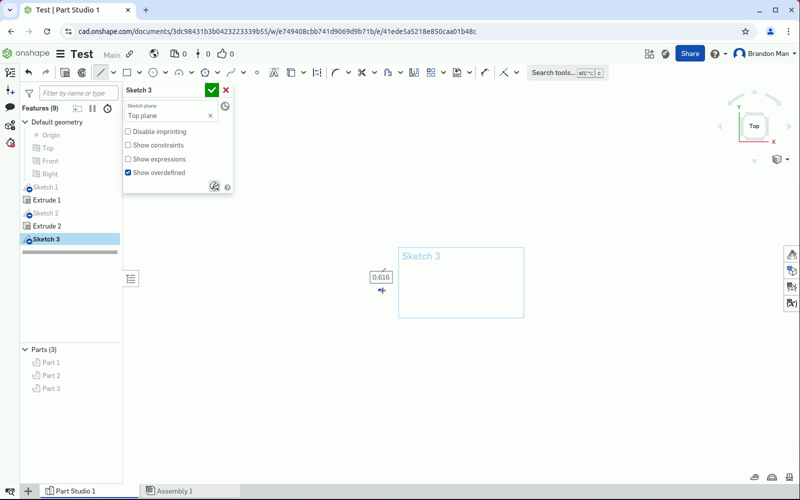
mouse_move(412, 290)
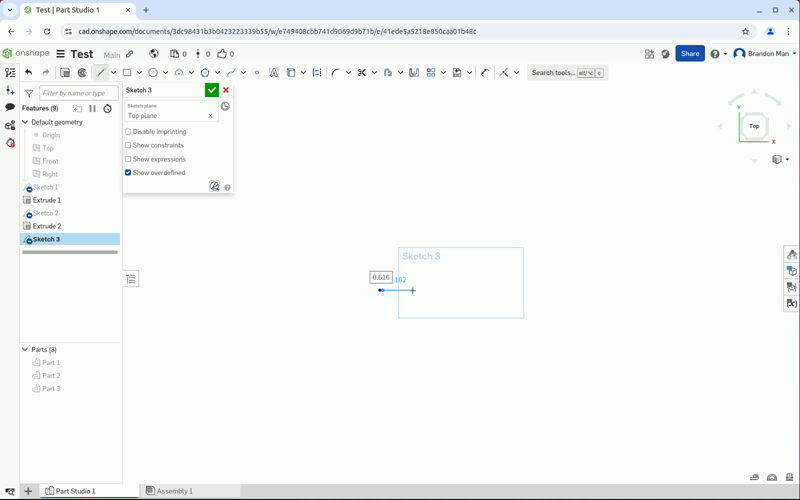
mouse_move(382, 282)
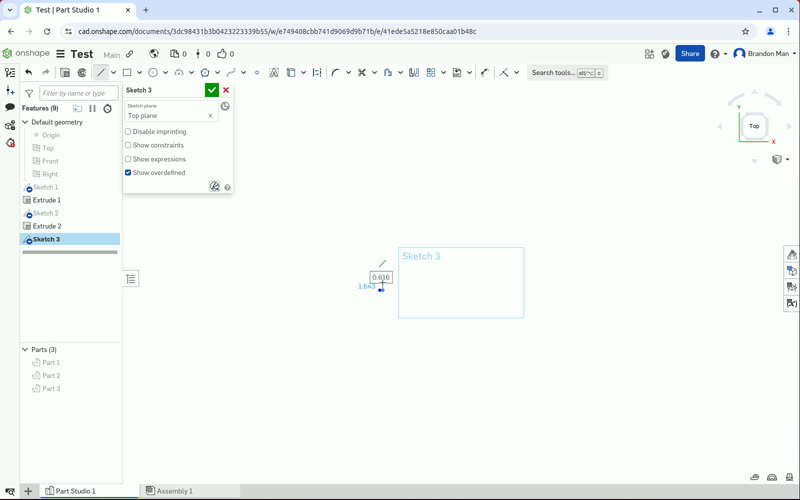
click(382, 282)
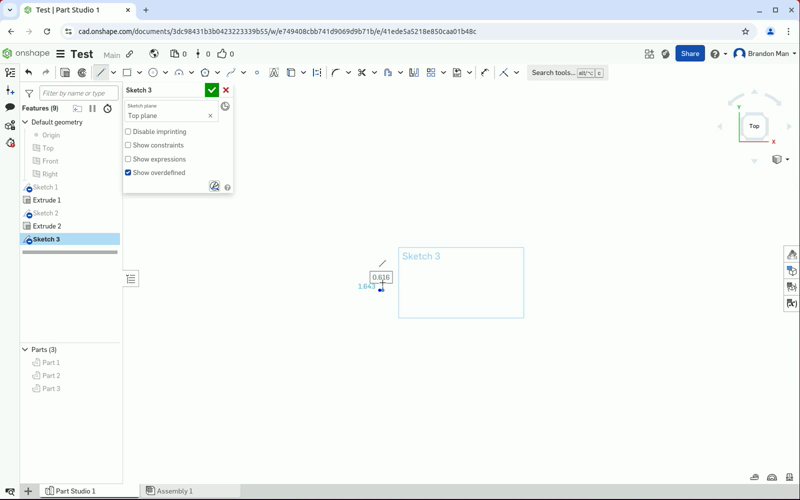
key_up(shift)
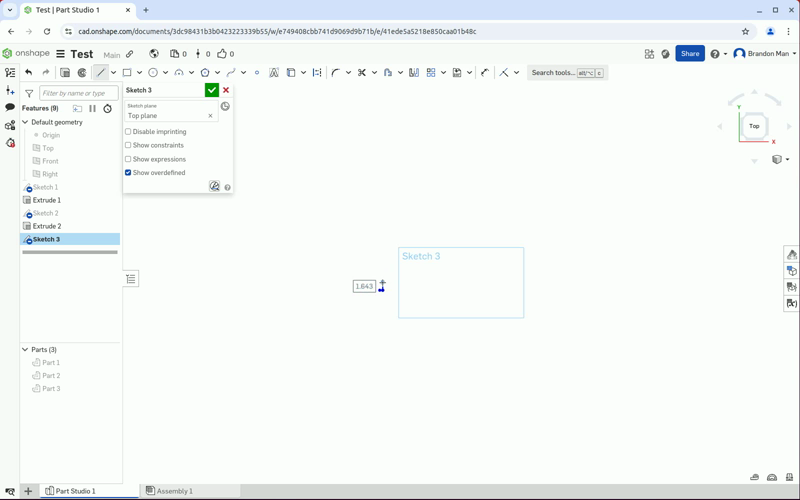
key_down(shift)
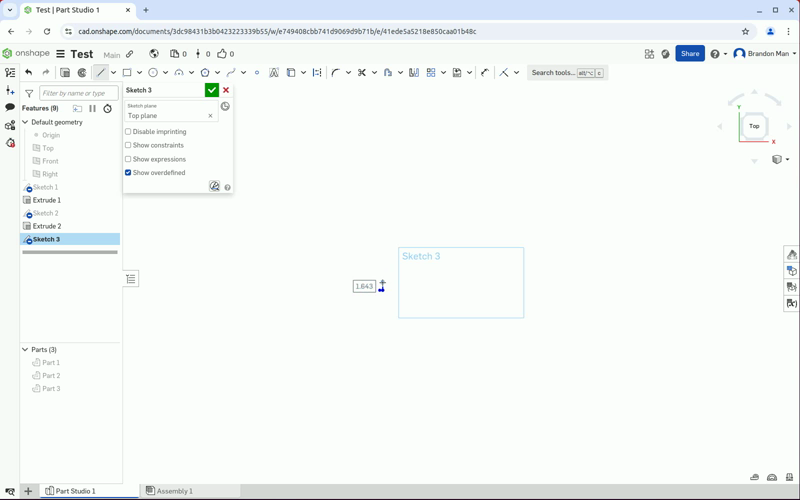
mouse_move(470, 282)
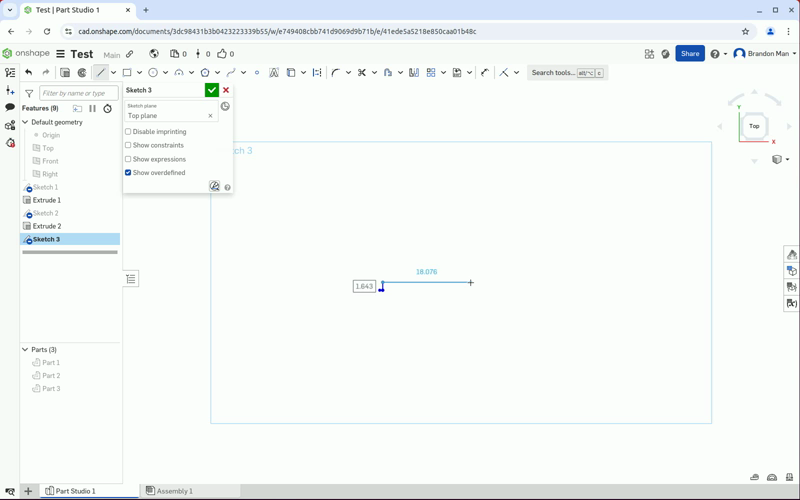
click(470, 282)
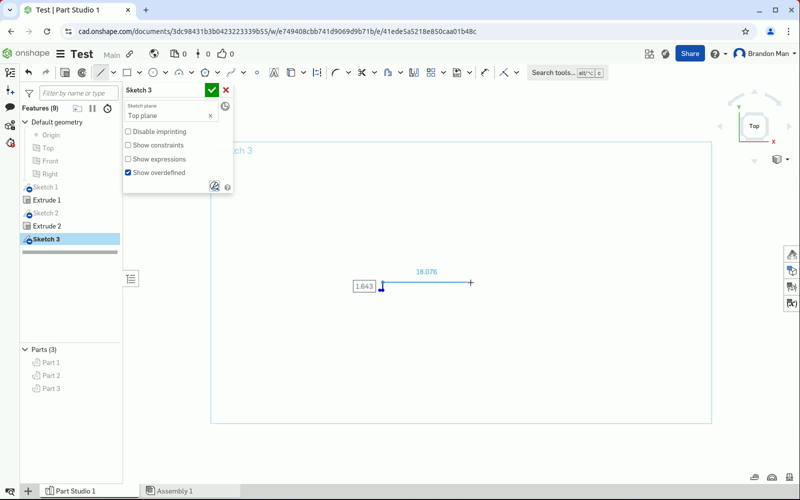
key_up(shift)
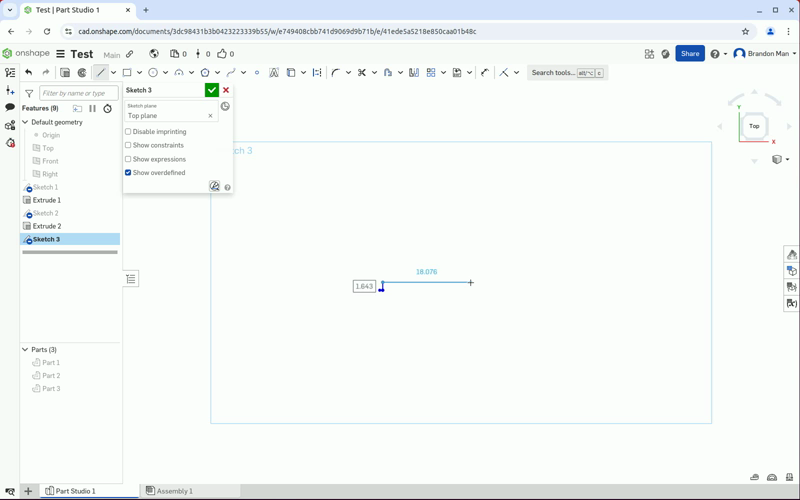
key_down(shift)
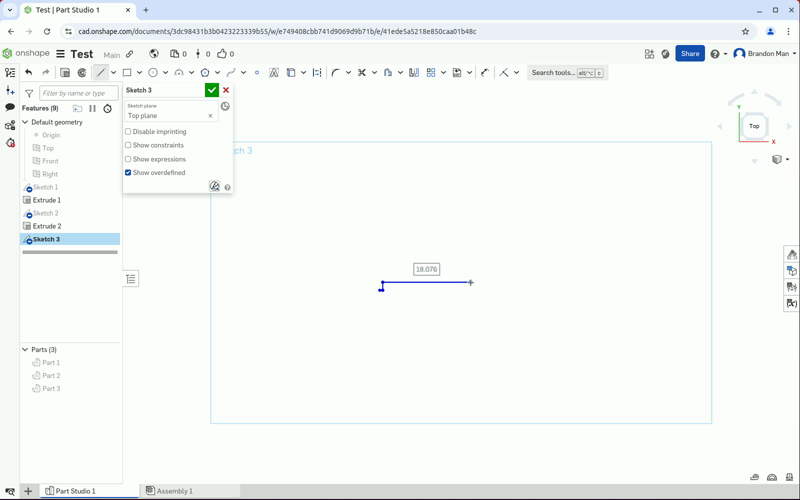
mouse_move(501, 282)
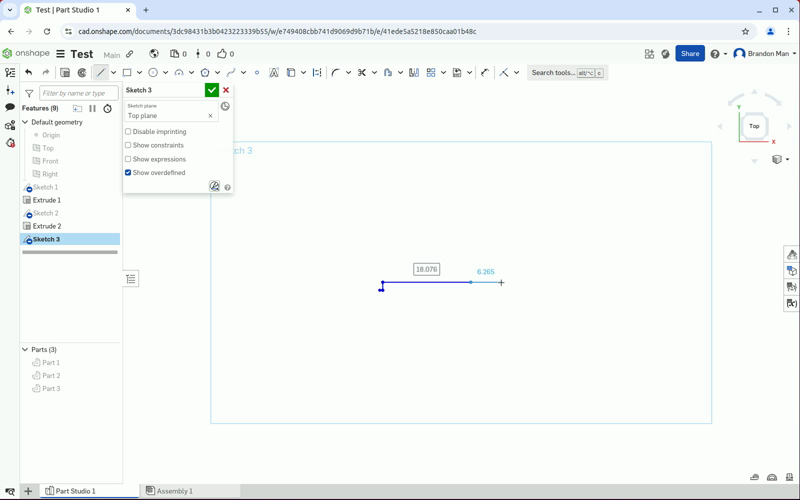
mouse_move(470, 290)
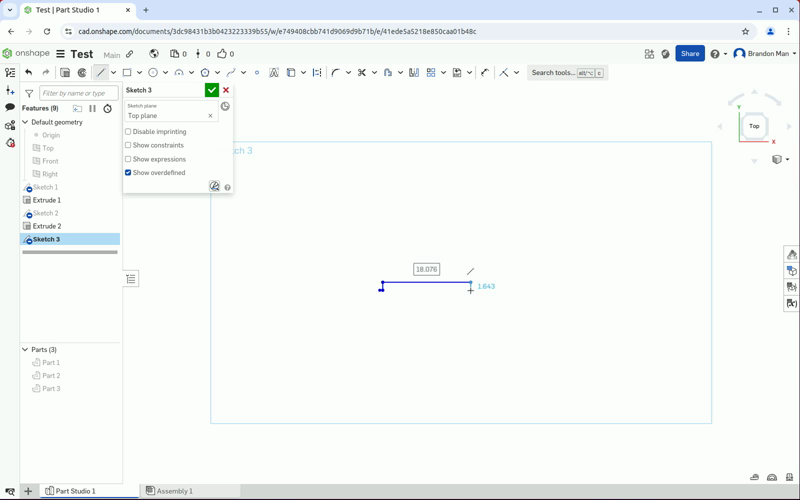
click(470, 290)
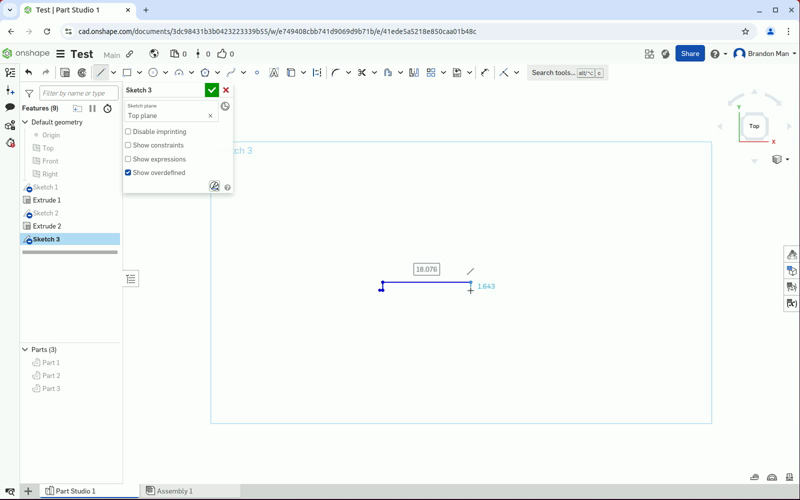
key_up(shift)
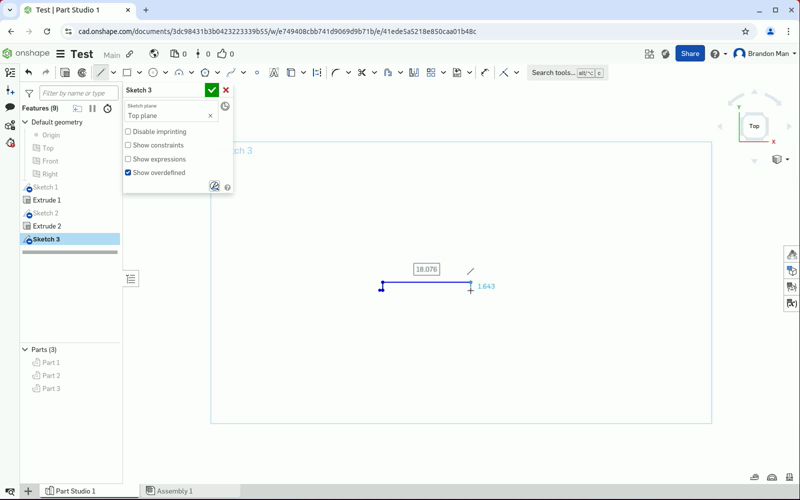
key_down(shift)
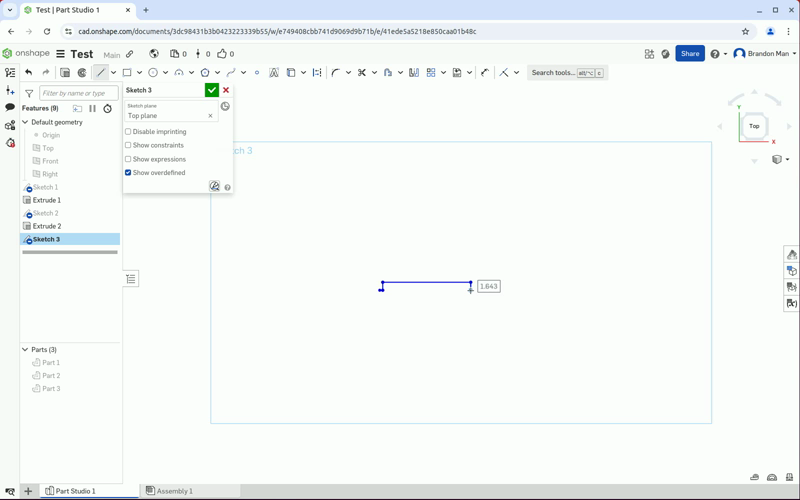
mouse_move(501, 290)
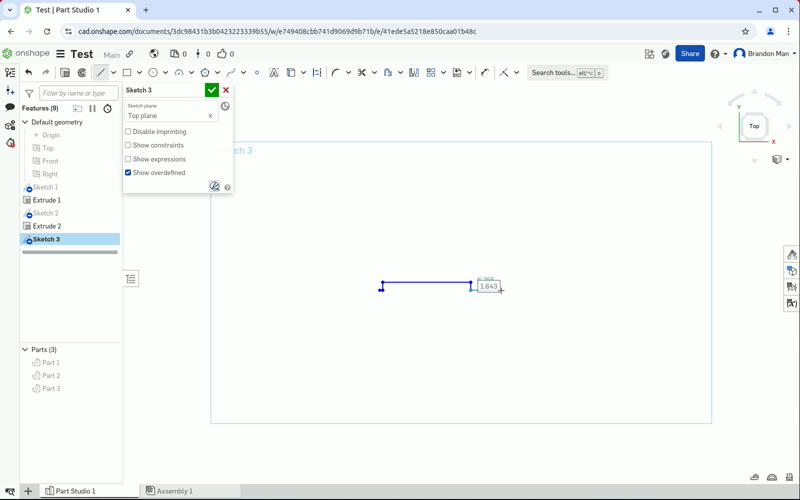
mouse_move(474, 290)
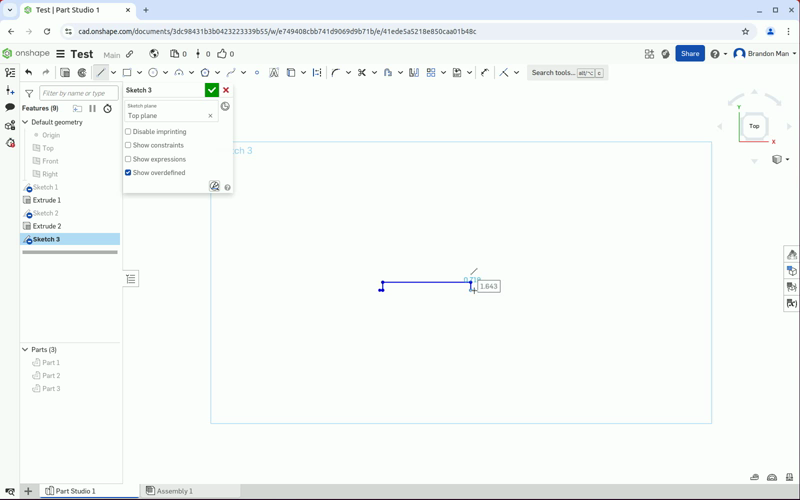
scroll(6)
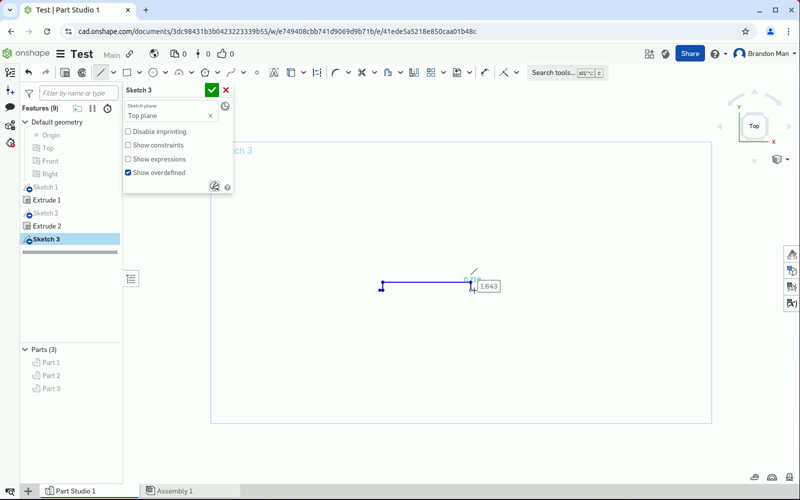
scroll(6)
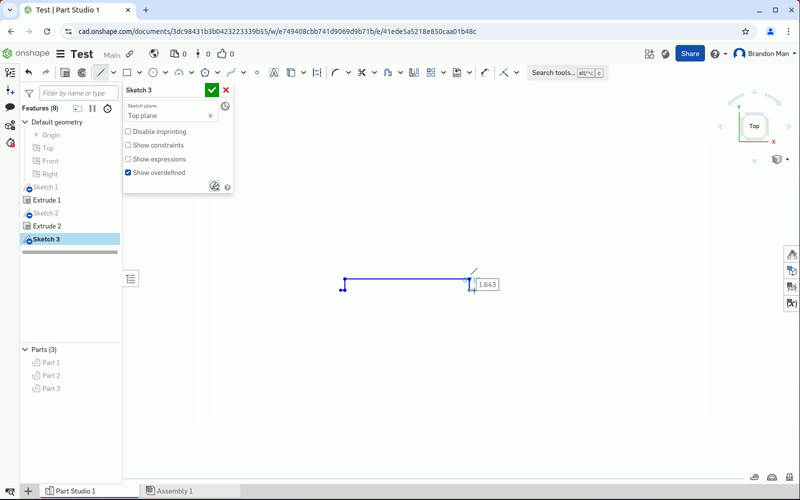
scroll(6)
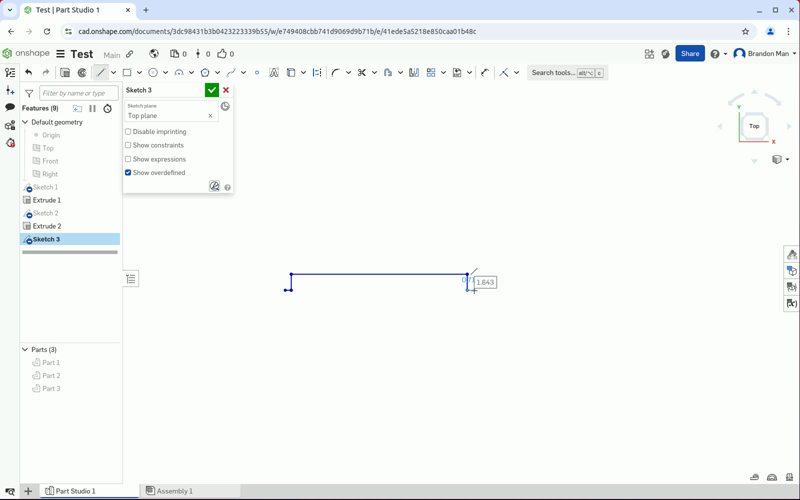
scroll(6)
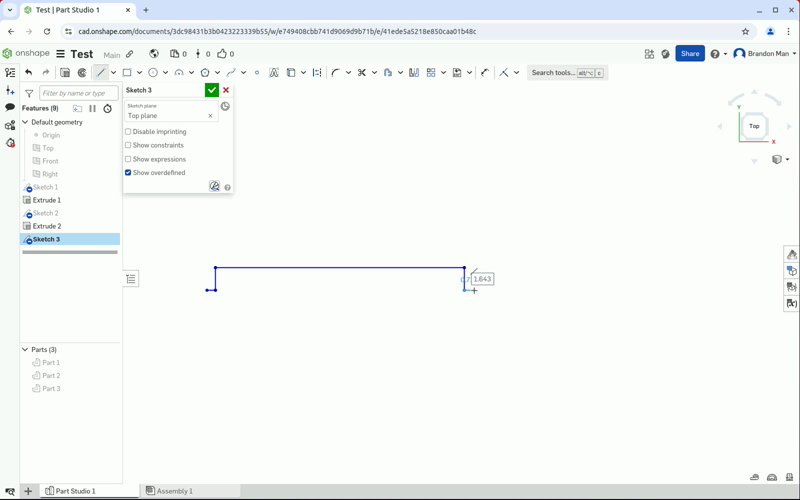
scroll(6)
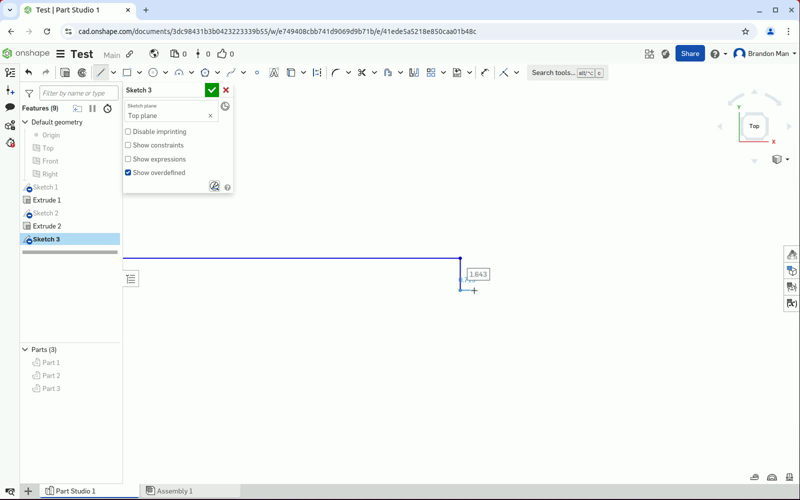
scroll(6)
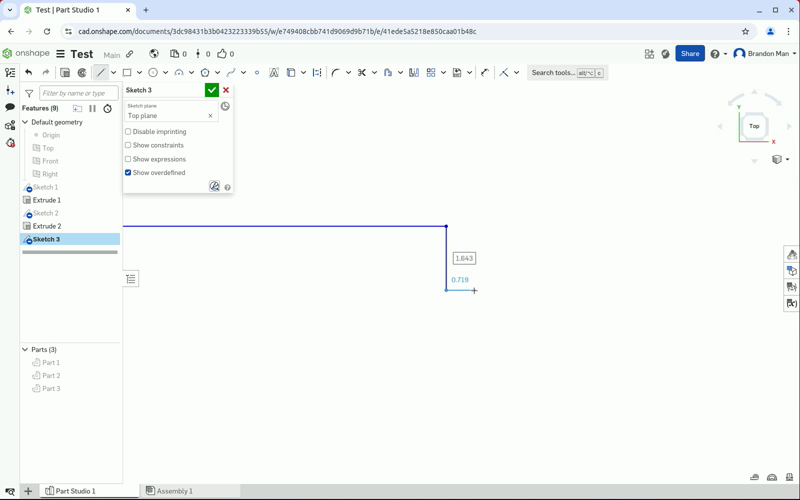
scroll(6)
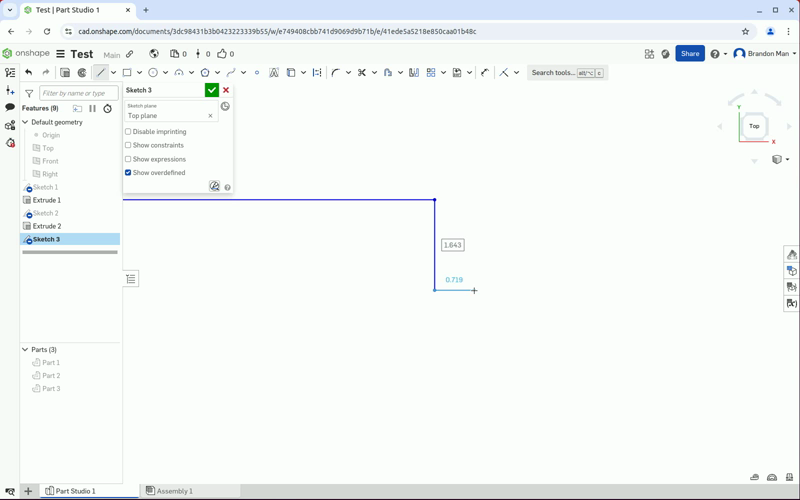
click(474, 290)
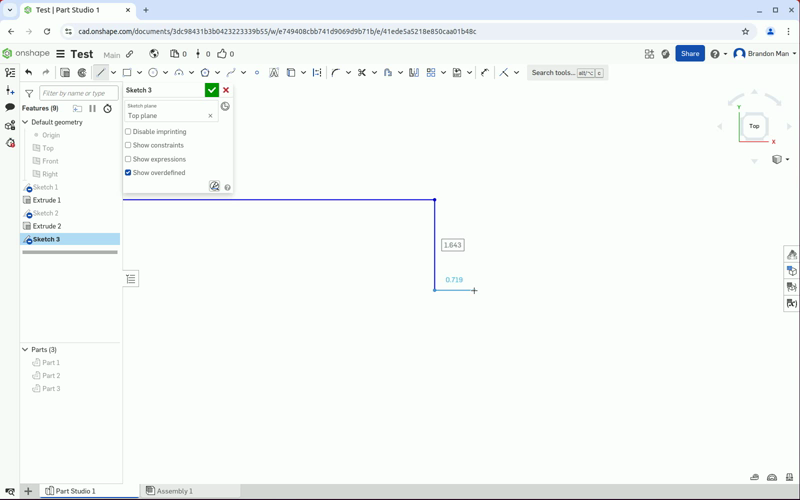
scroll(-6)
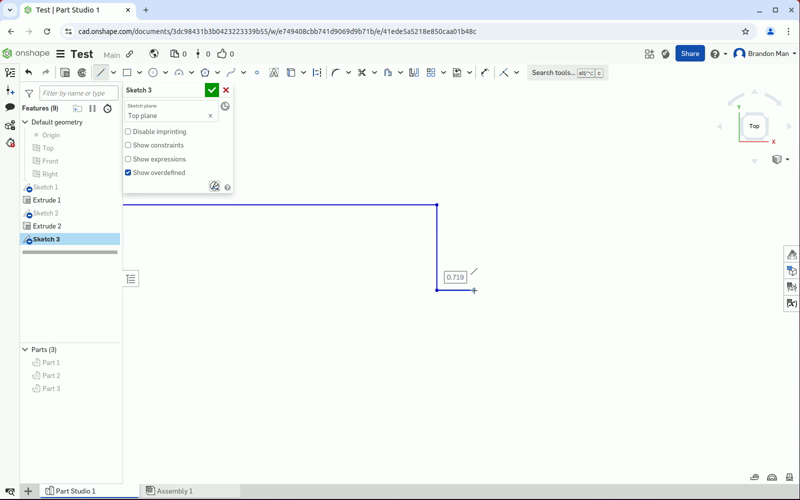
scroll(-6)
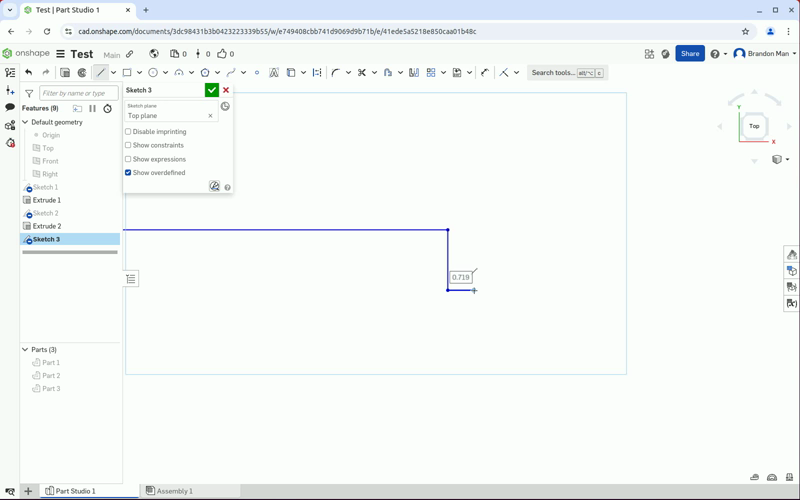
scroll(-6)
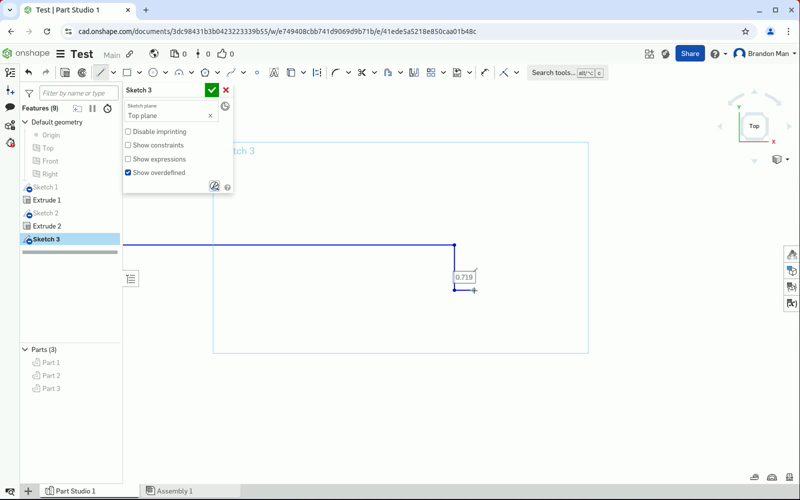
scroll(-6)
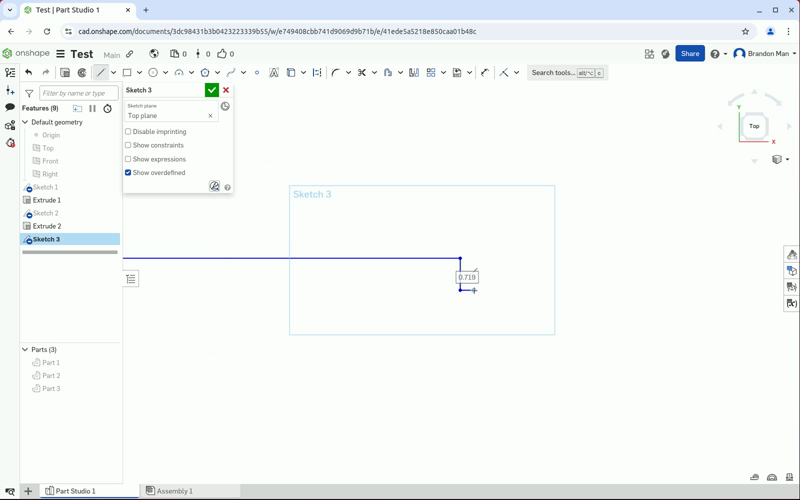
scroll(-6)
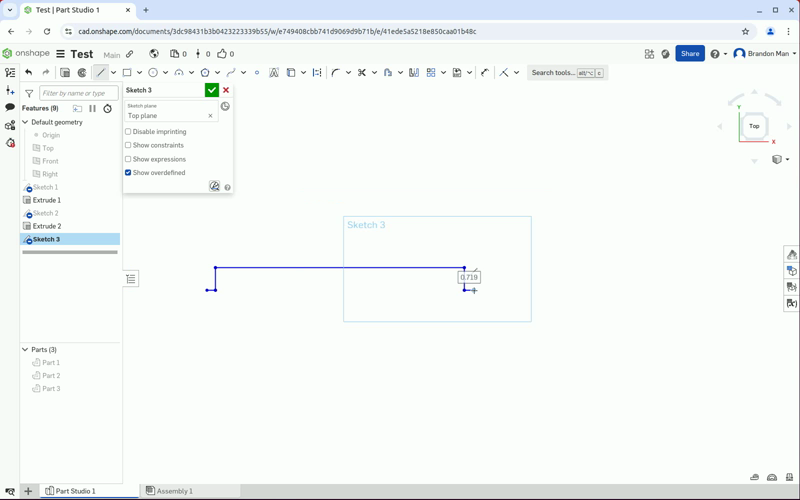
scroll(-6)
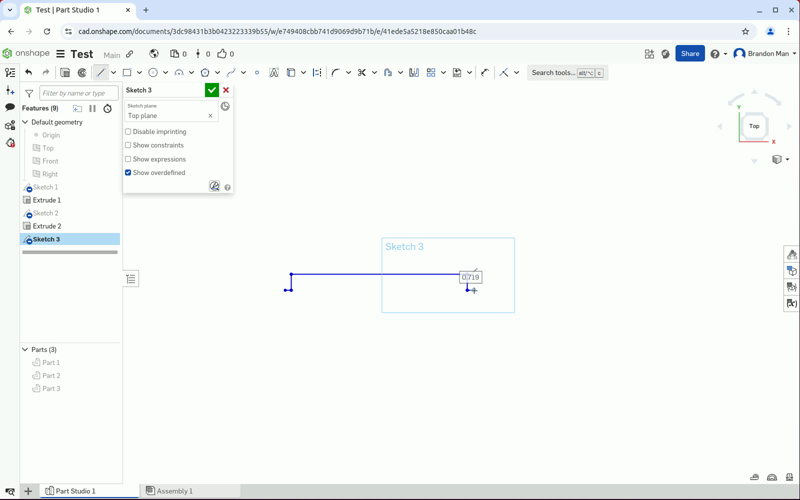
scroll(-6)
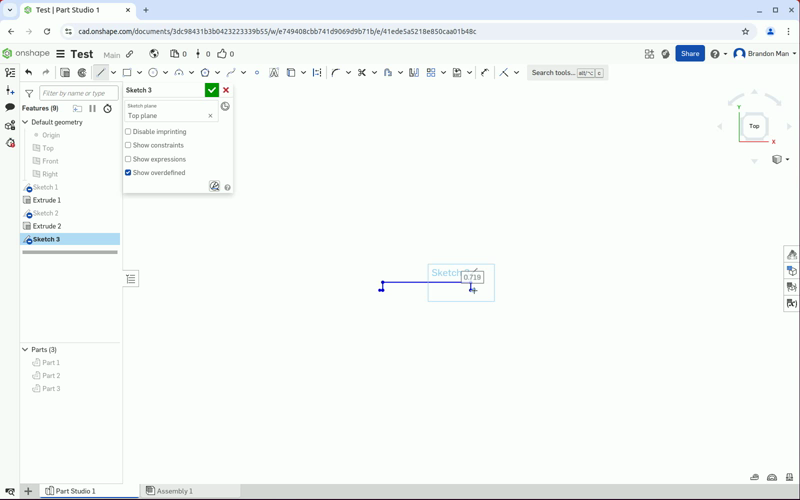
key_up(shift)
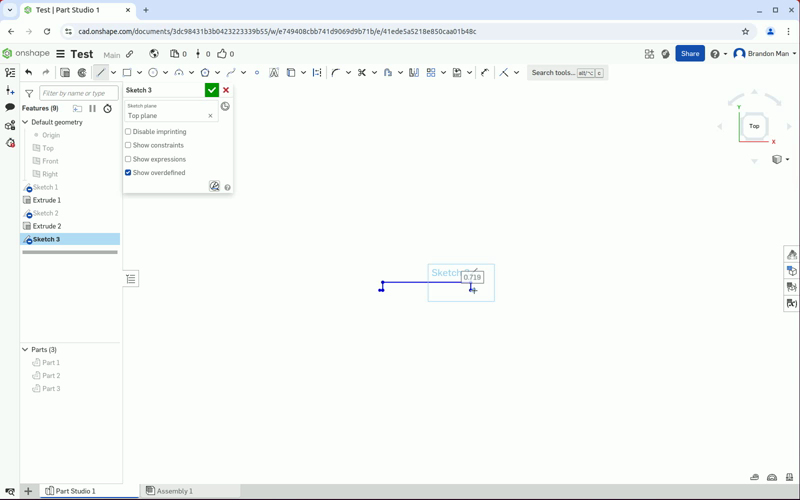
key_down(shift)
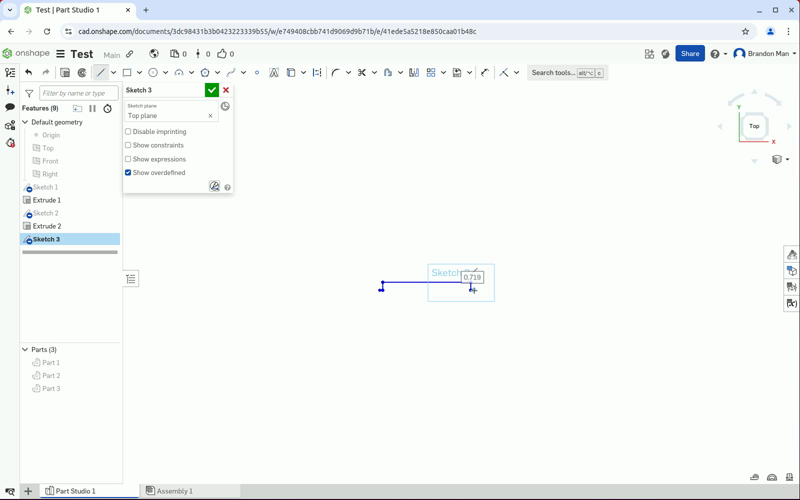
mouse_move(474, 204)
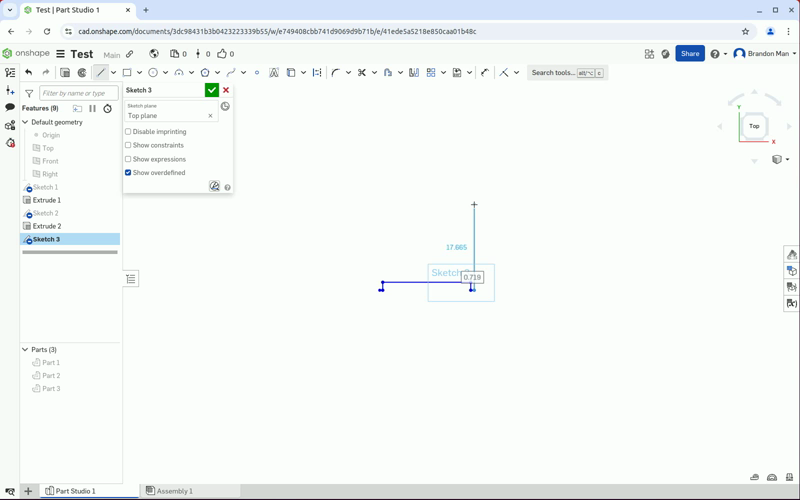
click(474, 204)
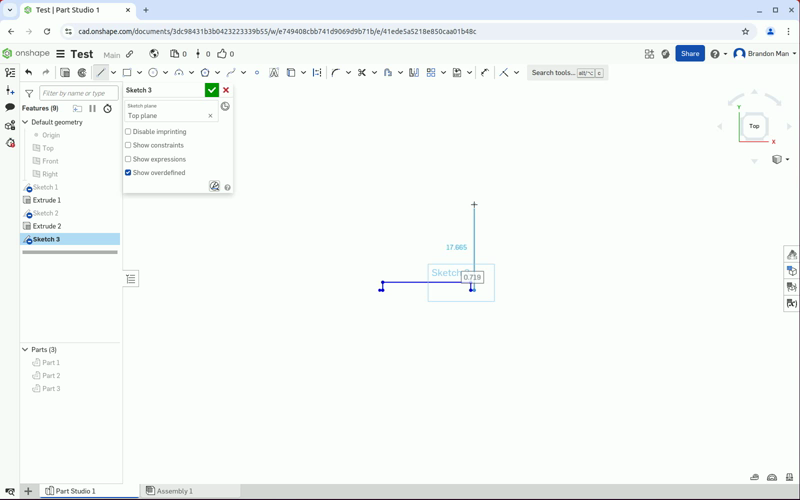
key_up(shift)
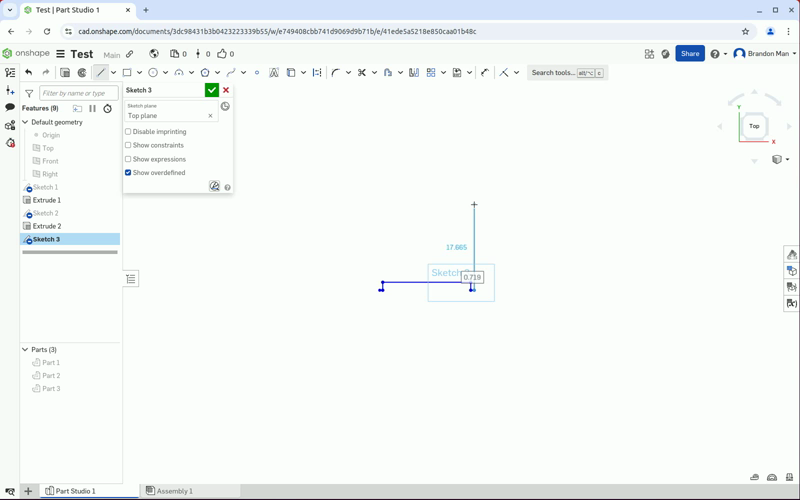
key_down(shift)
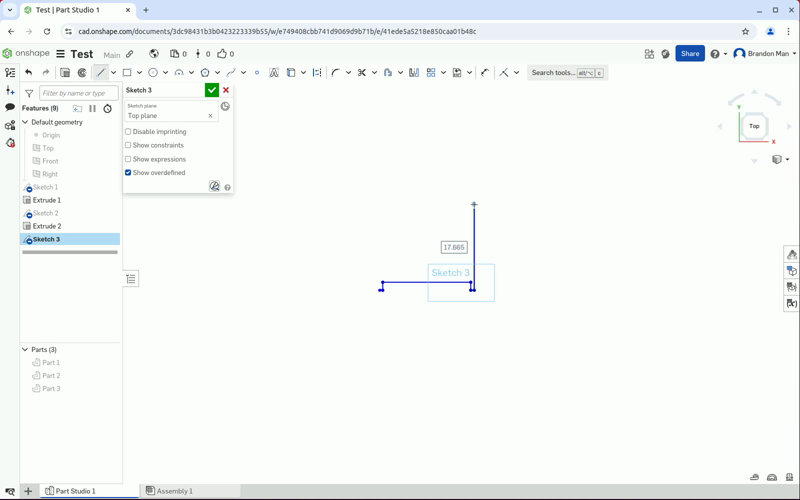
mouse_move(379, 204)
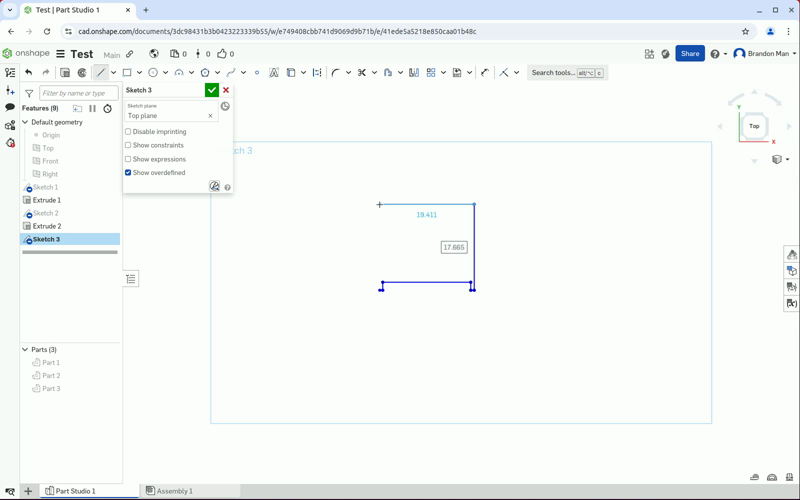
click(379, 204)
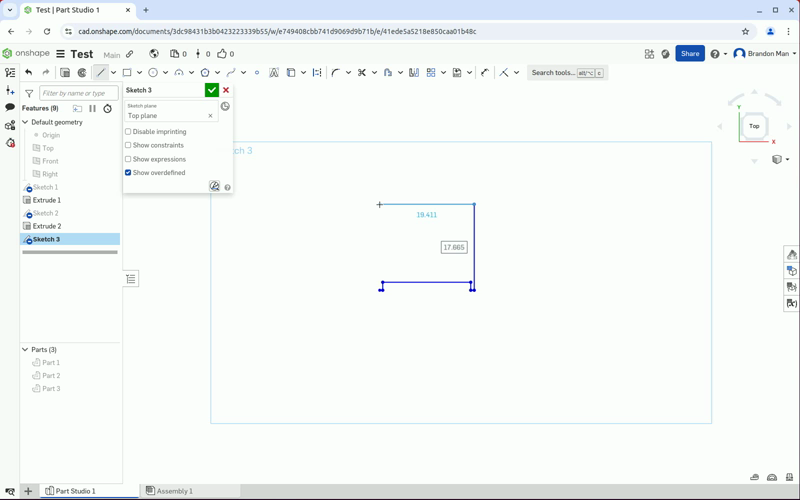
key_up(shift)
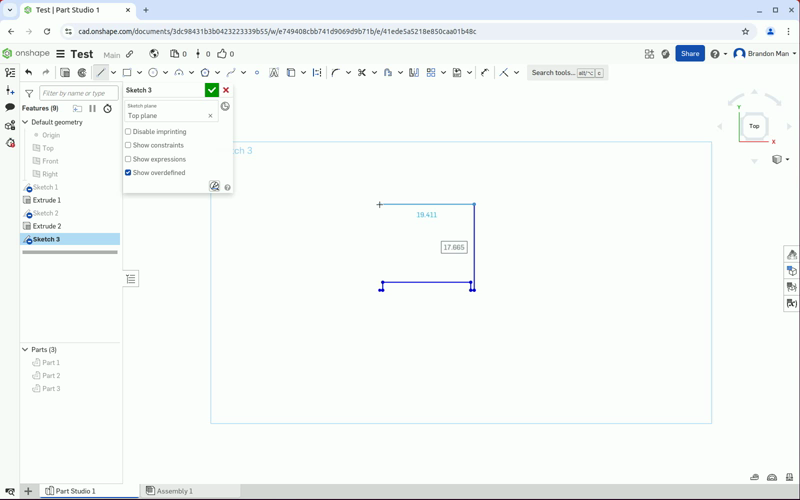
key_down(shift)
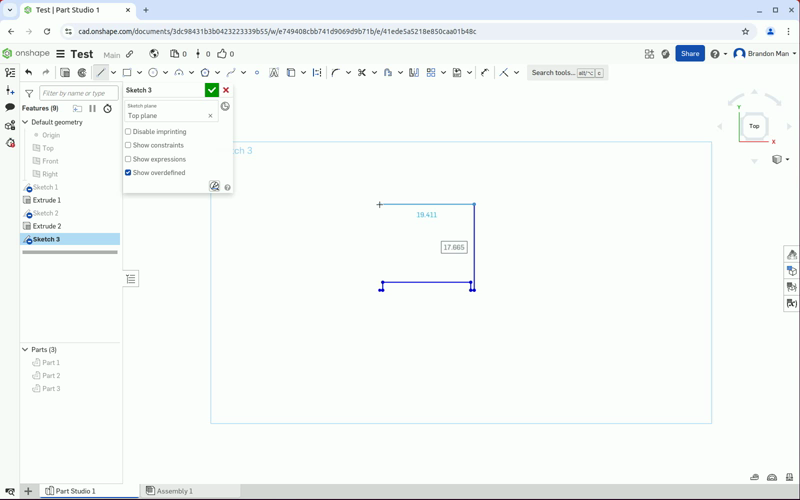
mouse_move(379, 290)
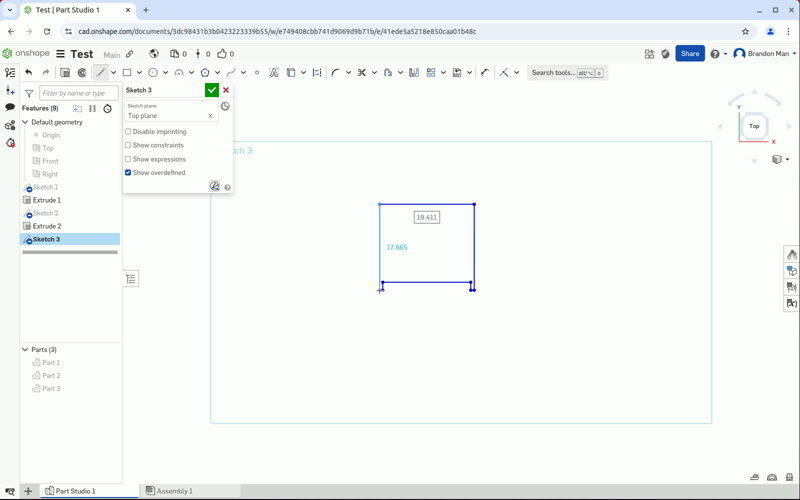
scroll(6)
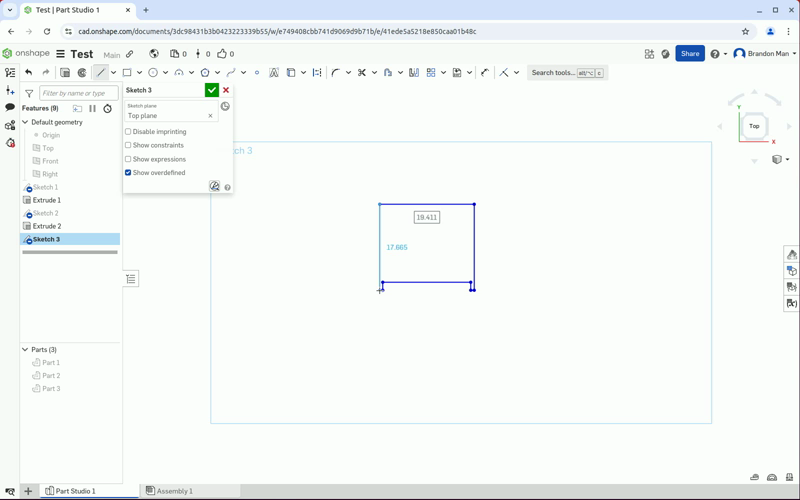
scroll(6)
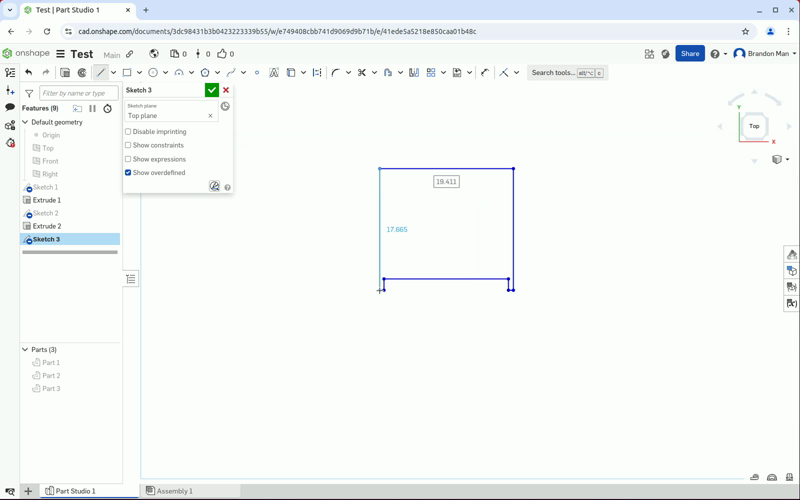
scroll(6)
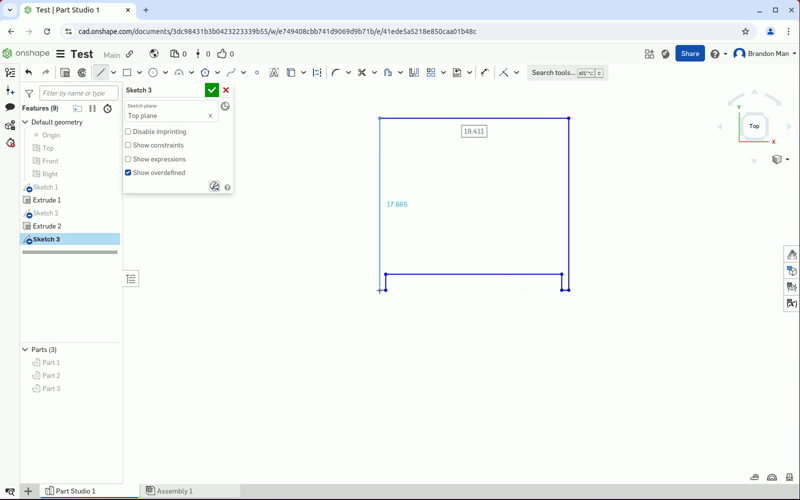
scroll(6)
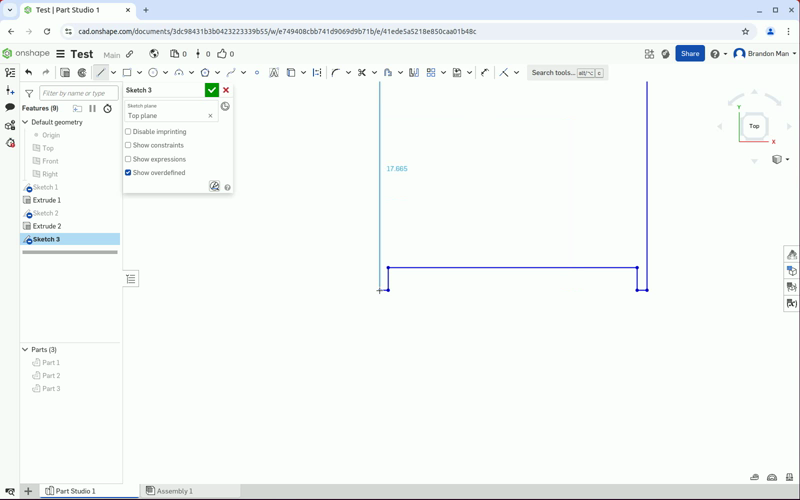
scroll(6)
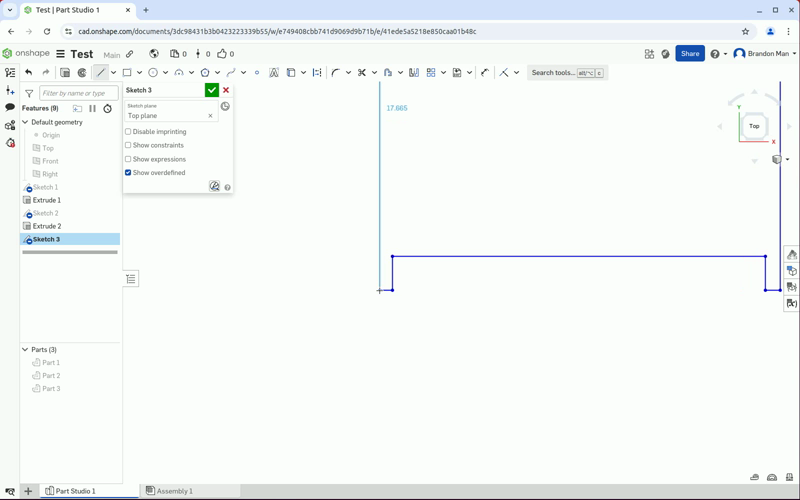
scroll(6)
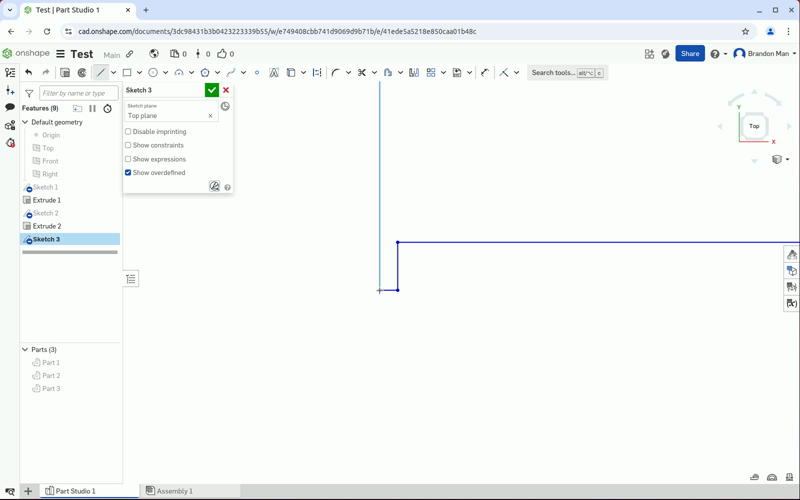
scroll(6)
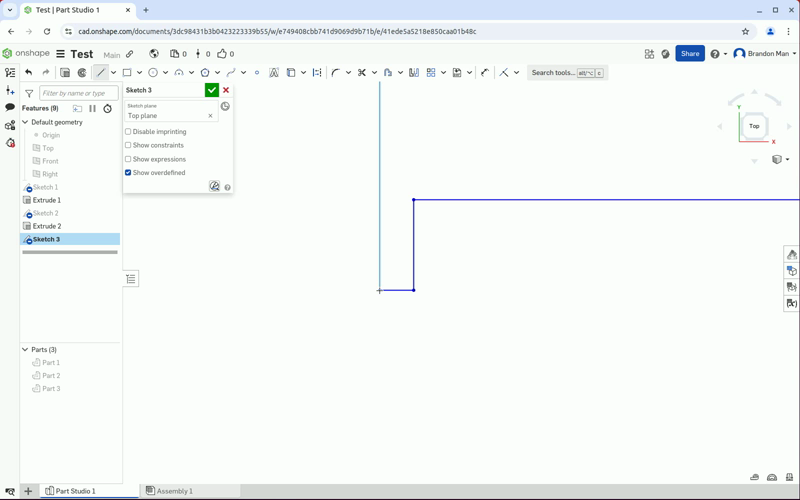
key_up(shift)
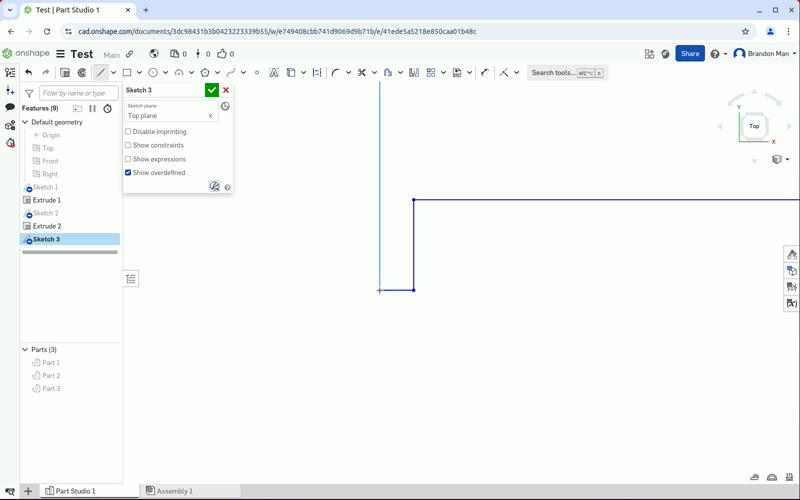
click(379, 290)
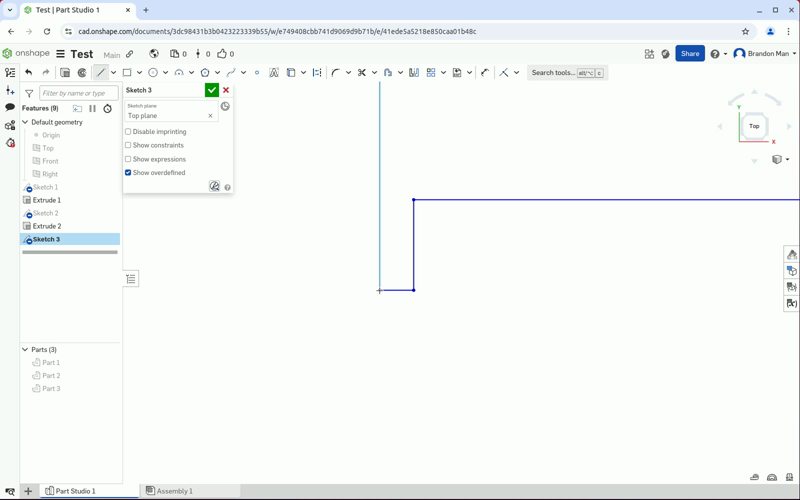
scroll(-6)
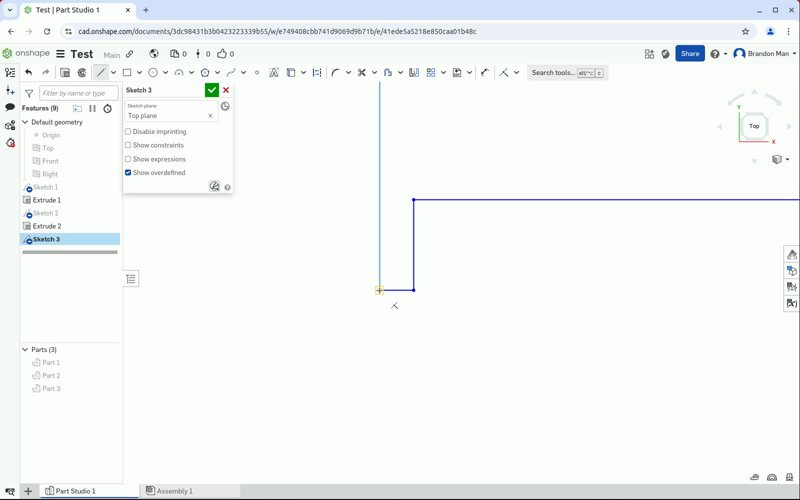
scroll(-6)
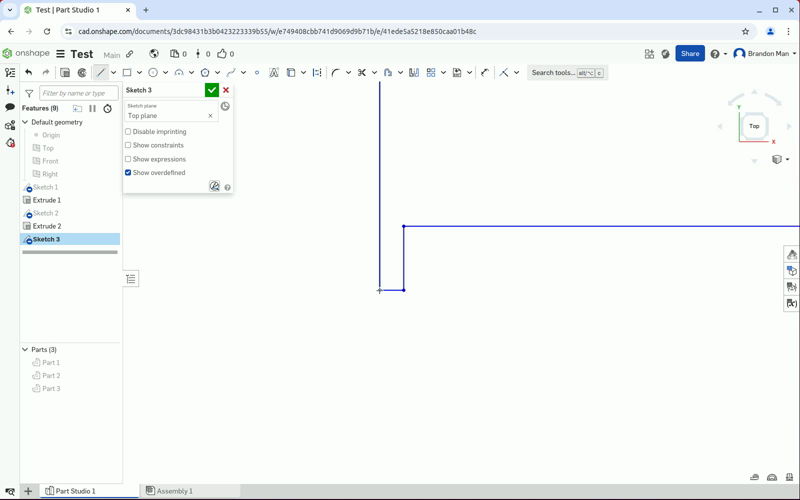
scroll(-6)
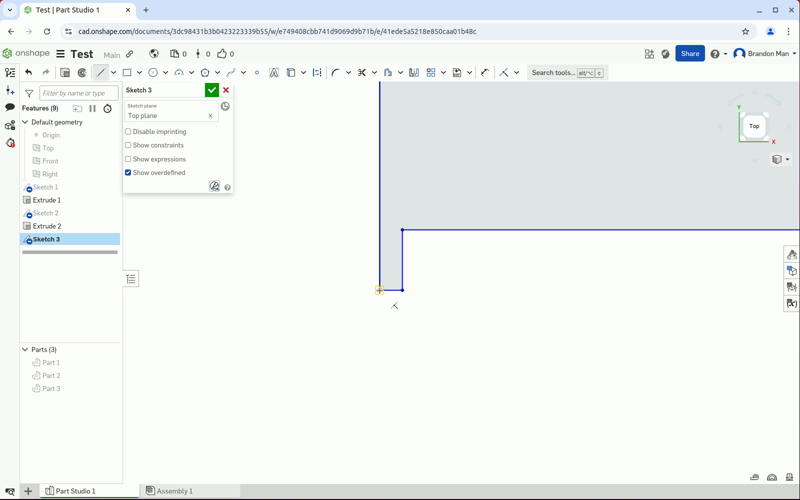
scroll(-6)
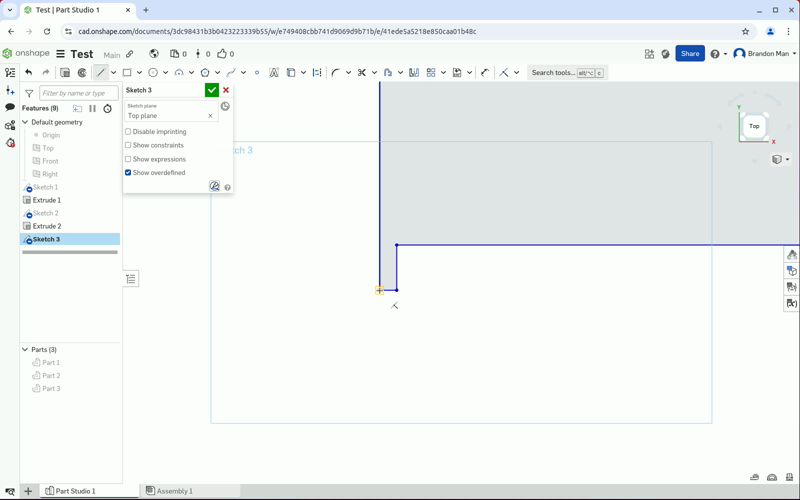
scroll(-6)
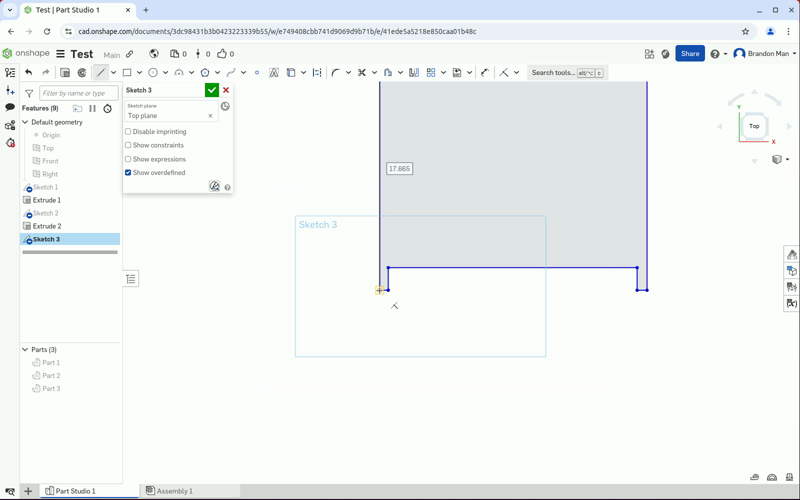
scroll(-6)
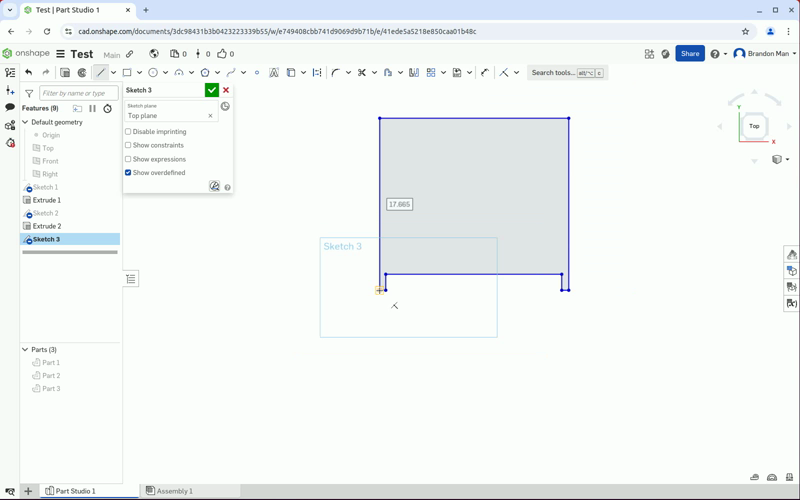
scroll(-6)
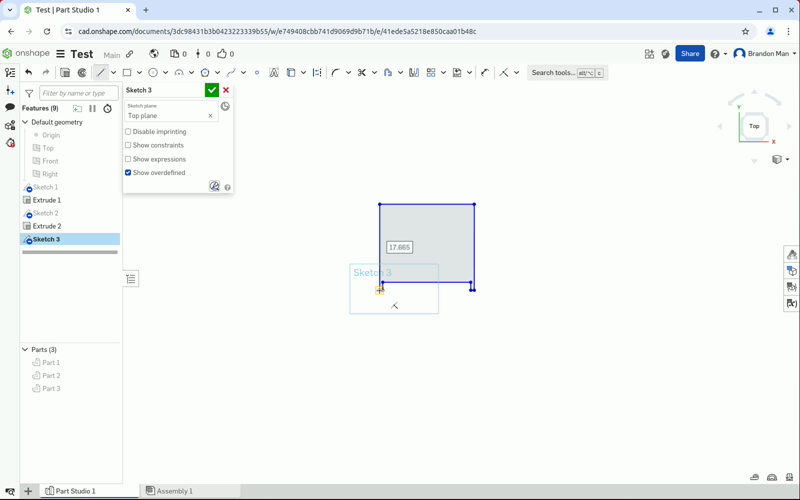
key(esc)
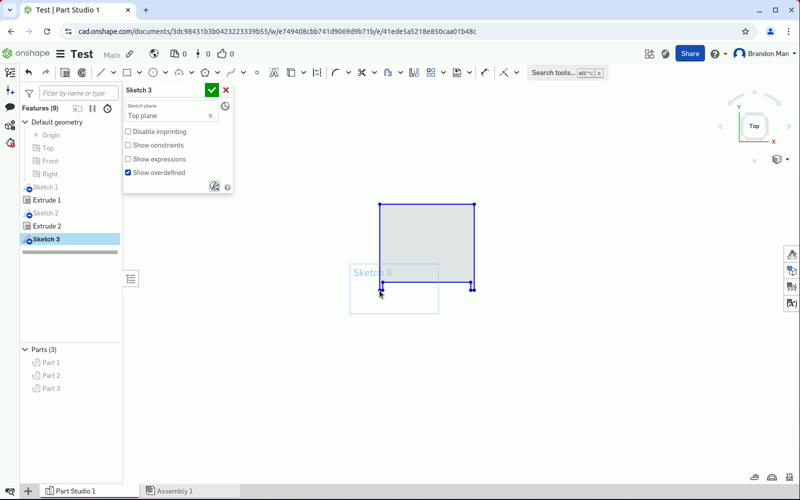
mouse_move(413, 247)
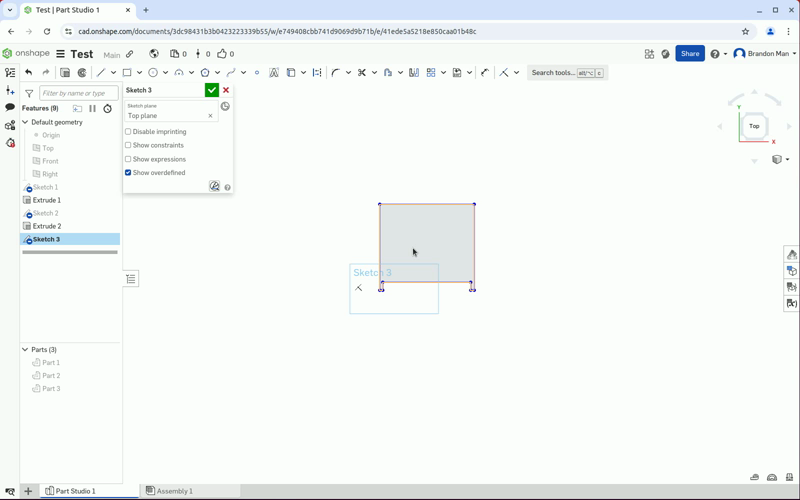
click(413, 247)
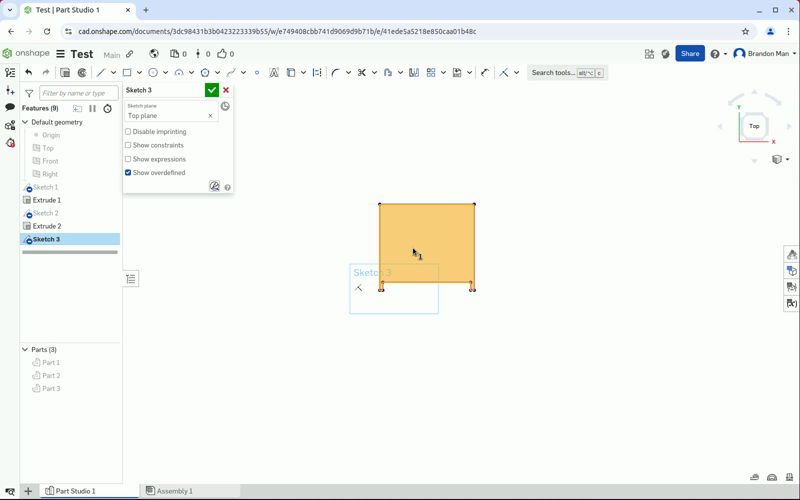
mouse_move(73, 352)
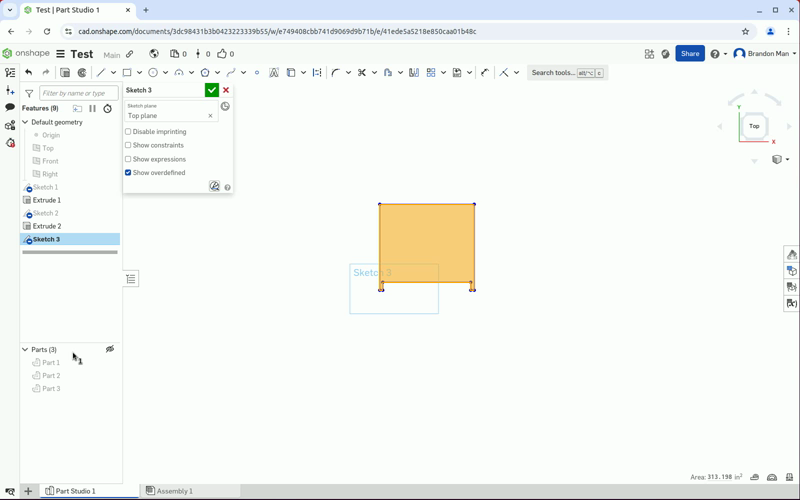
key(shift+y)
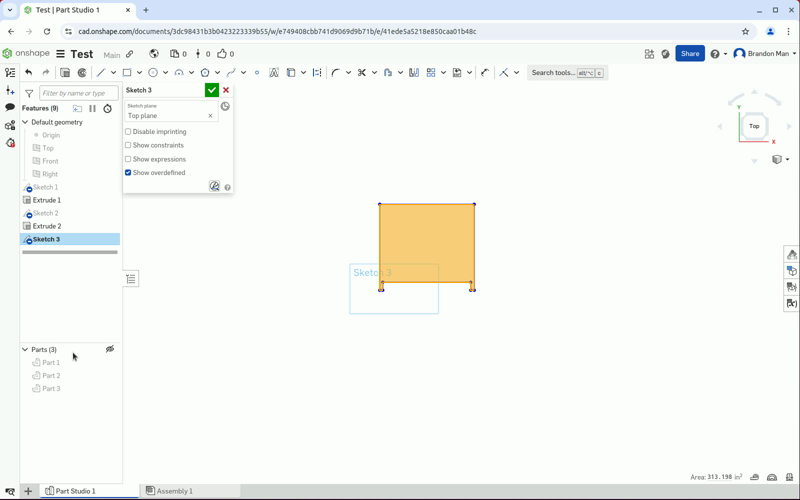
key(shift+e)
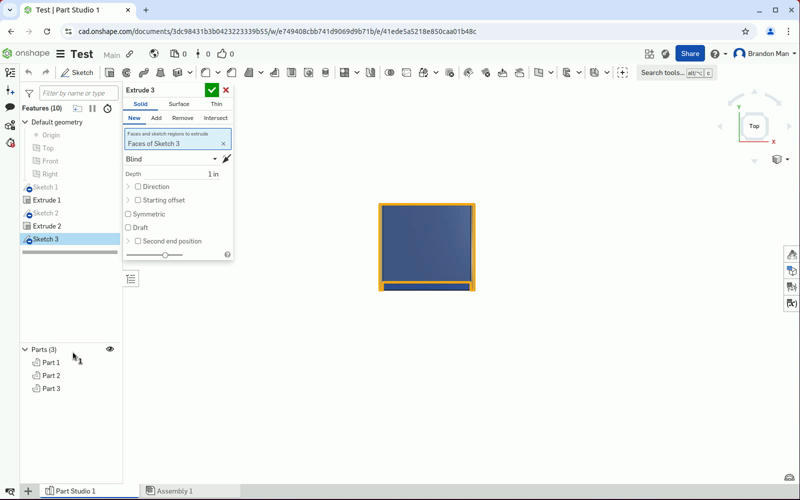
mouse_move(143, 106)
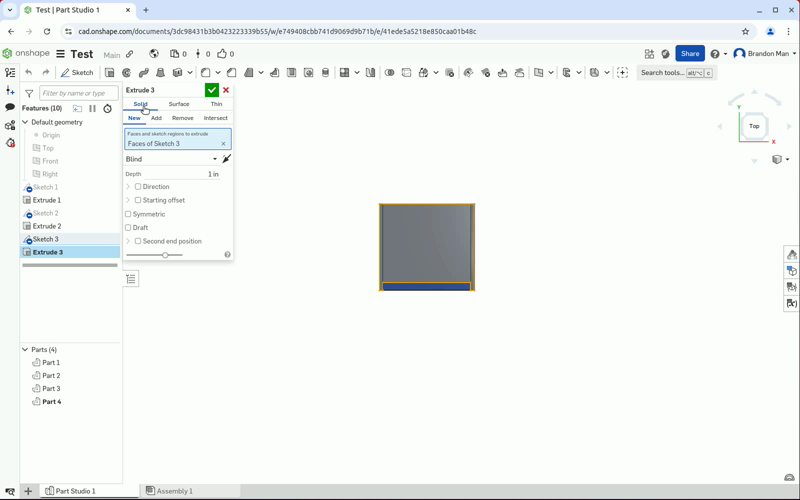
click(143, 106)
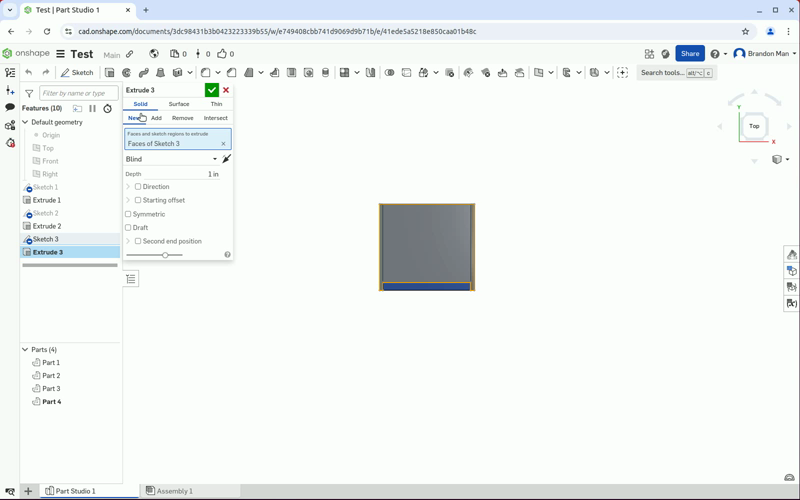
mouse_move(137, 120)
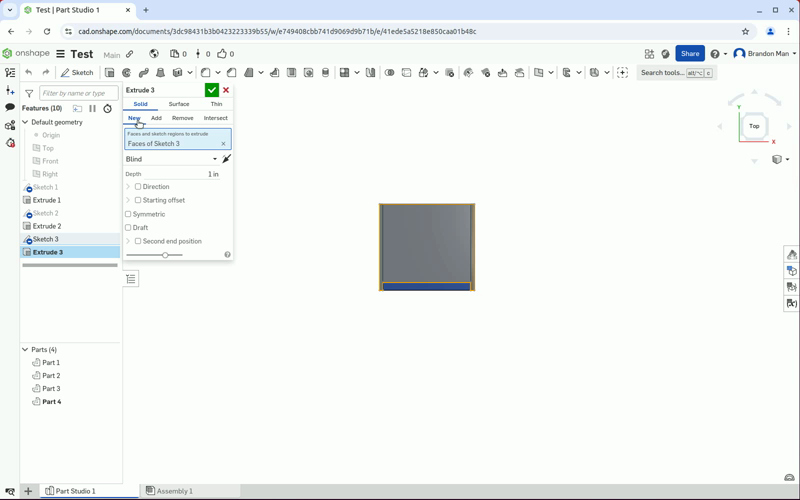
click(137, 120)
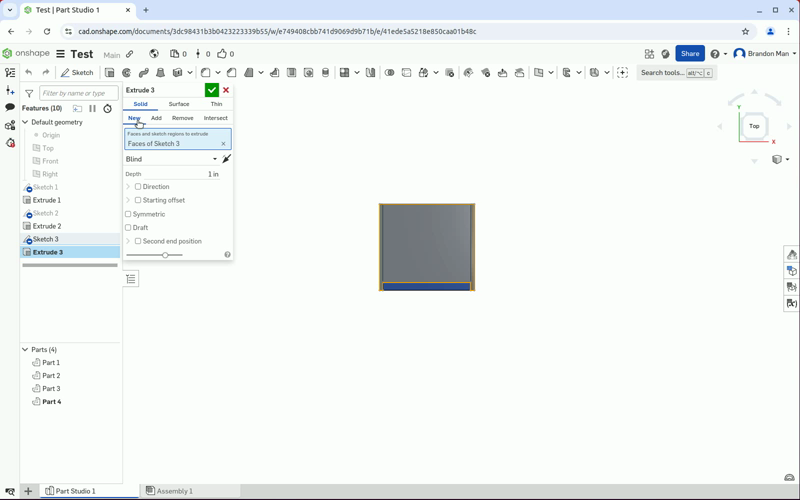
key(tab, 4)
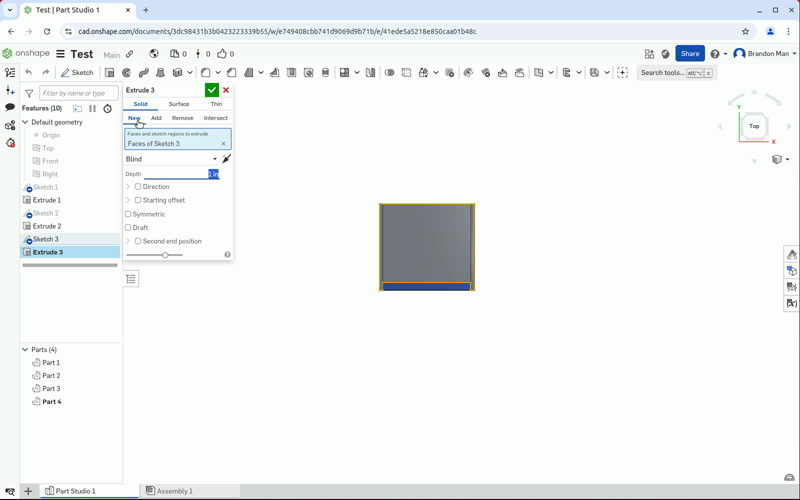
text(-4.574)
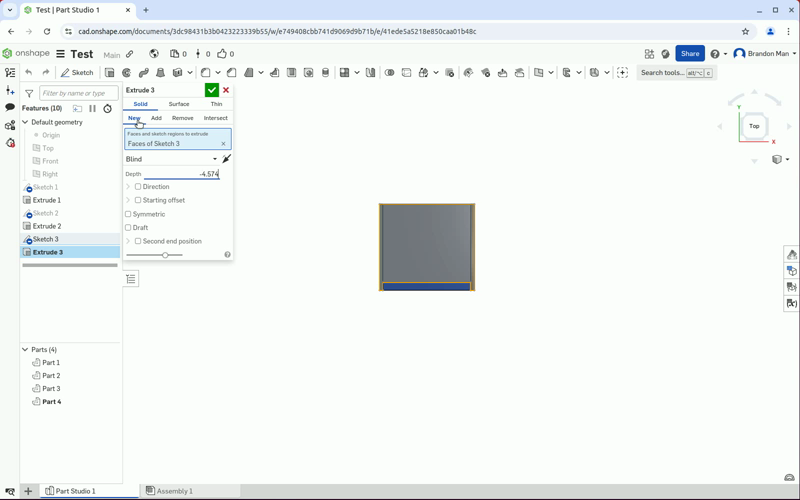
key(enter)
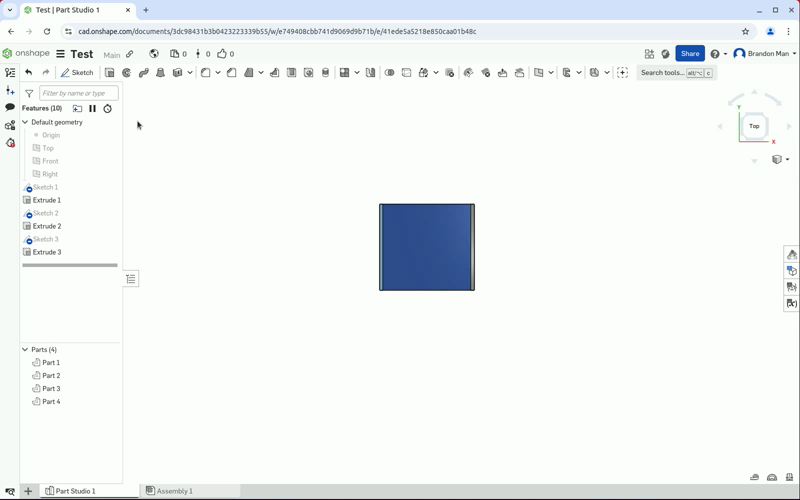
key(shift+h)
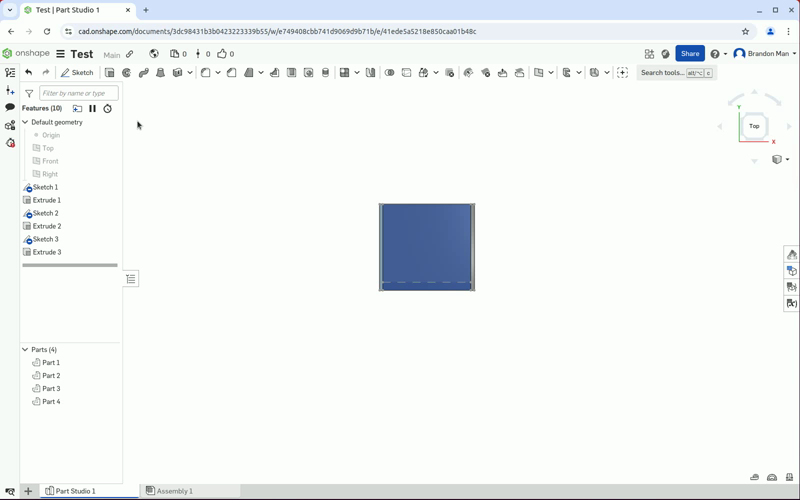
key(shift+h)
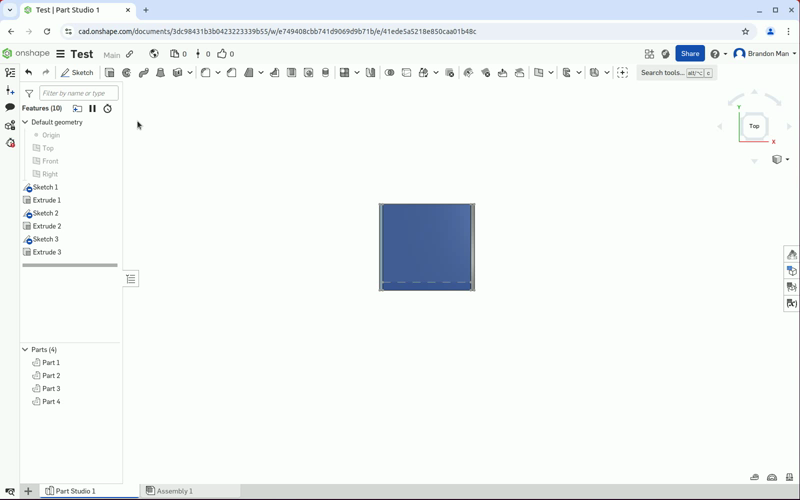
key(shift+7)
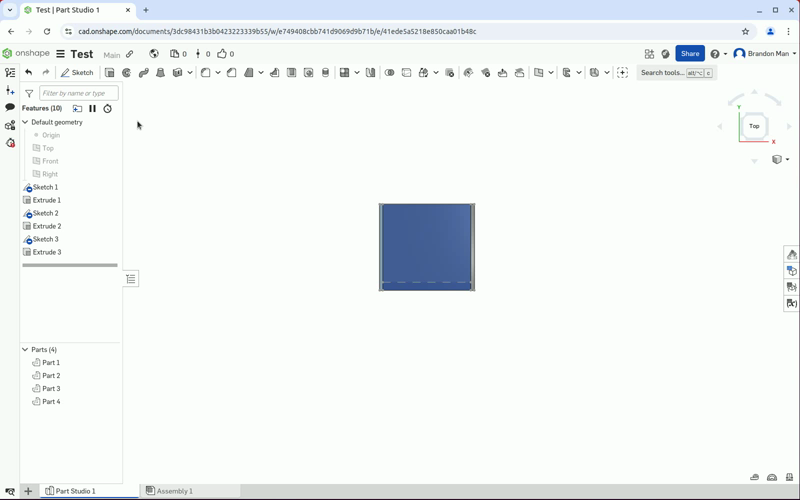
key(up, 3)
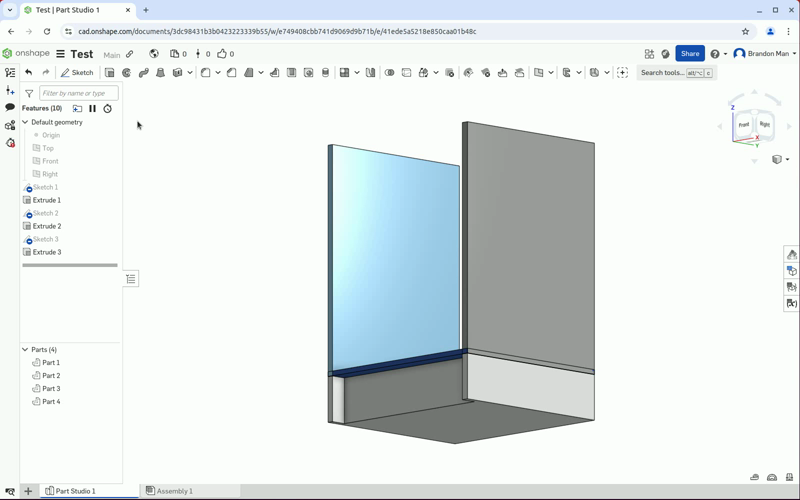
key(left, 3)
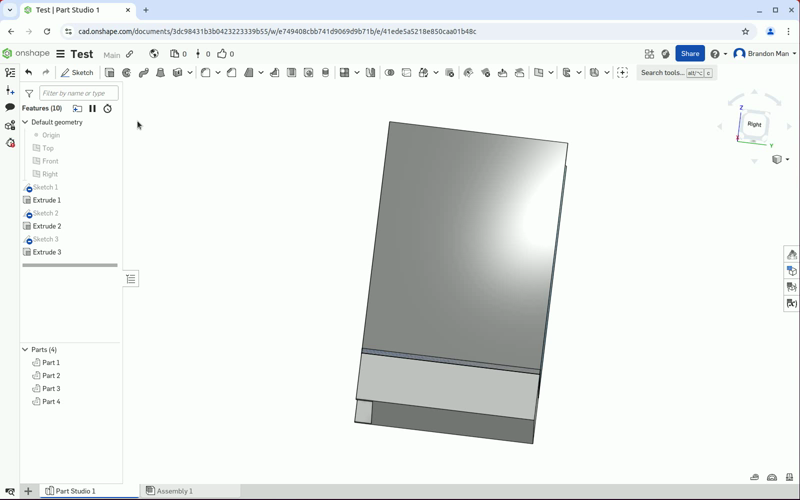
key(right, 3)
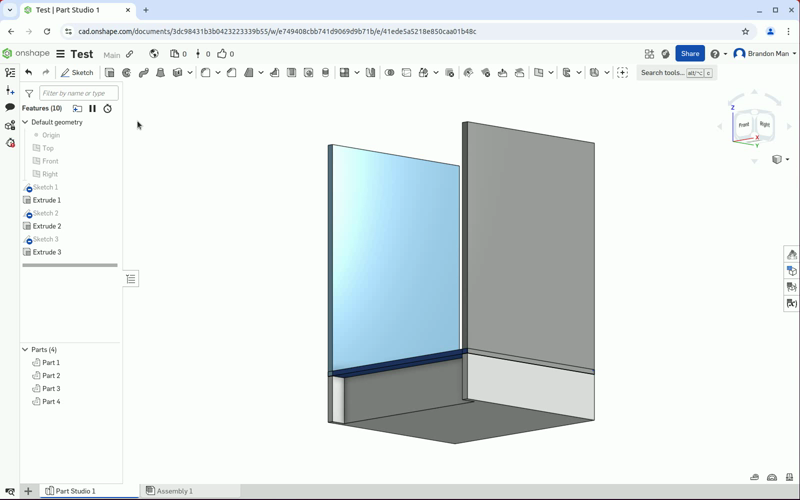
key(down, 3)
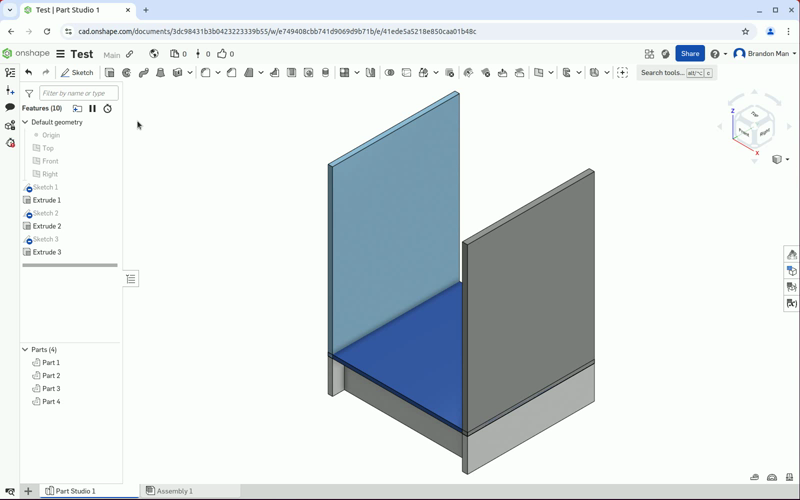
mouse_move(73, 189)
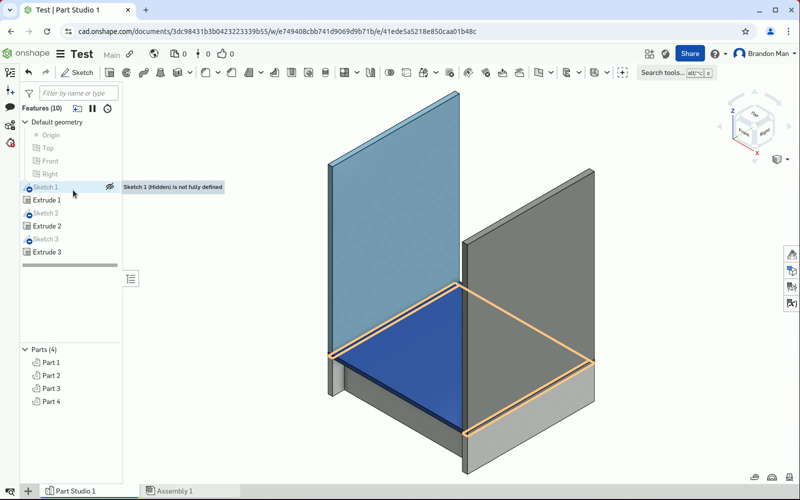
click(73, 189)